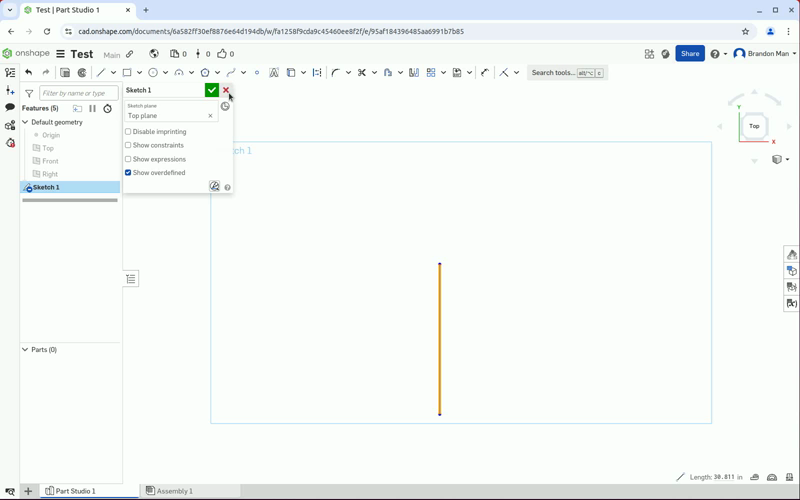
key(shift+h)
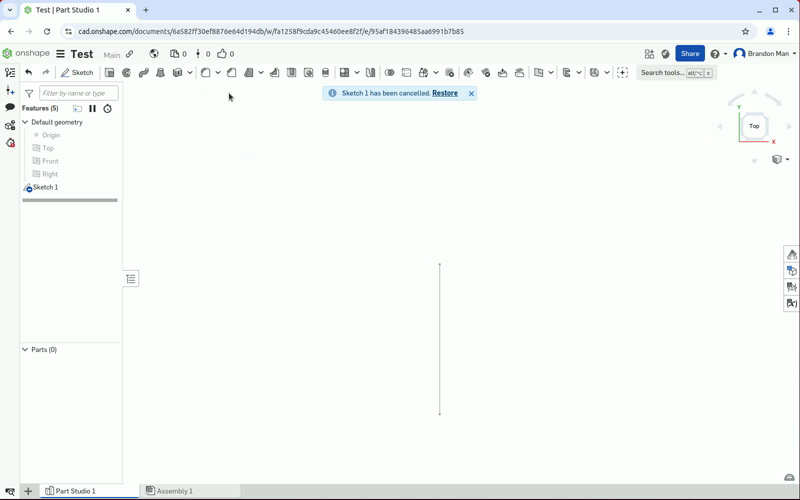
key(shift+s)
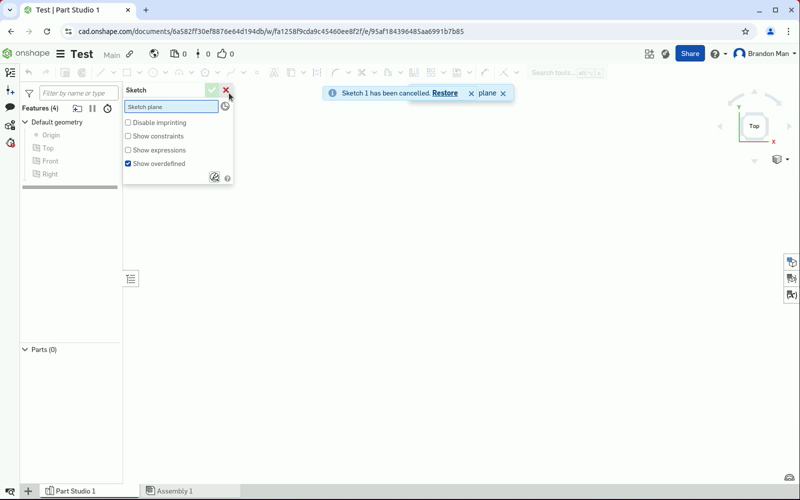
mouse_move(73, 150)
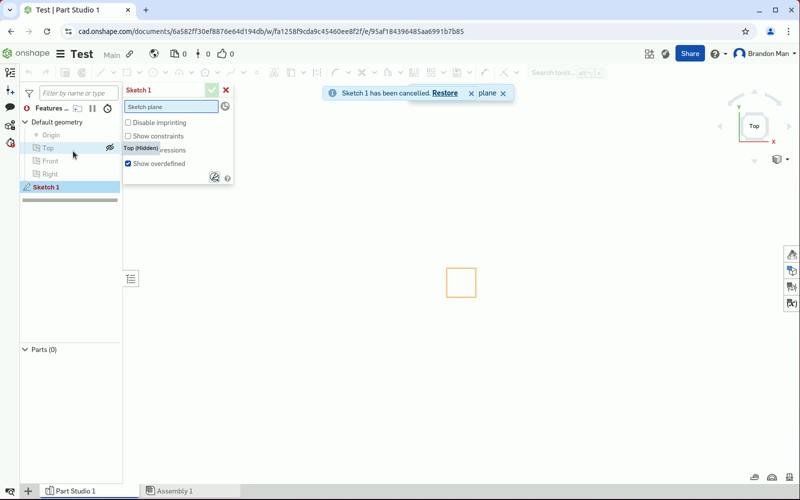
click(73, 150)
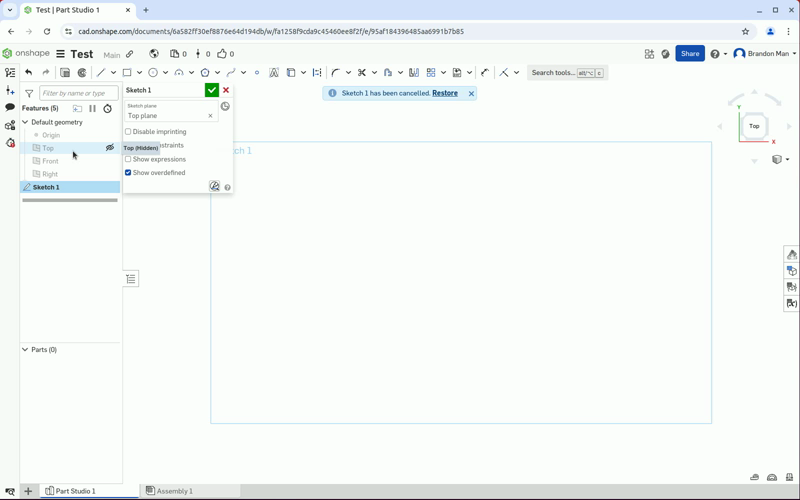
mouse_move(73, 352)
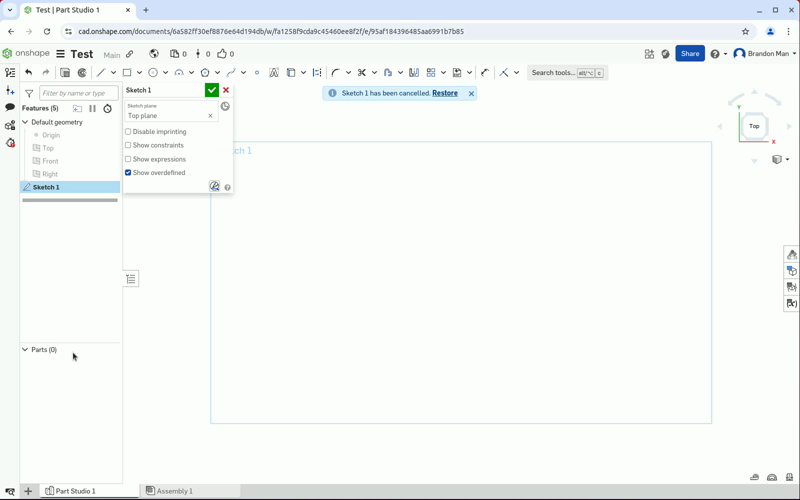
key(y)
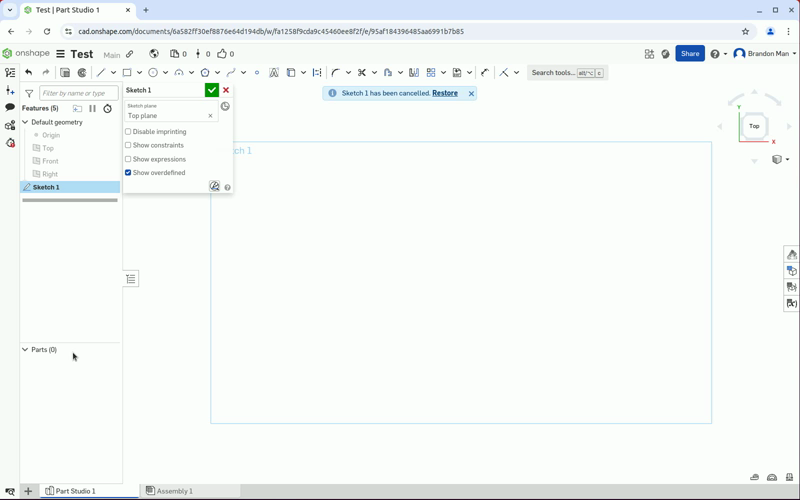
key(c)
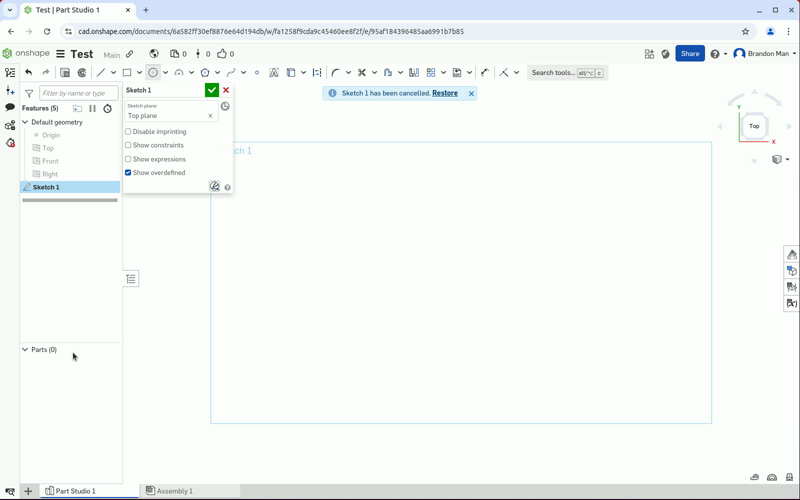
key_down(shift)
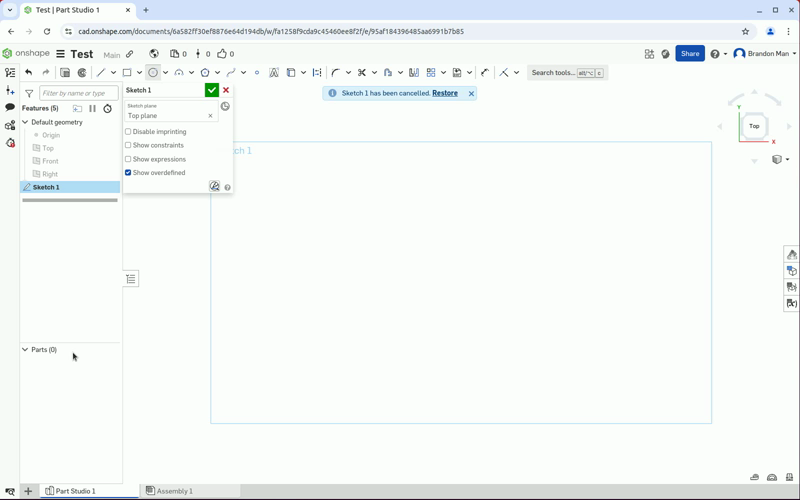
mouse_move(461, 282)
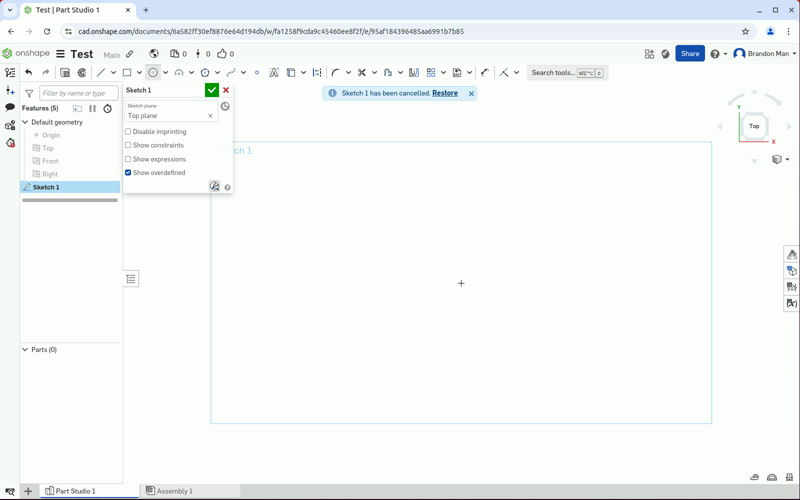
click(461, 282)
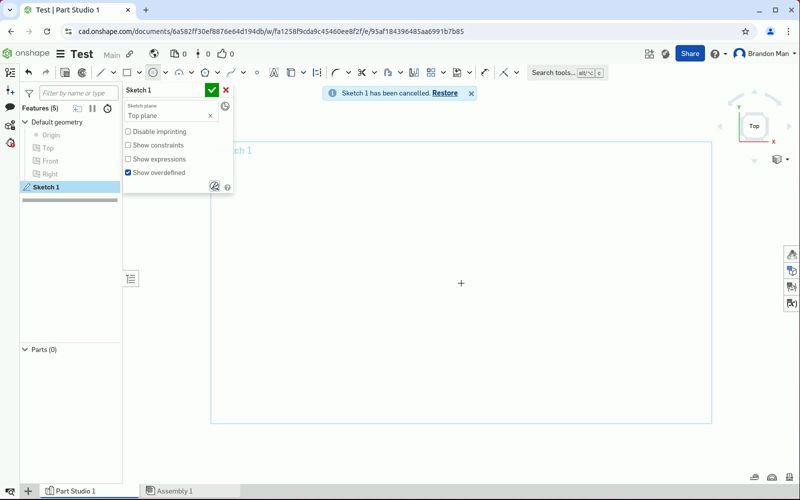
key_up(shift)
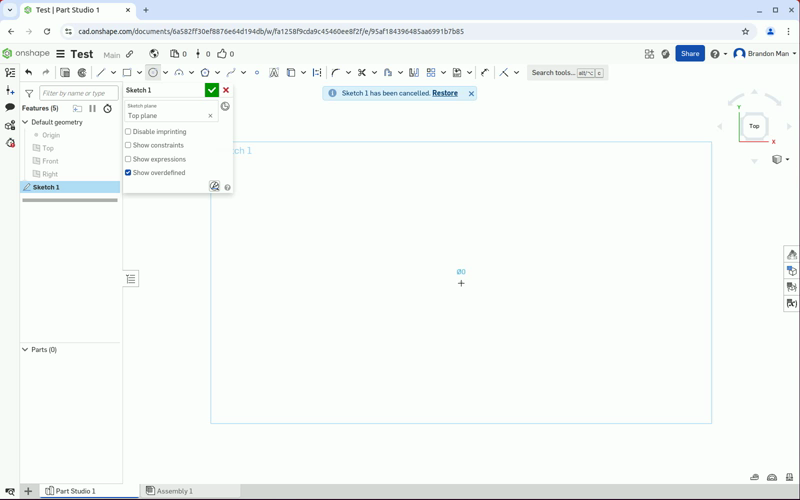
mouse_move(574, 282)
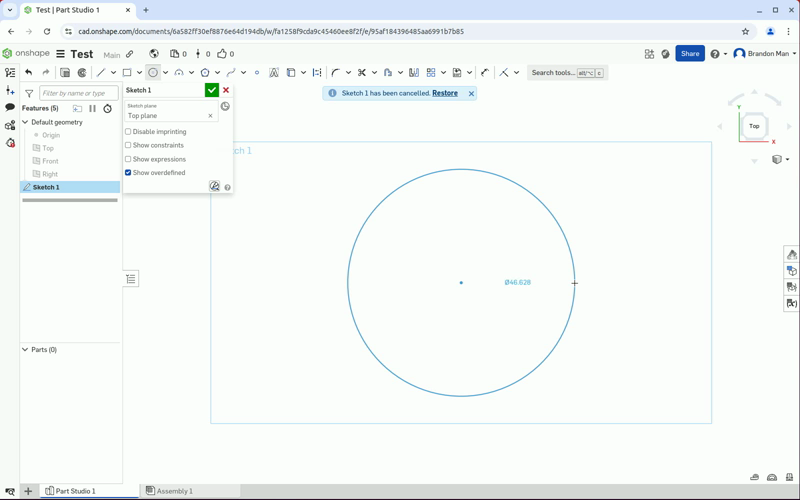
click(574, 282)
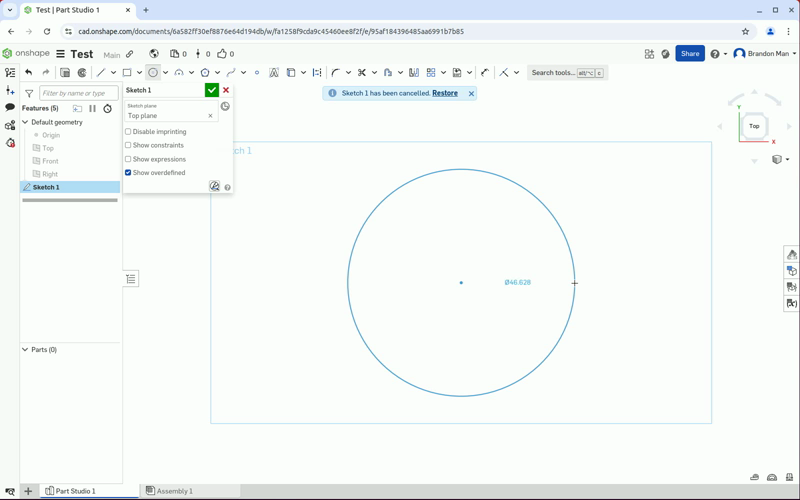
key(esc)
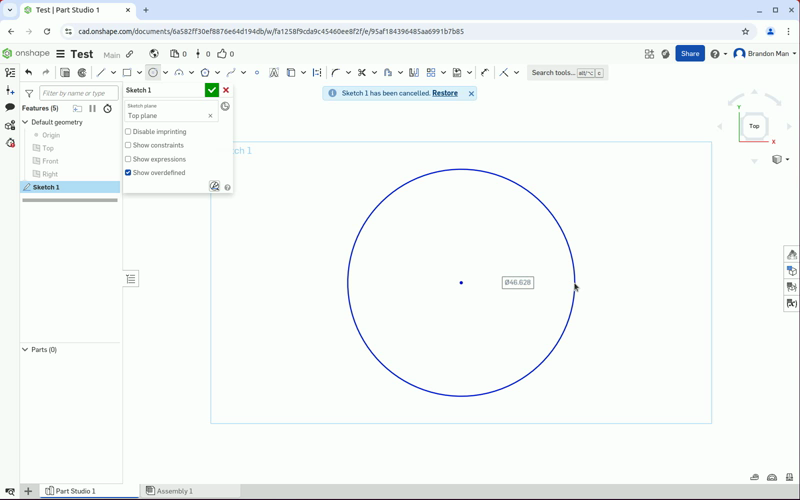
key(c)
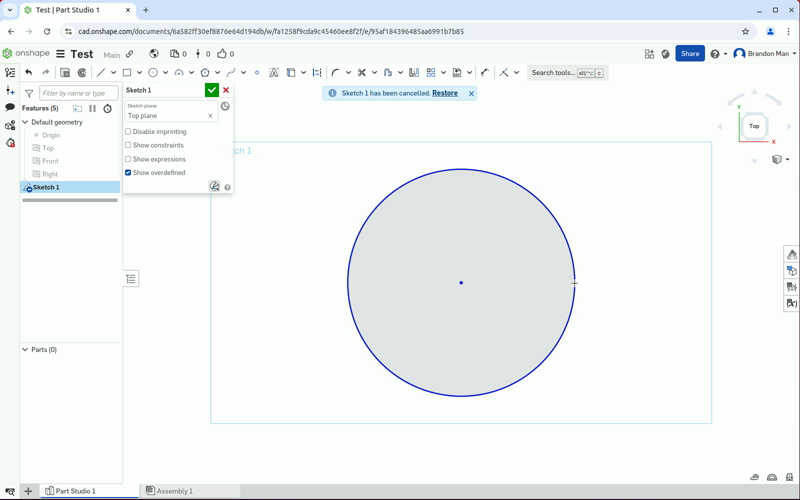
key_down(shift)
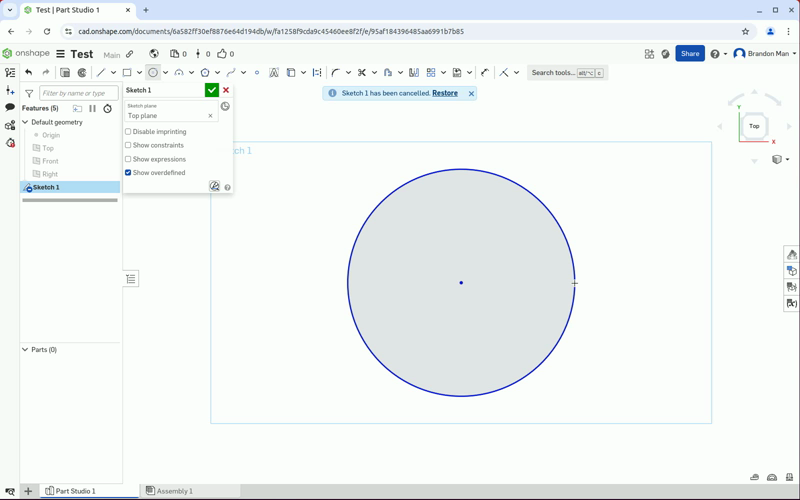
mouse_move(461, 282)
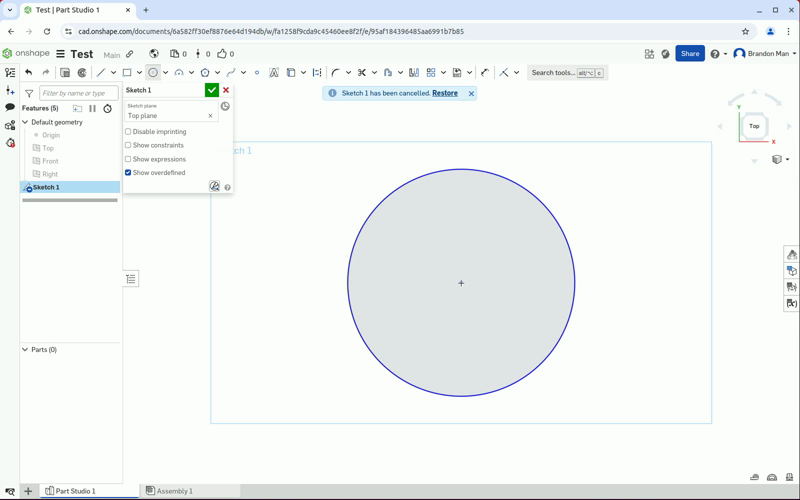
click(461, 282)
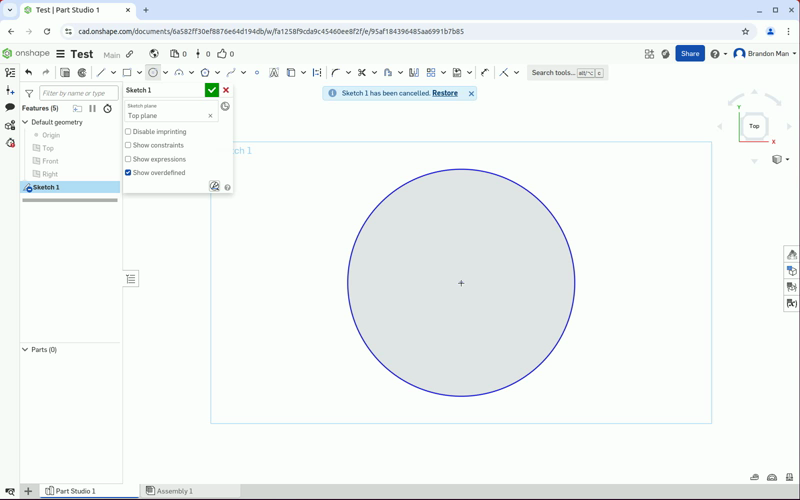
key_up(shift)
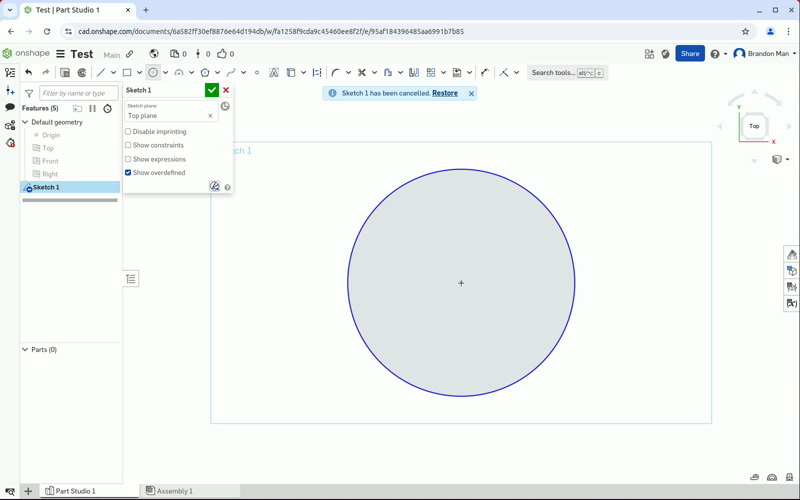
mouse_move(569, 282)
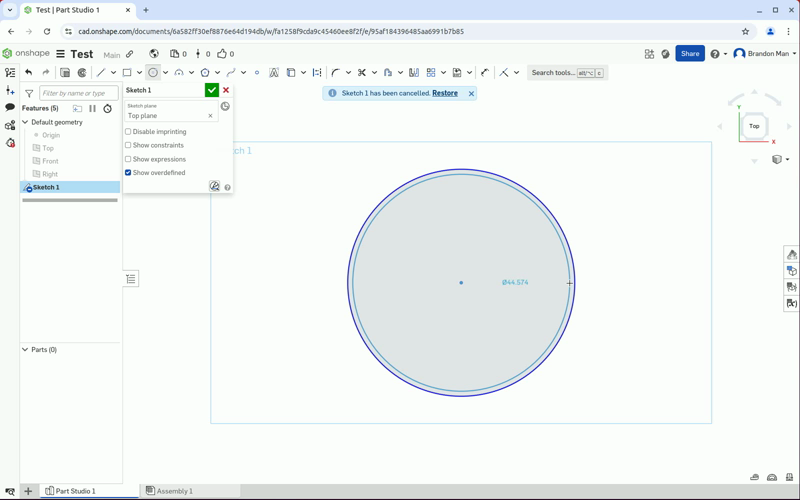
click(569, 282)
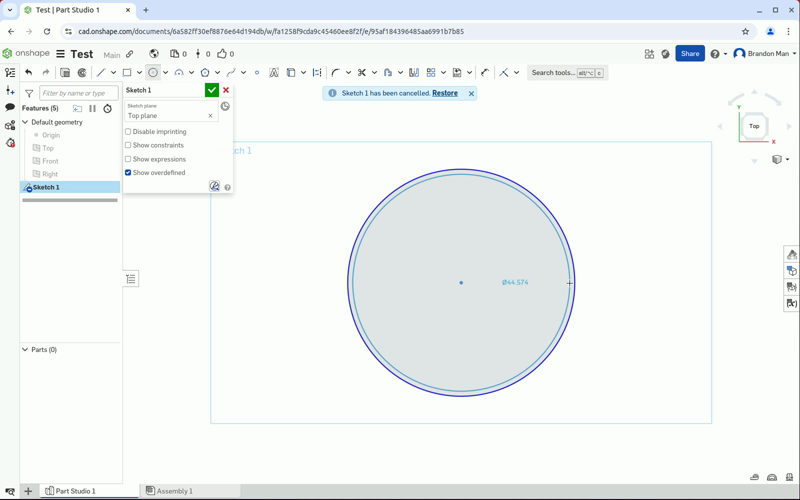
key(esc)
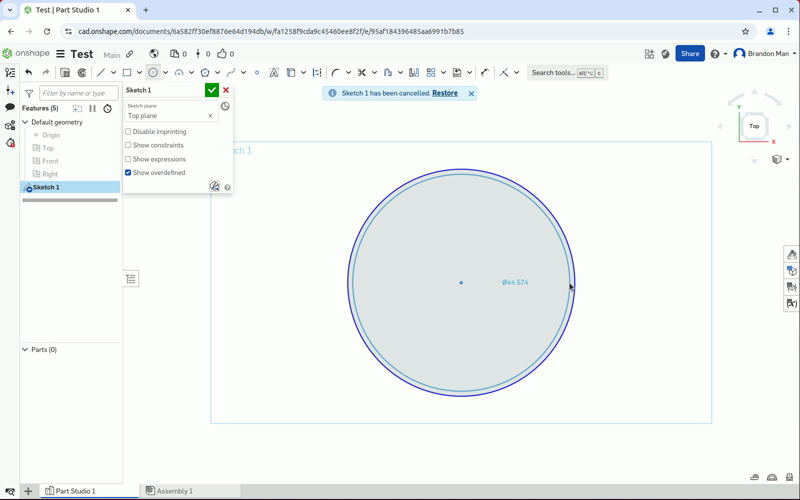
mouse_move(560, 233)
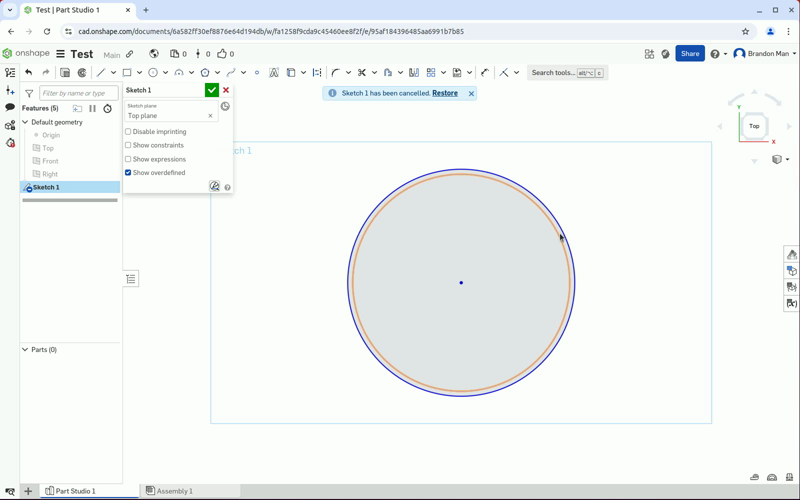
click(560, 233)
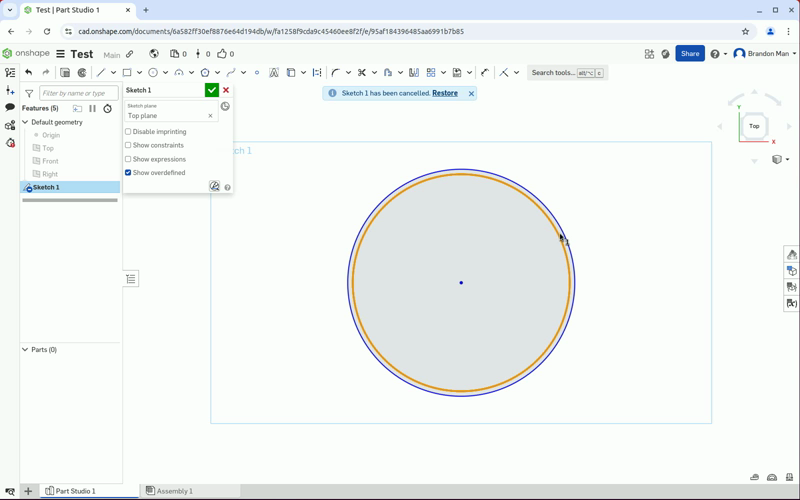
mouse_move(73, 352)
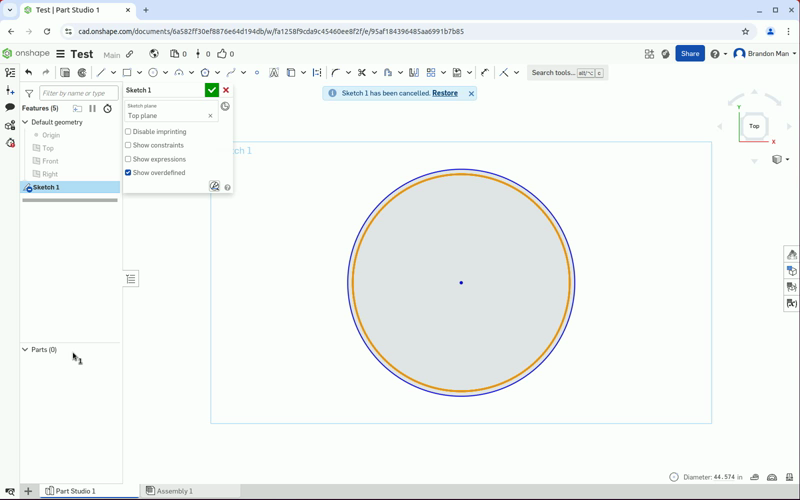
key(shift+y)
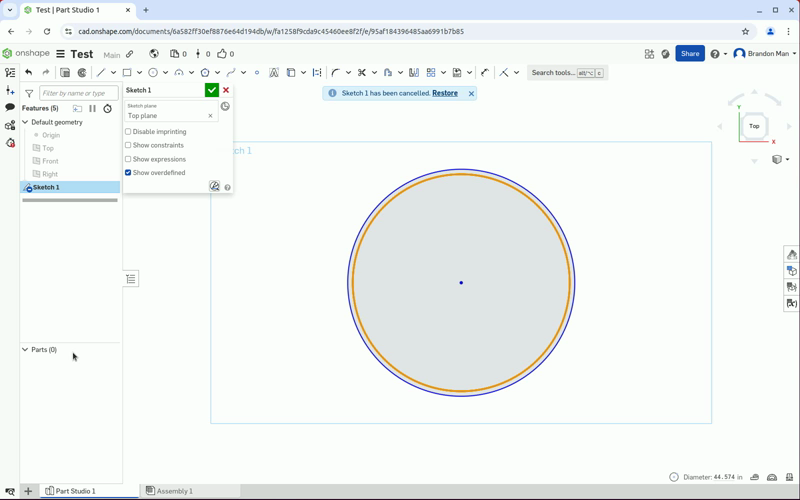
key(shift+e)
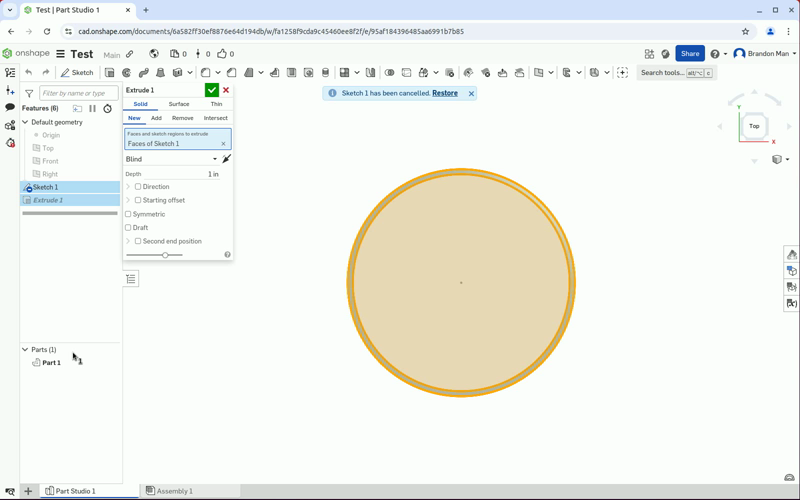
mouse_move(143, 106)
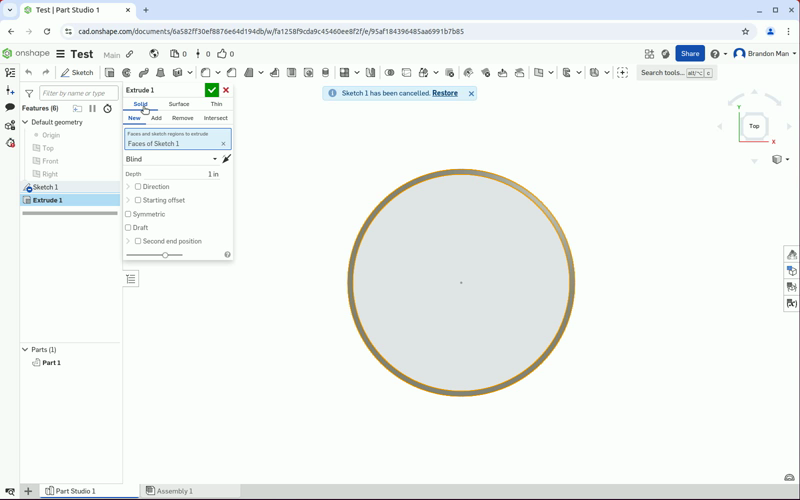
click(143, 106)
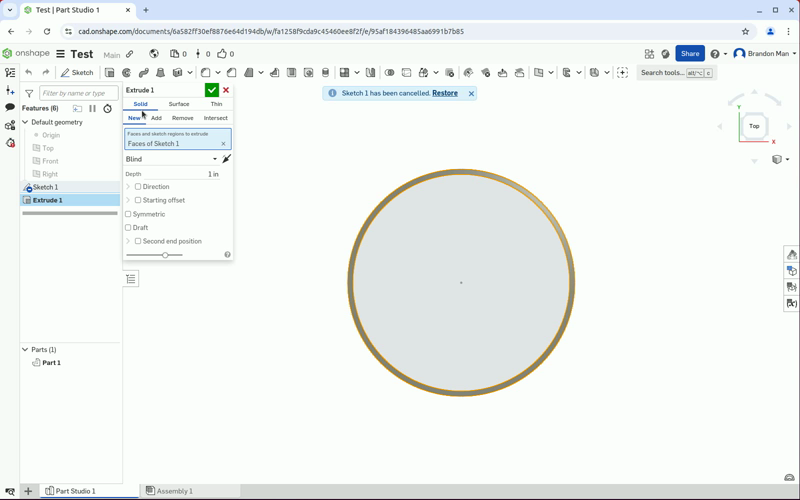
mouse_move(137, 120)
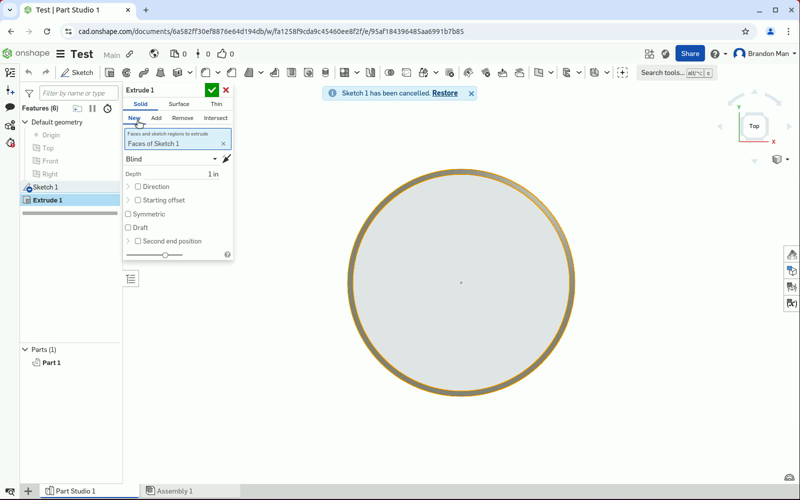
click(137, 120)
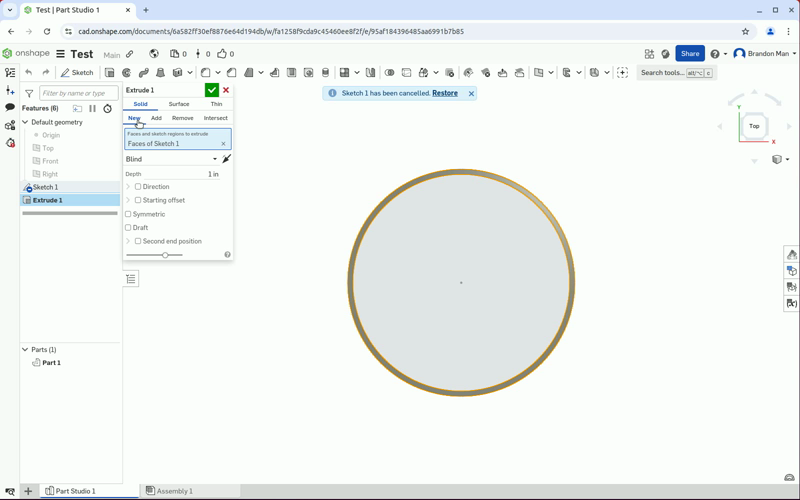
key(tab, 4)
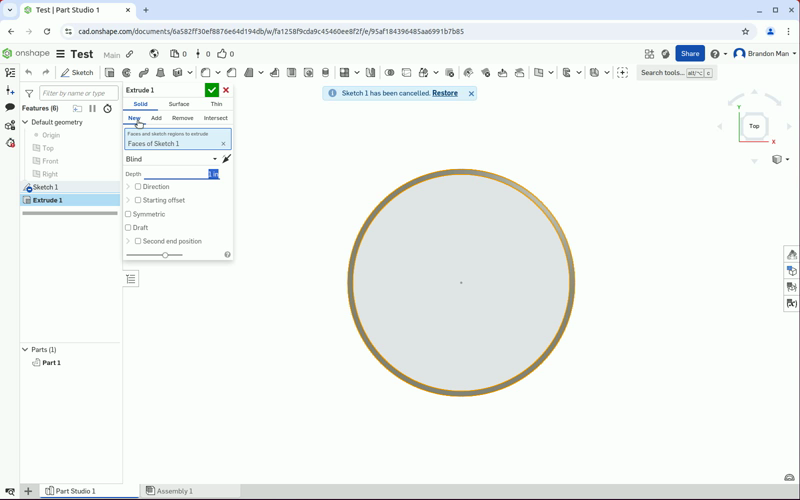
text(17.813)
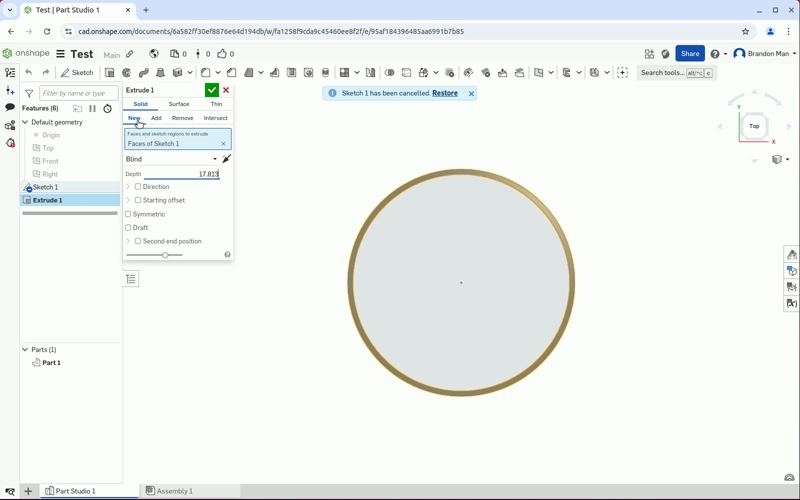
key(enter)
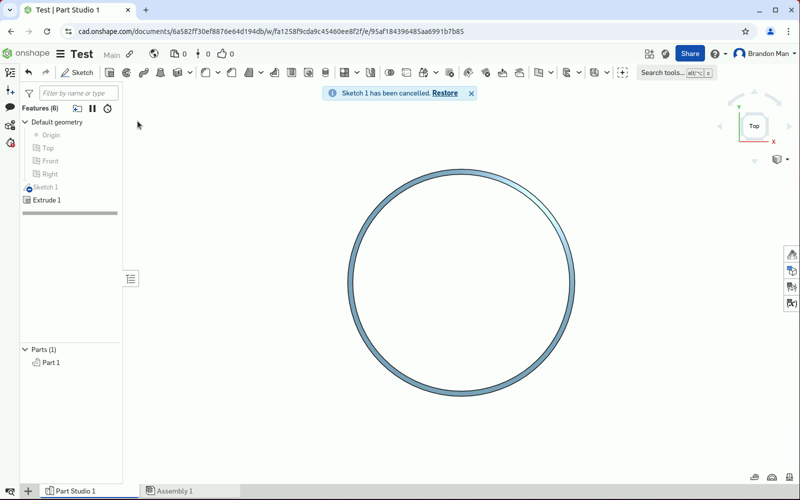
key(shift+h)
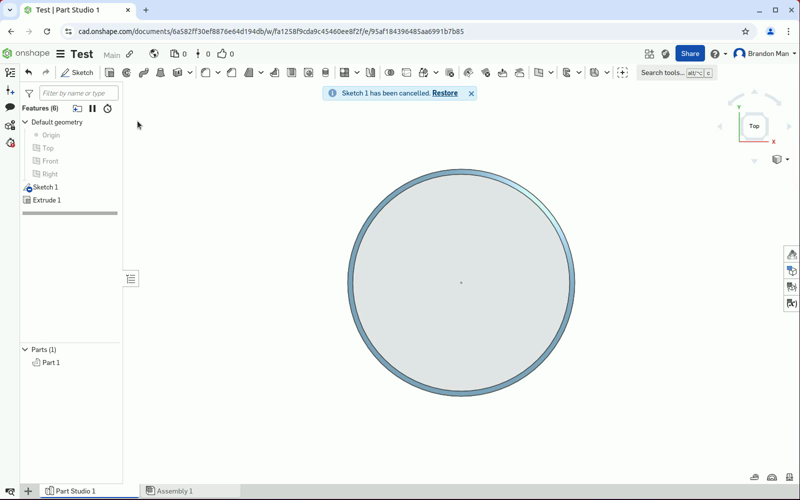
key(shift+h)
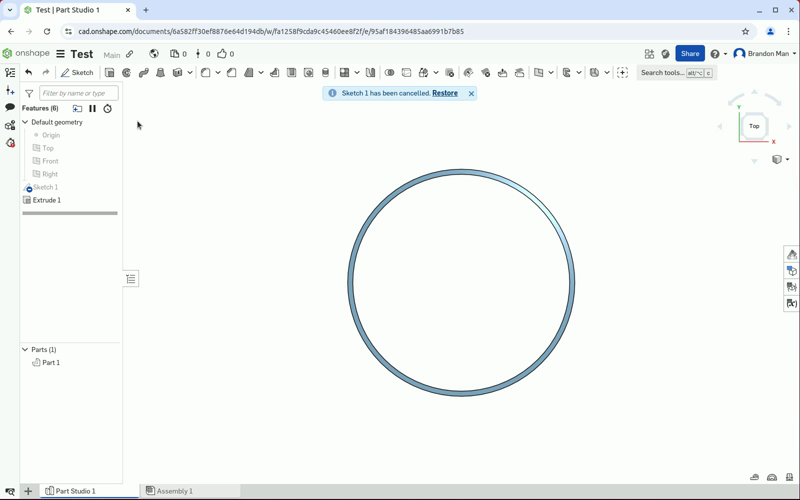
mouse_move(73, 189)
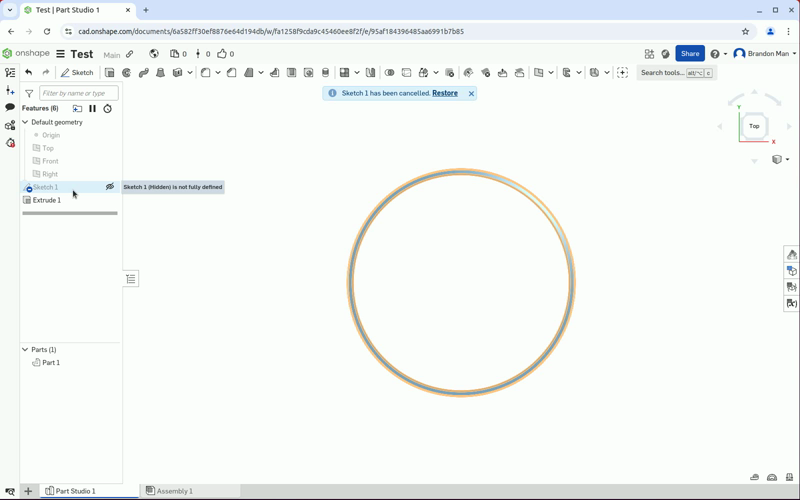
click(73, 189)
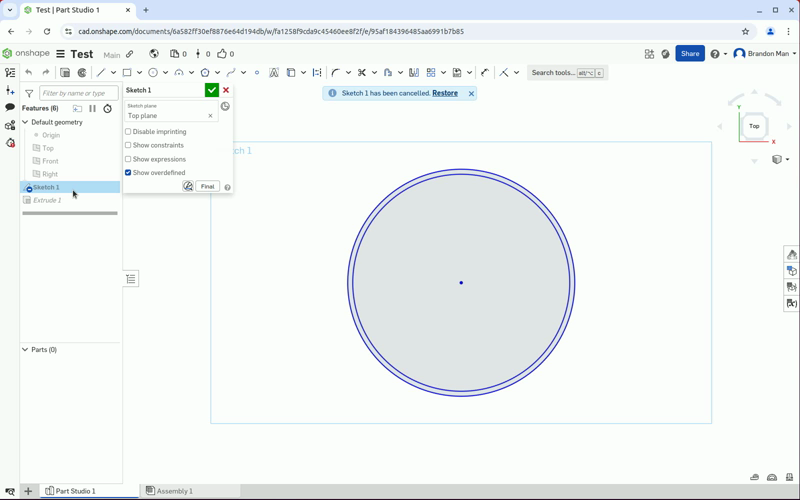
mouse_move(229, 92)
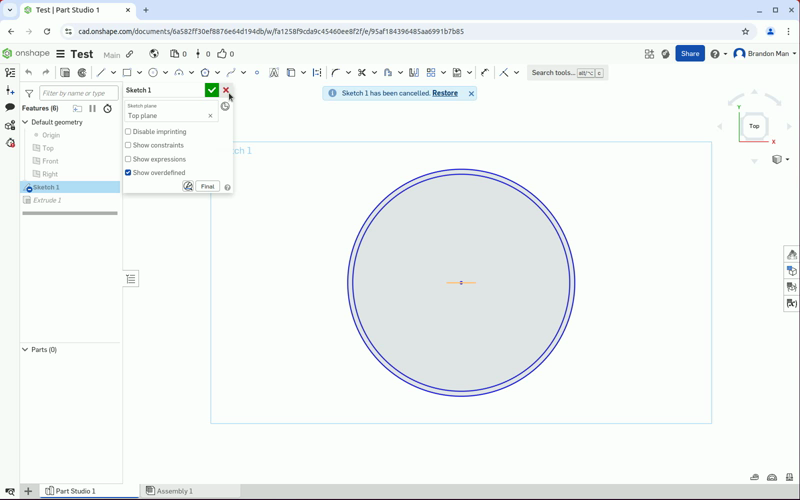
click(229, 92)
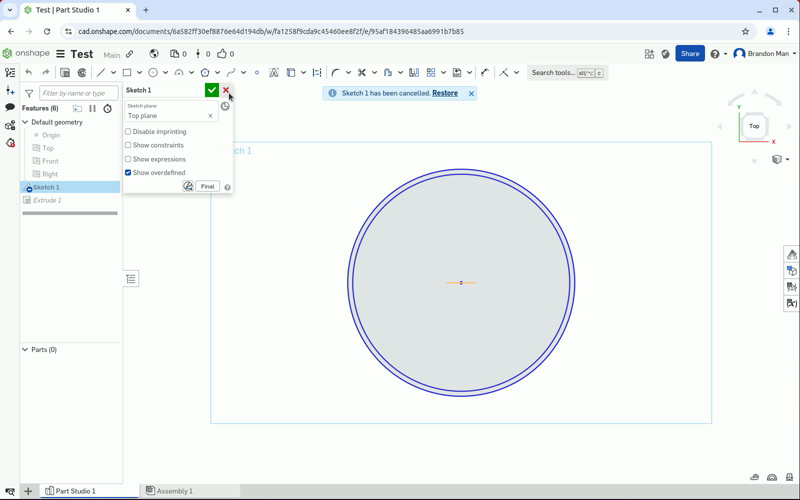
key(shift+s)
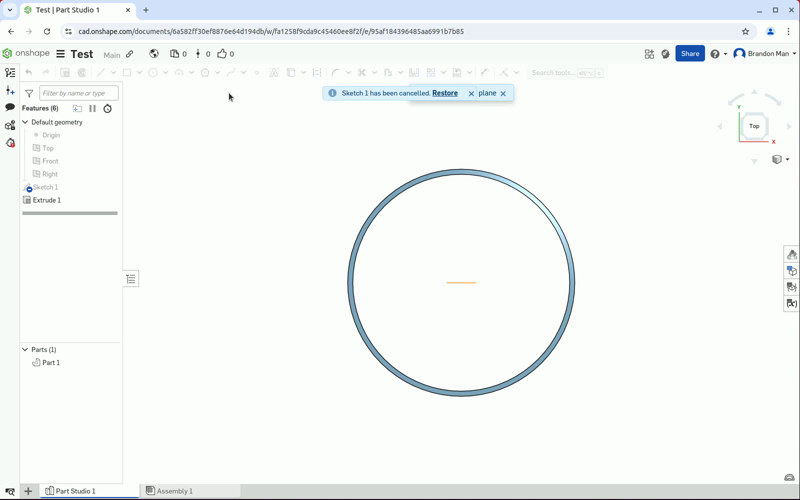
mouse_move(73, 150)
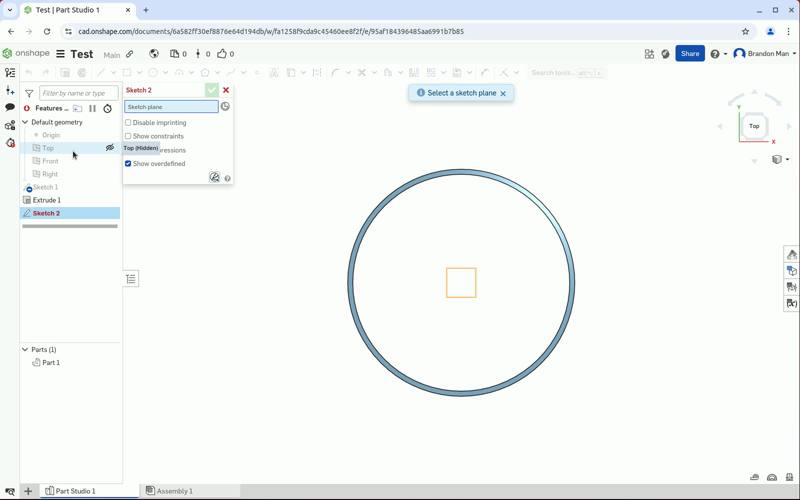
click(73, 150)
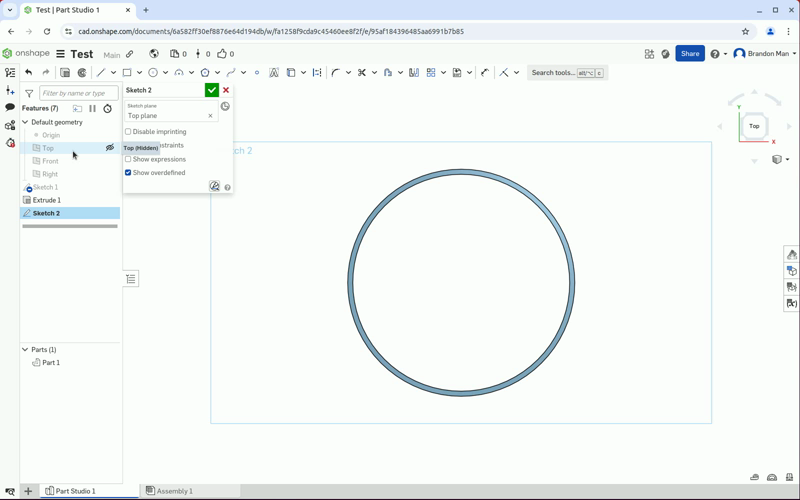
mouse_move(73, 352)
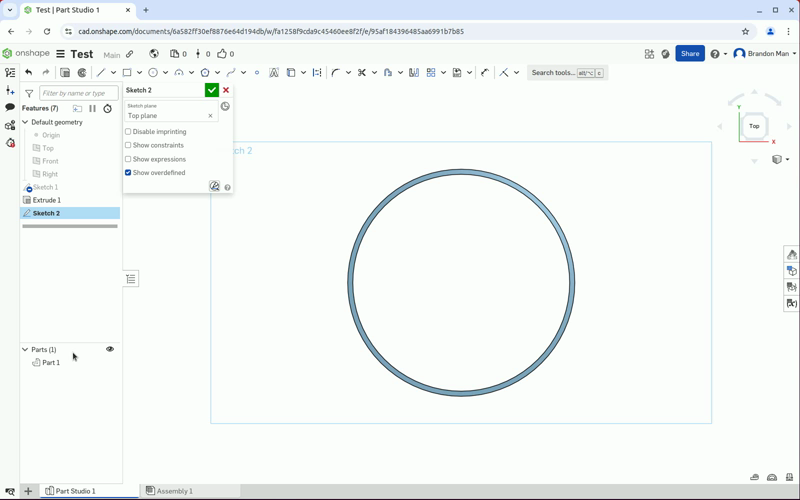
key(y)
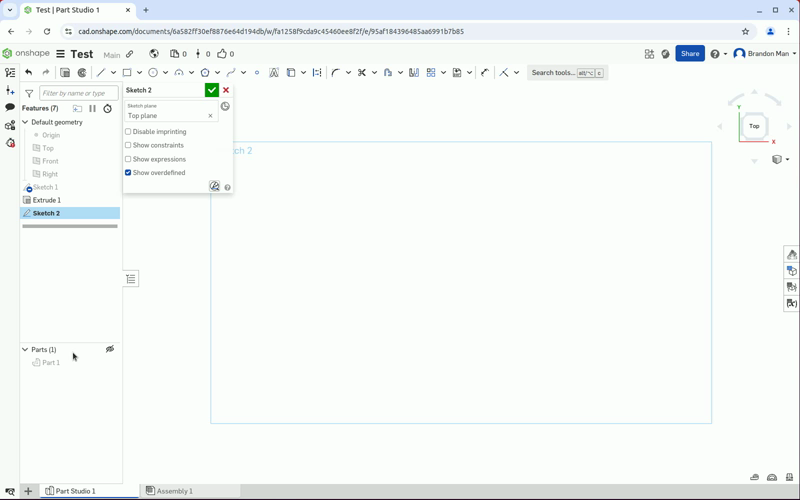
key(c)
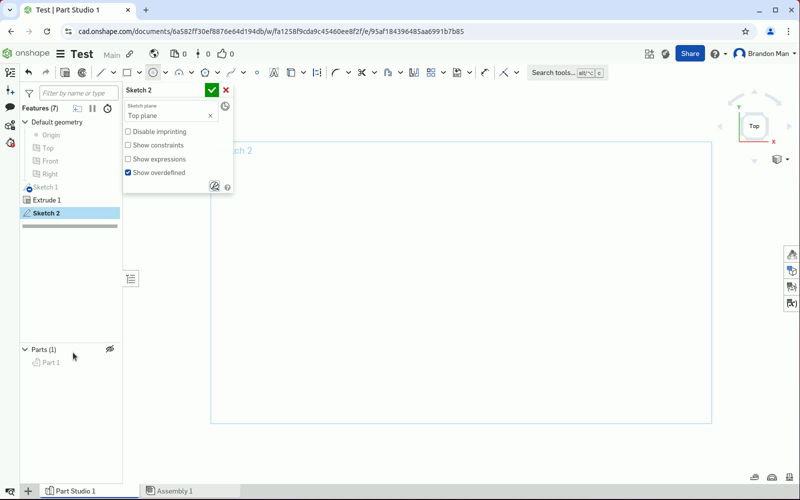
key_down(shift)
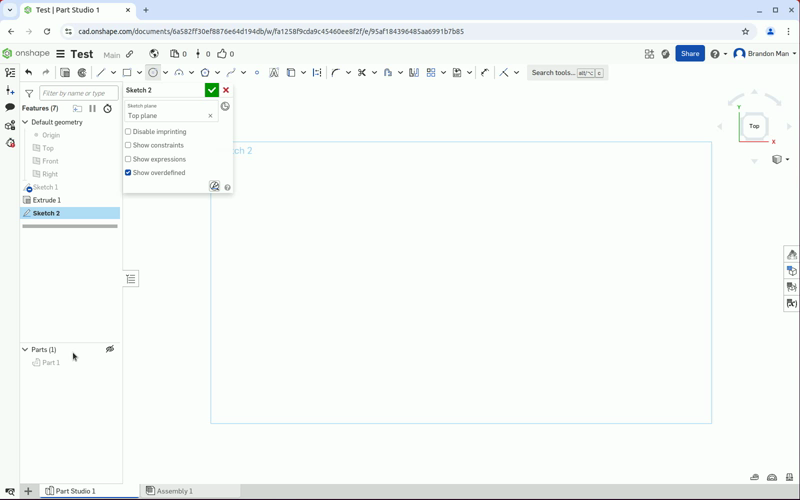
mouse_move(460, 282)
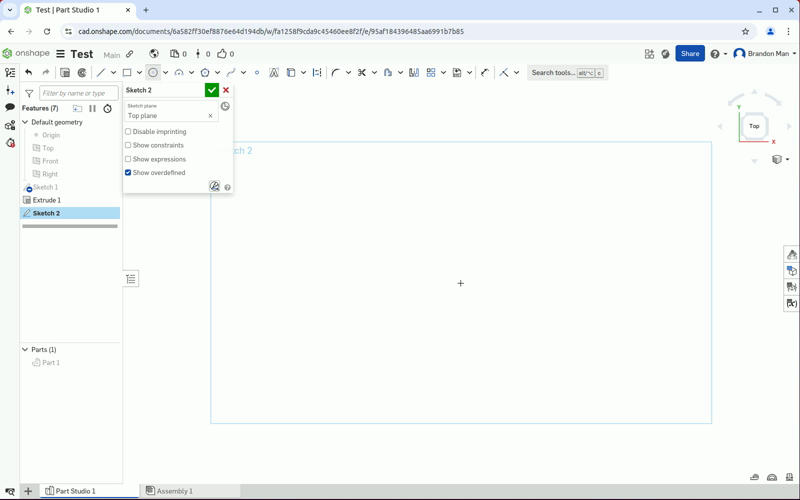
click(460, 282)
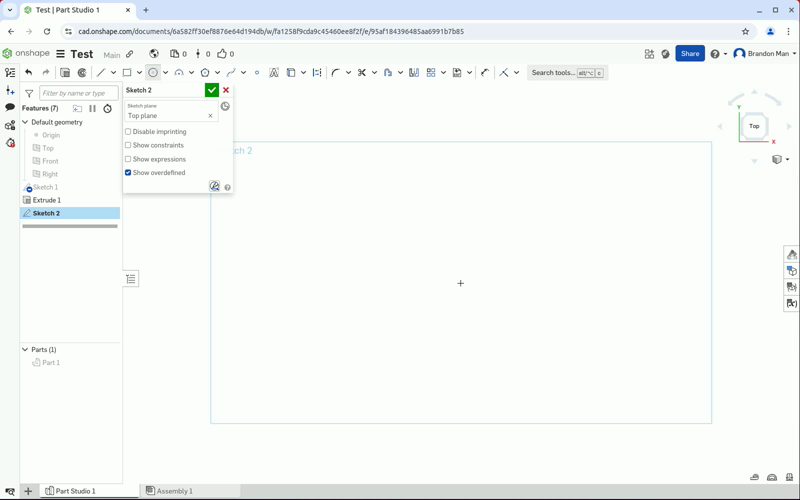
key_up(shift)
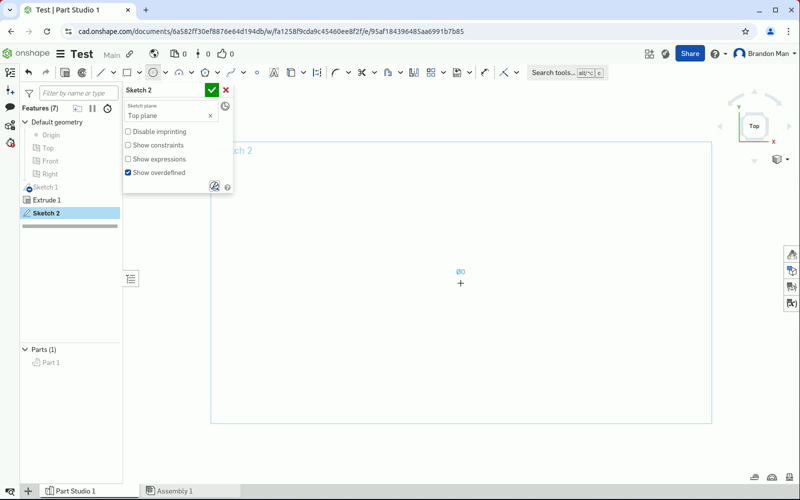
mouse_move(551, 282)
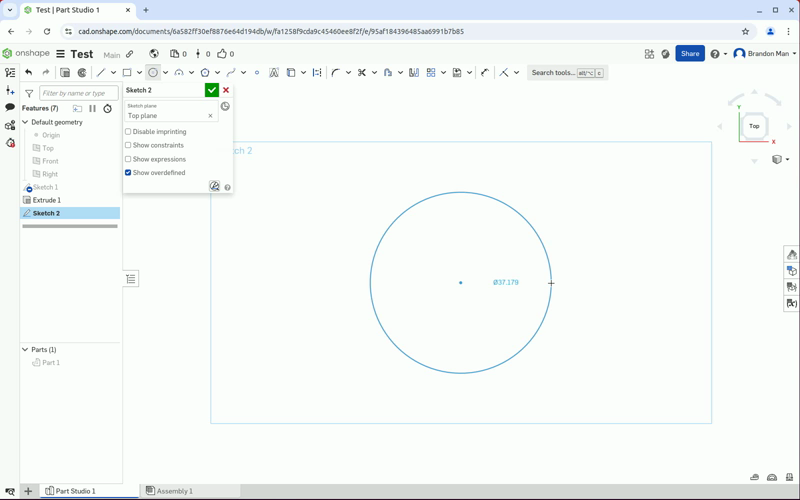
click(551, 282)
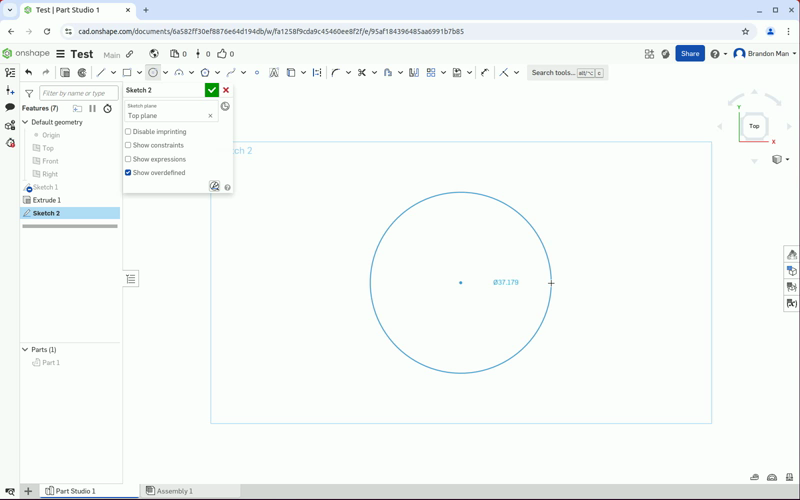
key(esc)
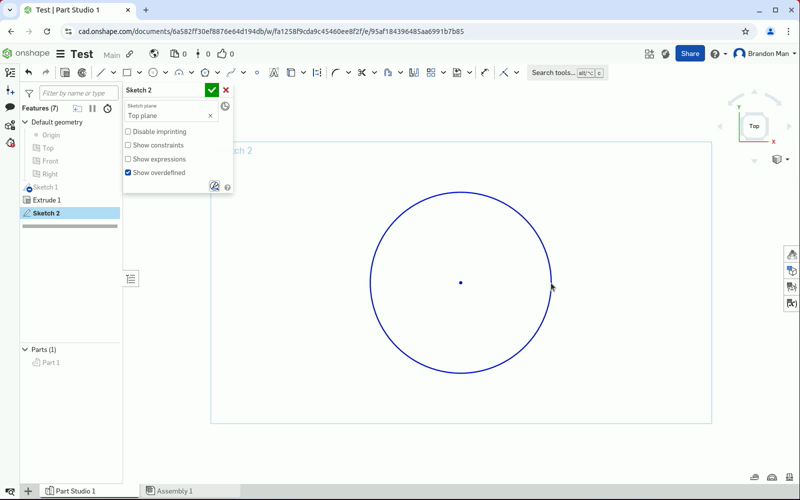
key(c)
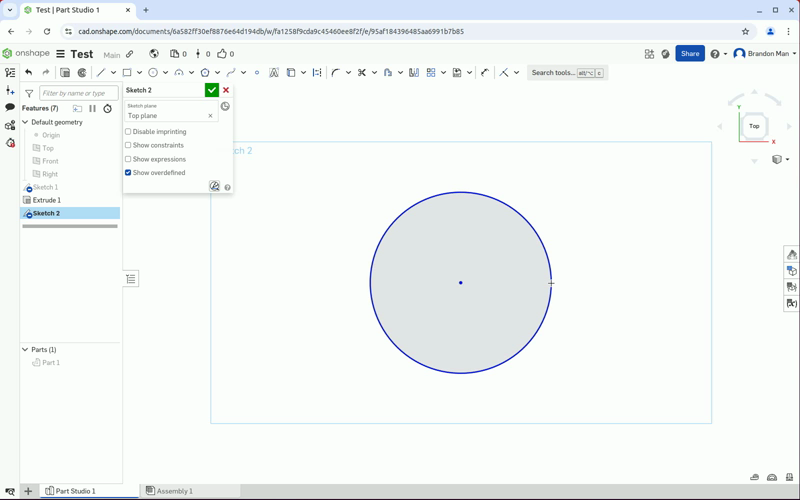
key_down(shift)
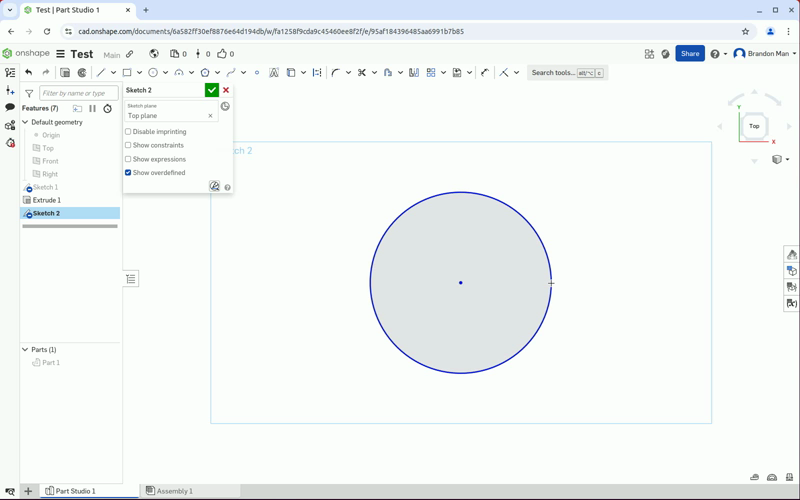
mouse_move(460, 282)
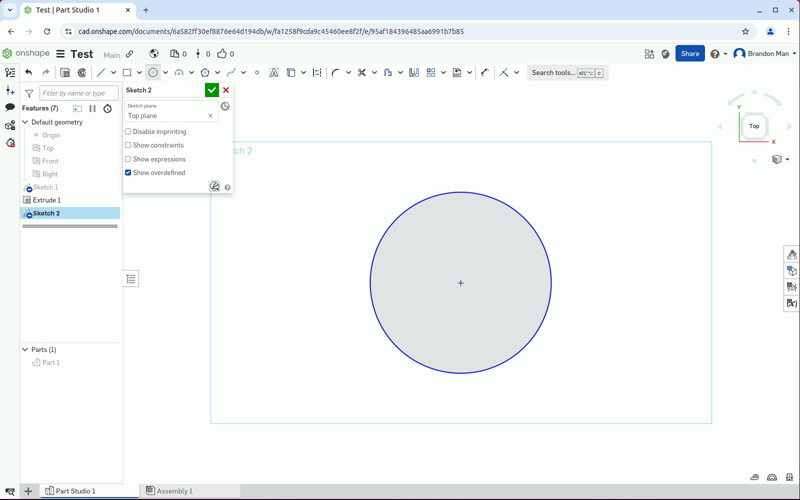
click(460, 282)
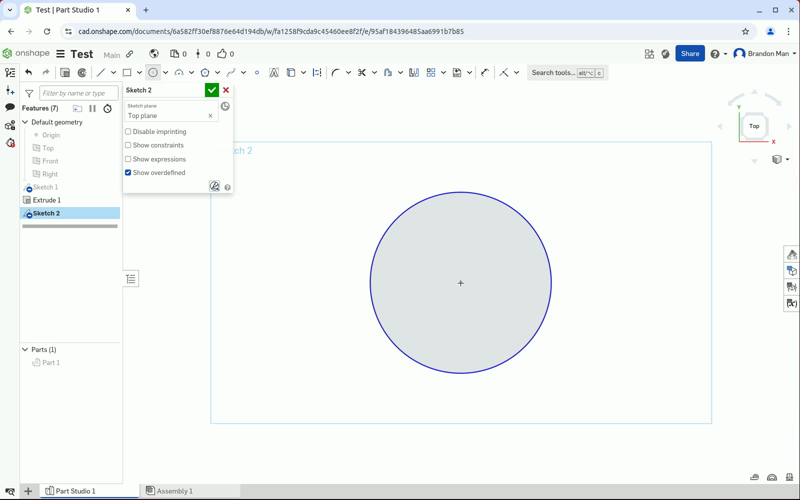
key_up(shift)
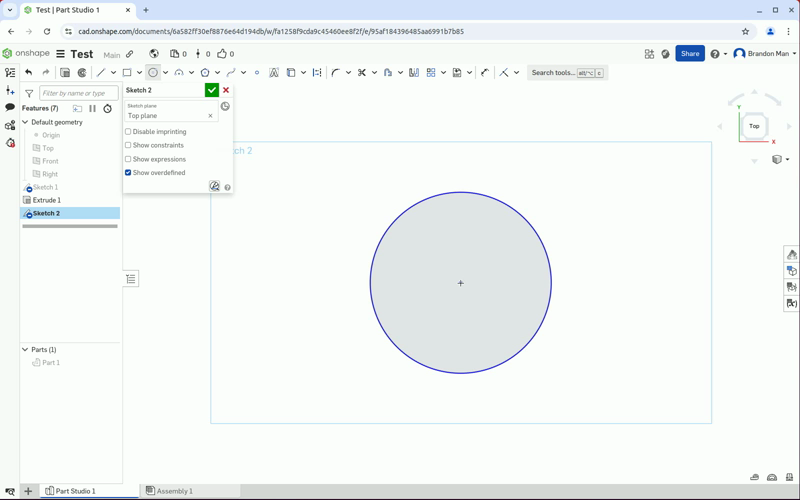
mouse_move(547, 282)
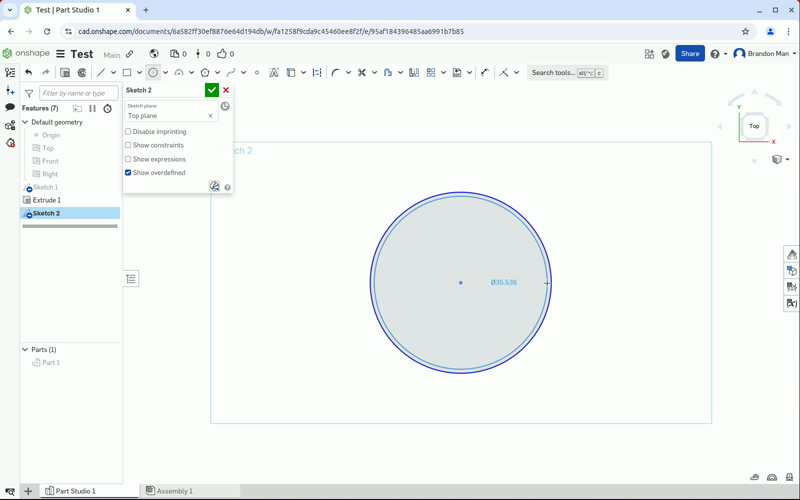
scroll(6)
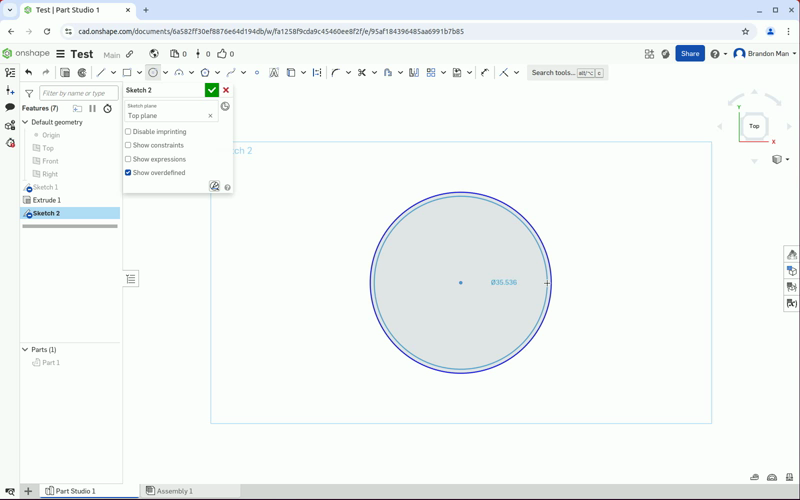
scroll(6)
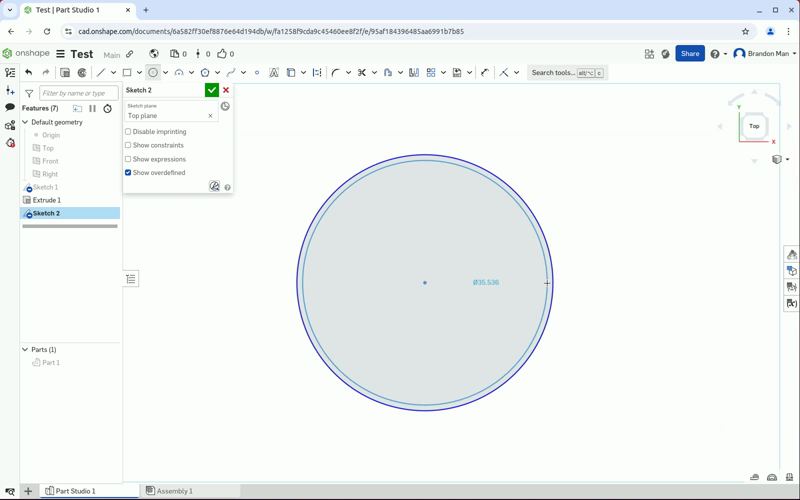
scroll(6)
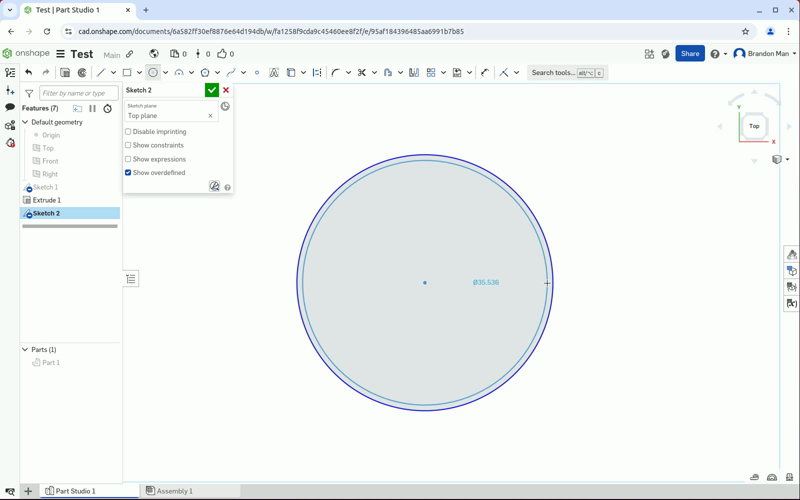
scroll(6)
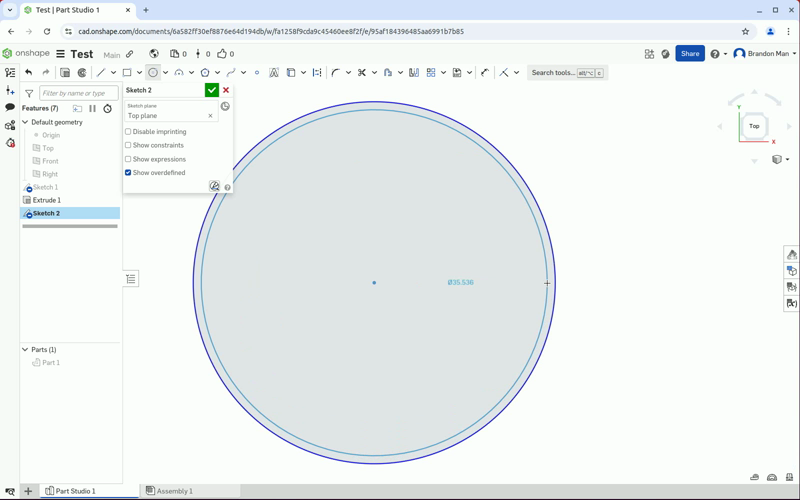
scroll(6)
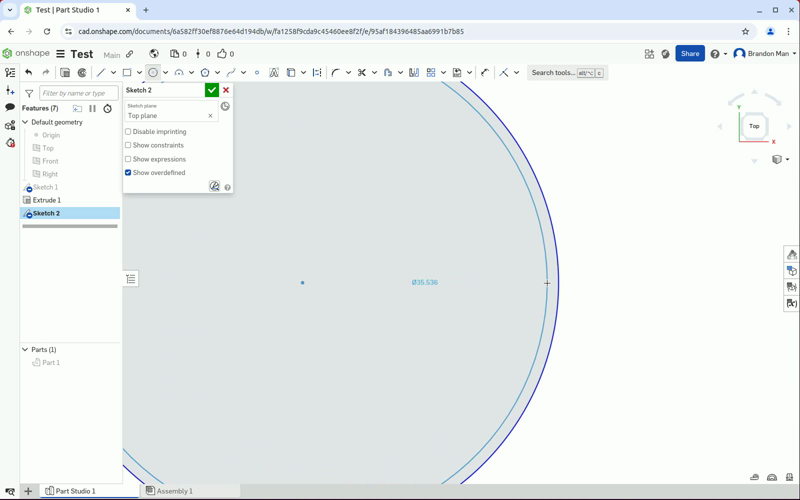
scroll(6)
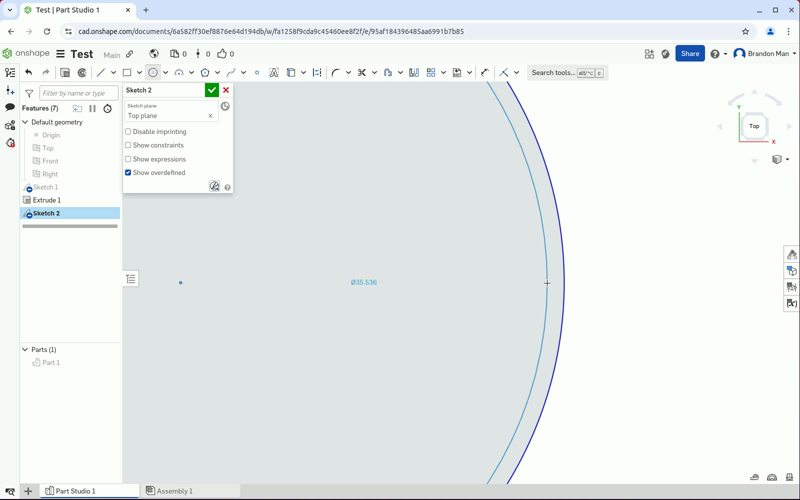
scroll(6)
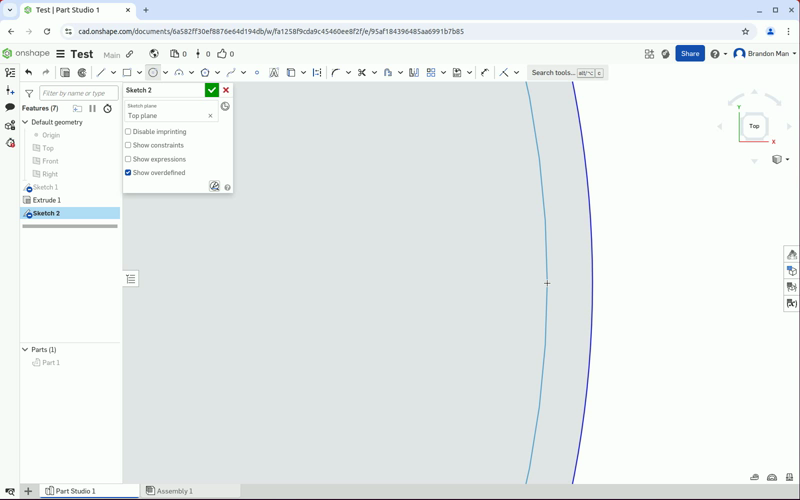
click(547, 282)
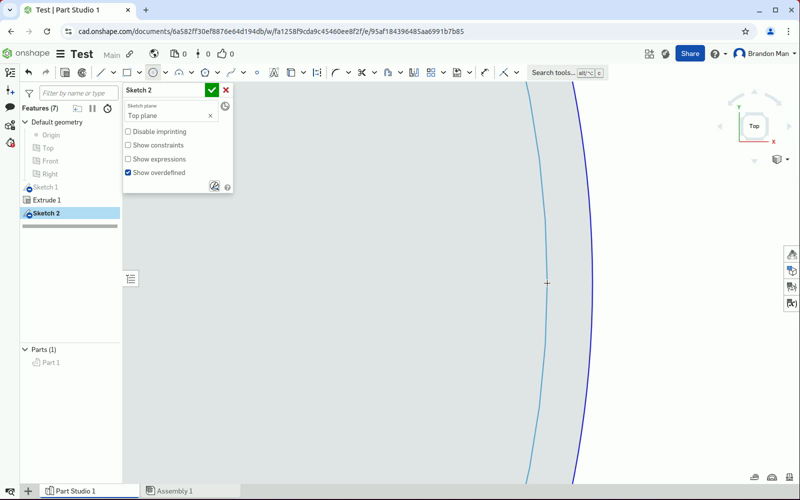
scroll(-6)
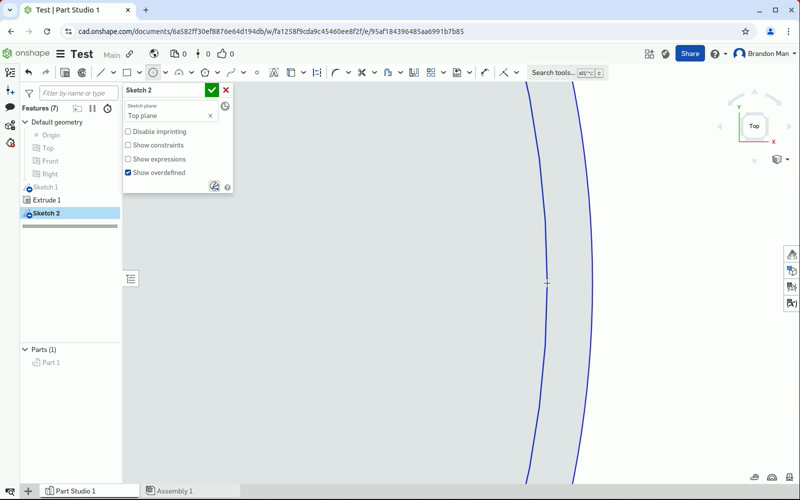
scroll(-6)
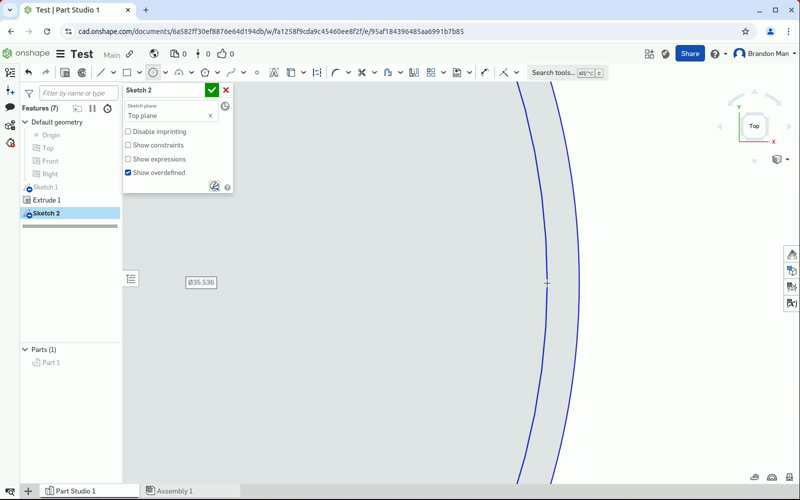
scroll(-6)
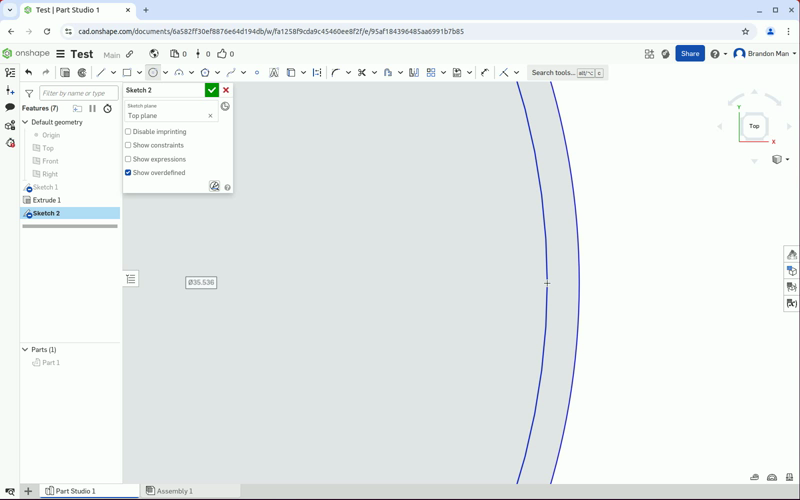
scroll(-6)
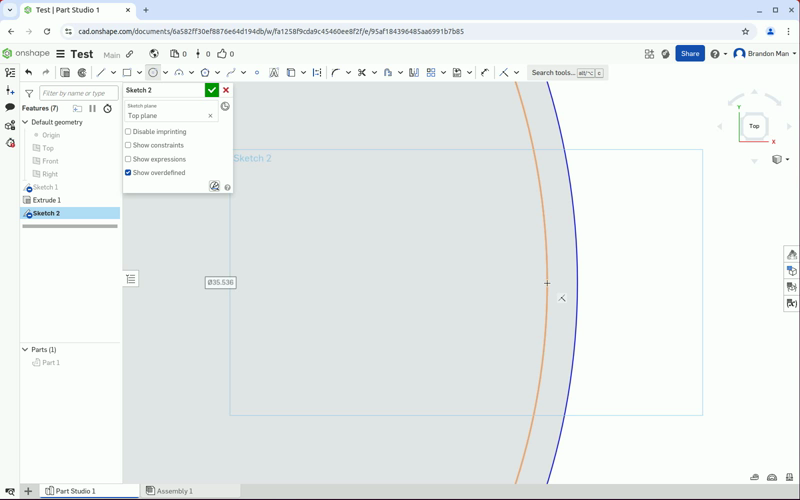
scroll(-6)
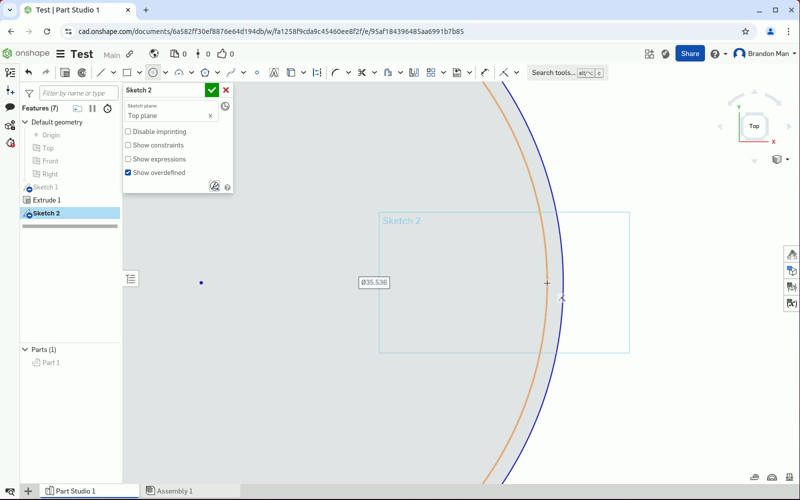
scroll(-6)
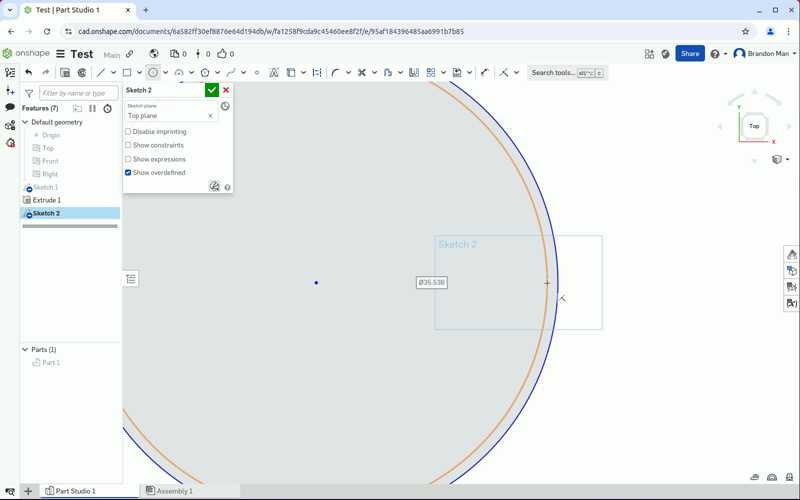
scroll(-6)
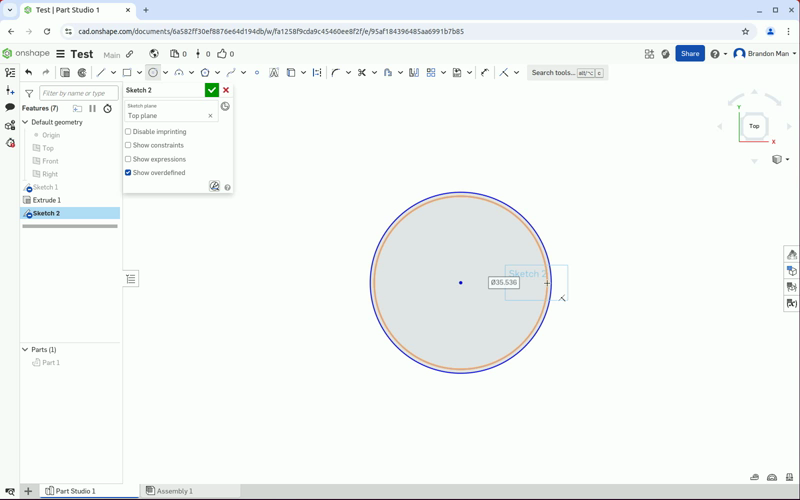
key(esc)
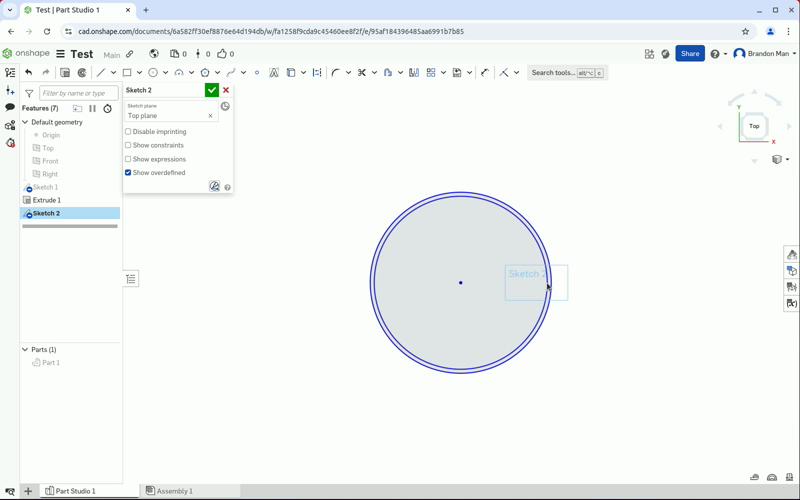
mouse_move(378, 314)
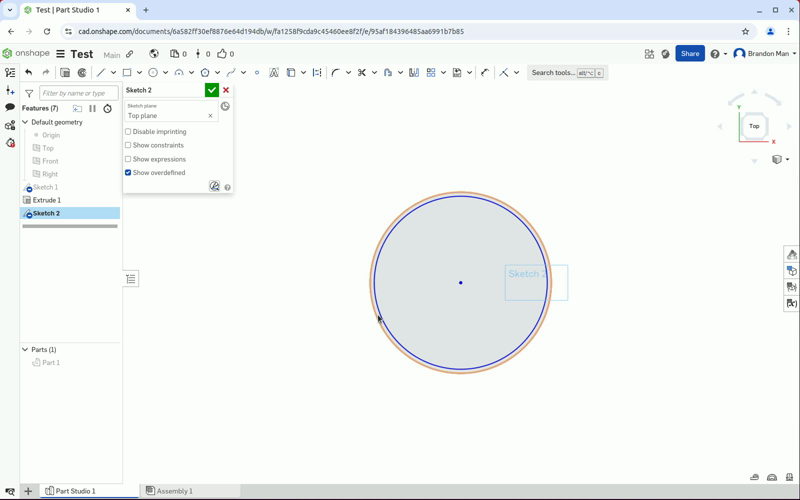
click(378, 314)
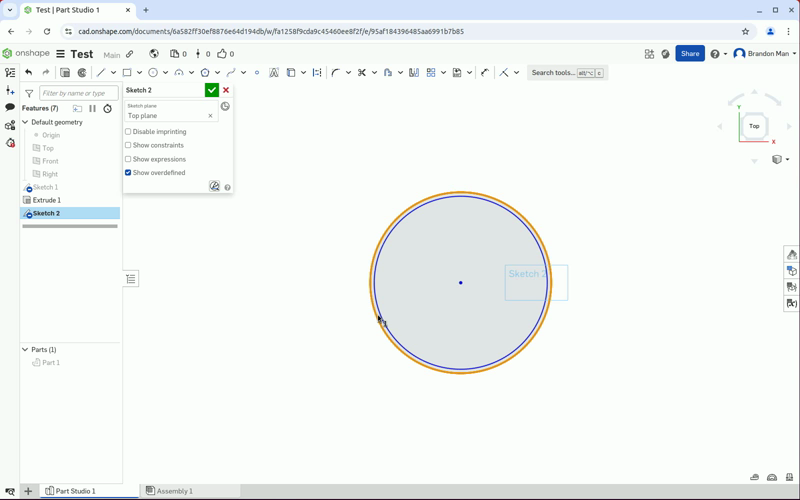
mouse_move(73, 352)
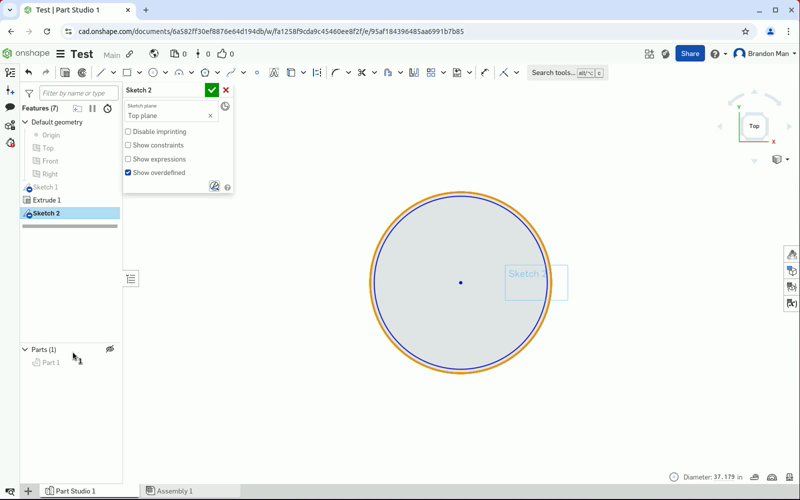
key(shift+y)
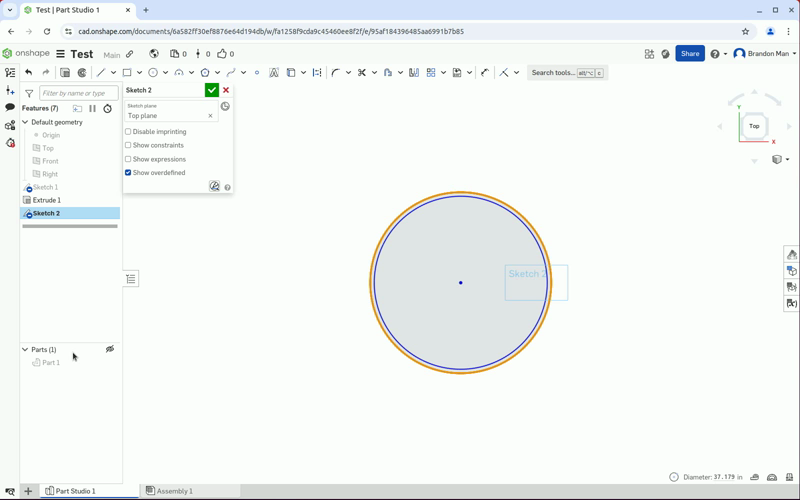
key(shift+e)
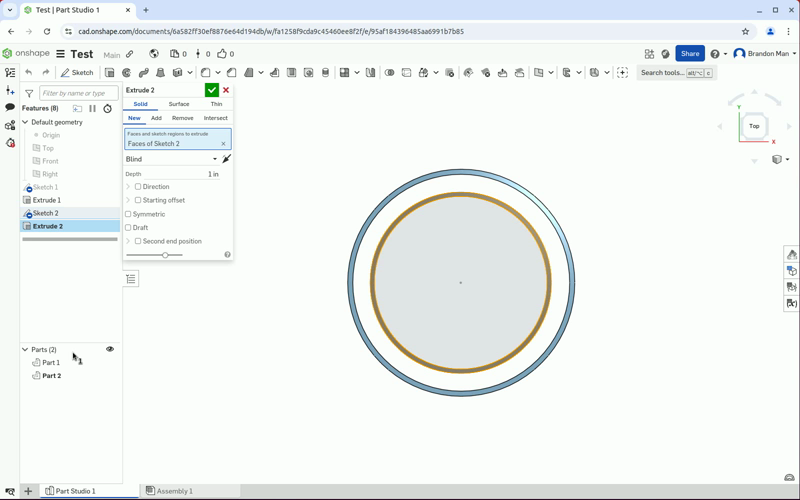
mouse_move(143, 106)
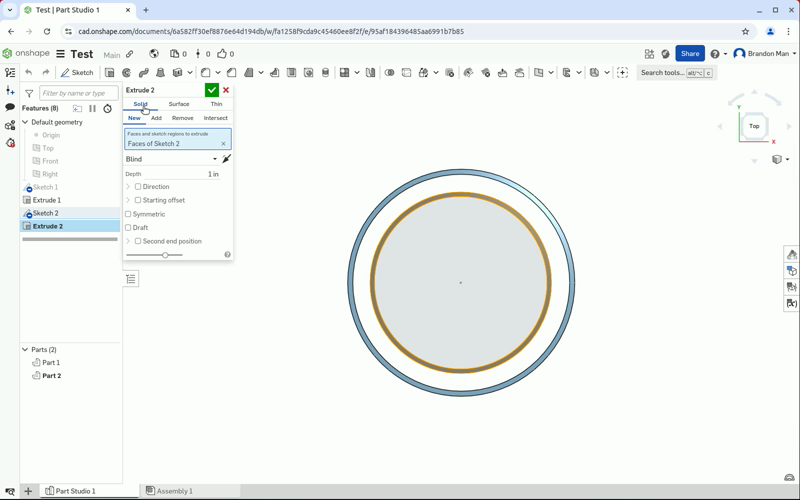
click(143, 106)
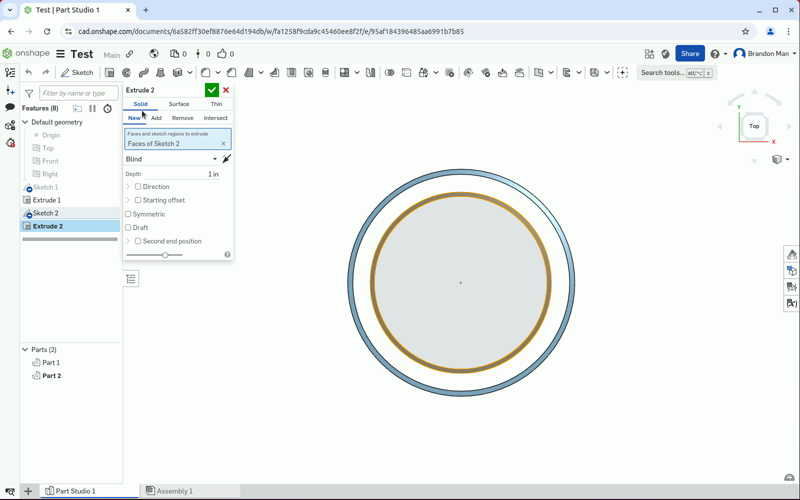
mouse_move(137, 120)
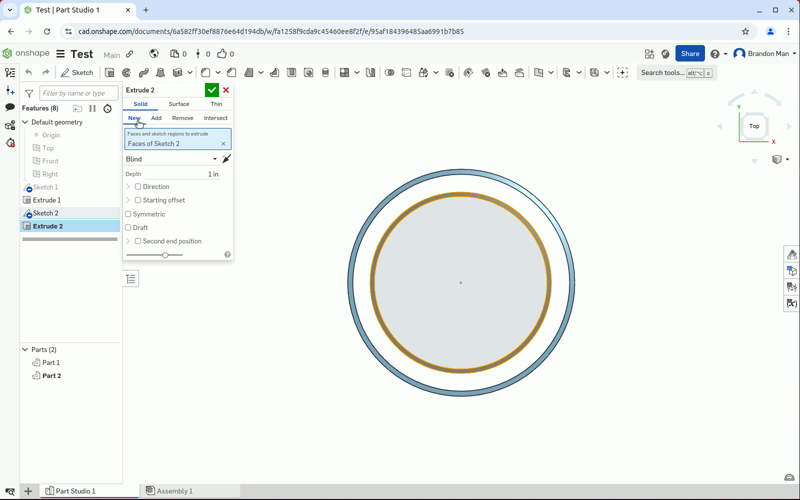
click(137, 120)
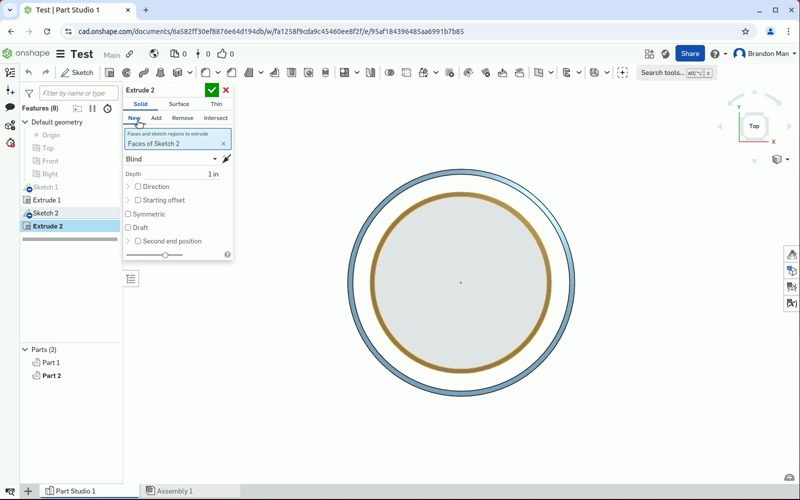
key(tab, 4)
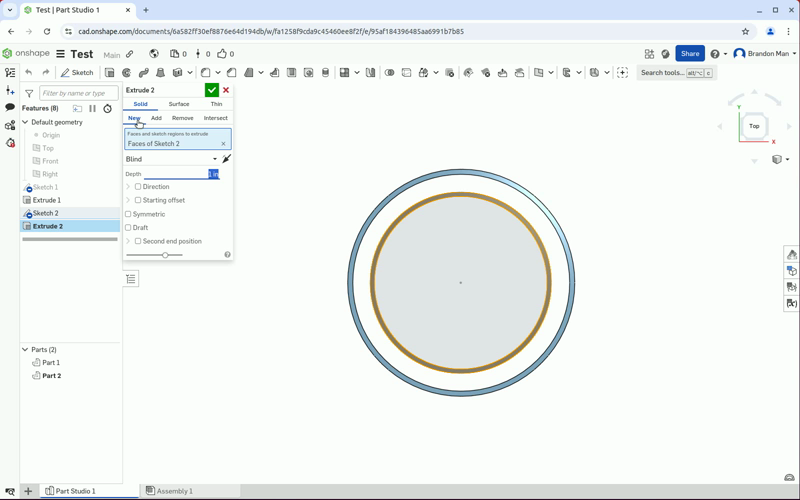
text(17.813)
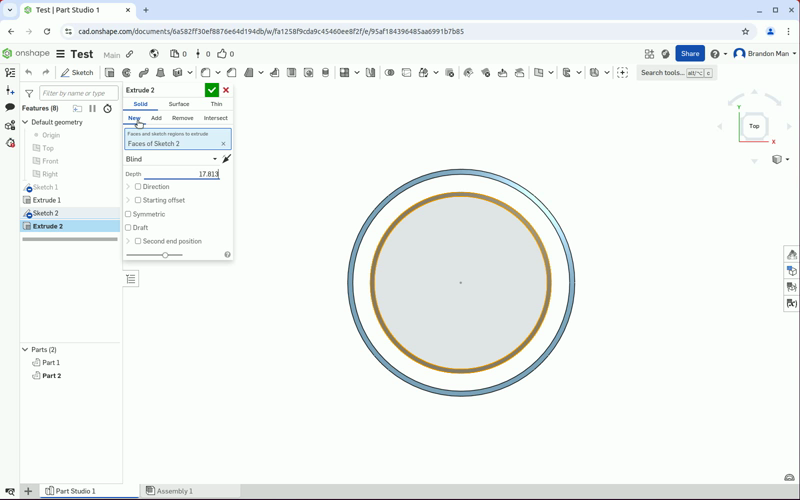
key(enter)
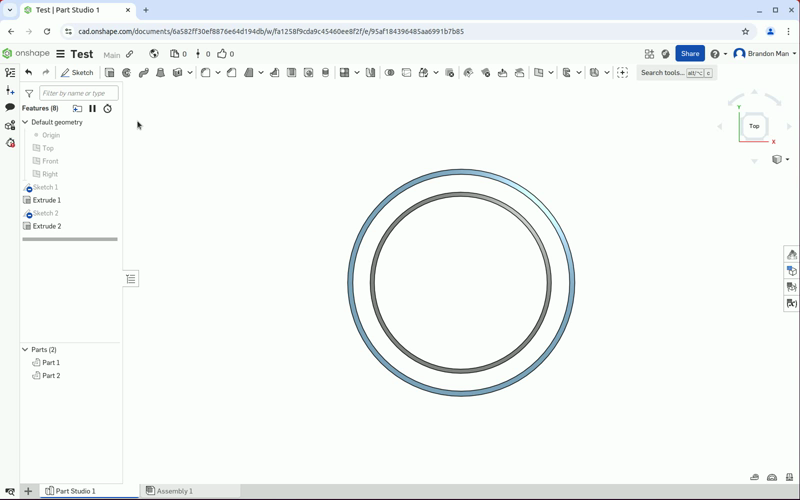
key(shift+h)
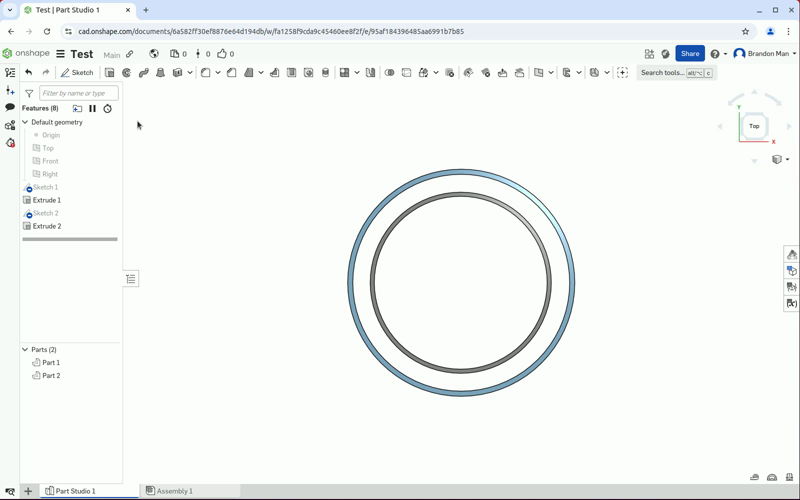
key(shift+h)
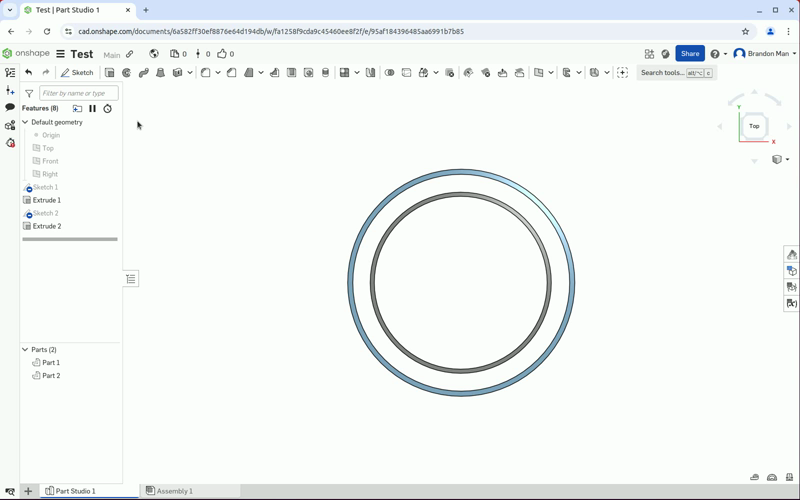
mouse_move(73, 189)
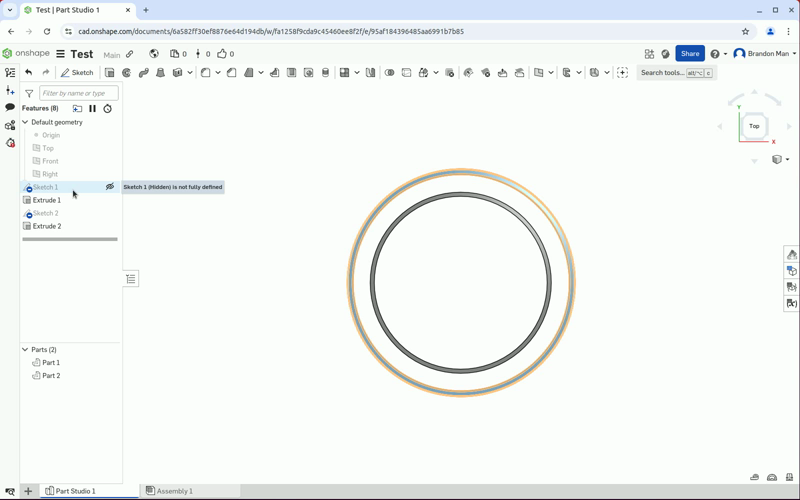
click(73, 189)
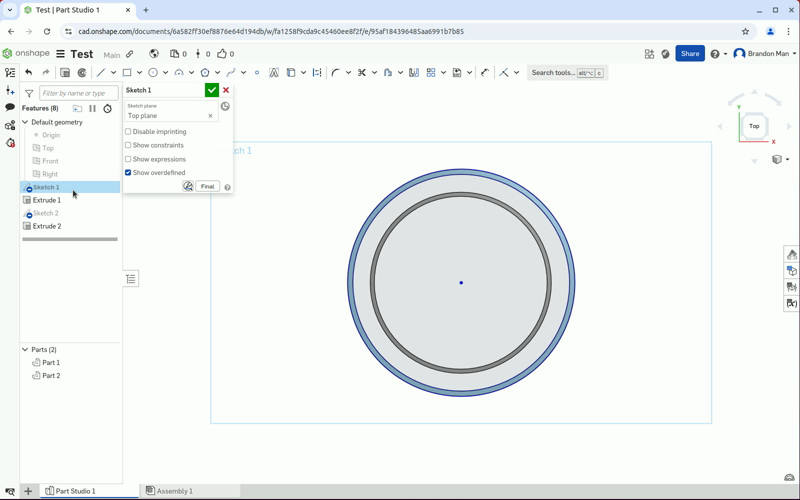
mouse_move(229, 92)
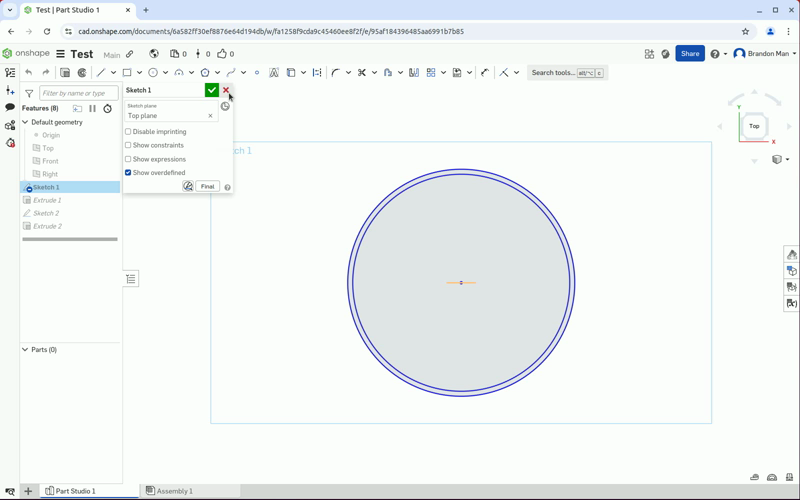
click(229, 92)
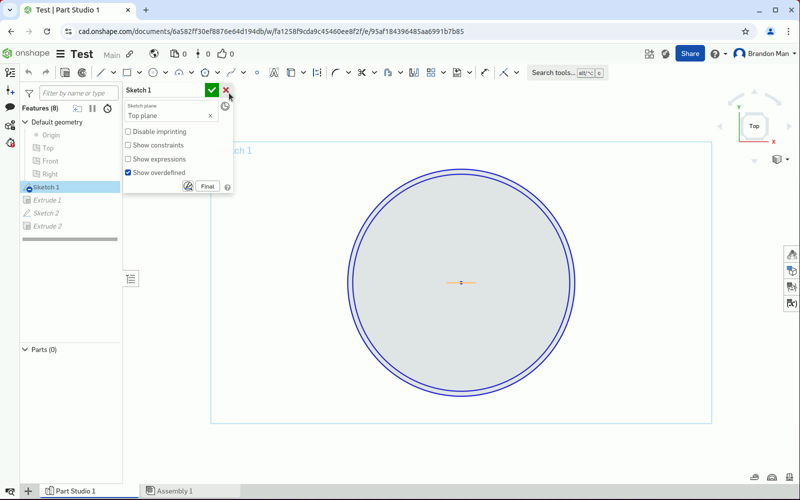
key(shift+s)
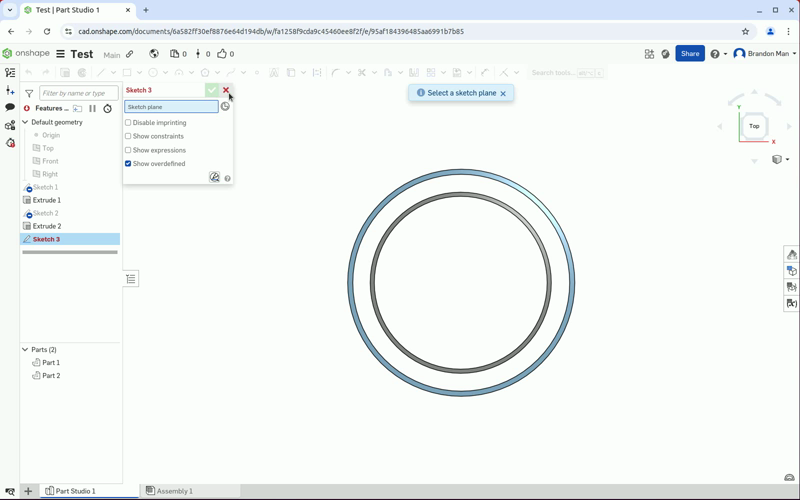
mouse_move(73, 150)
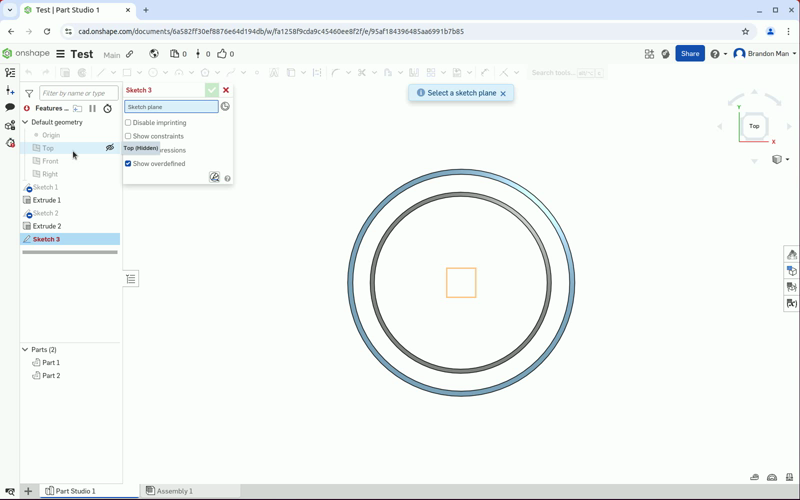
click(73, 150)
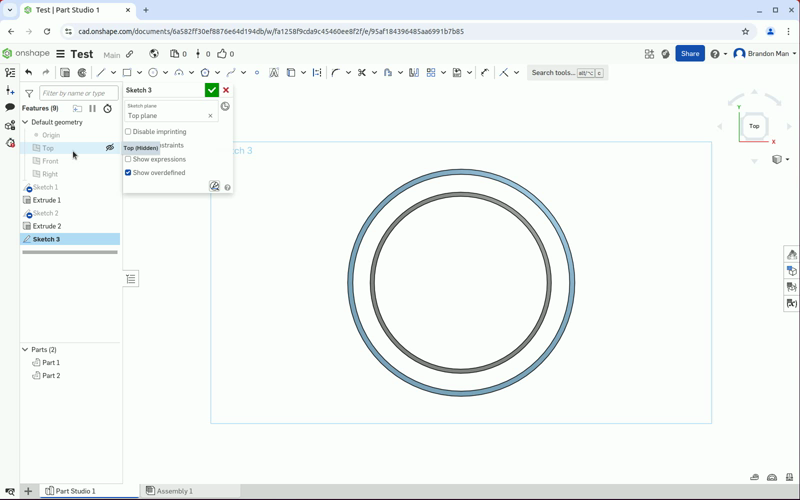
mouse_move(73, 352)
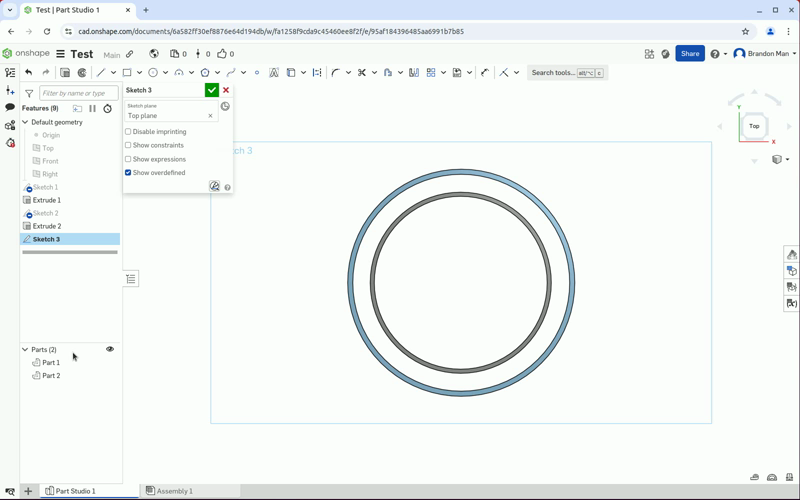
key(y)
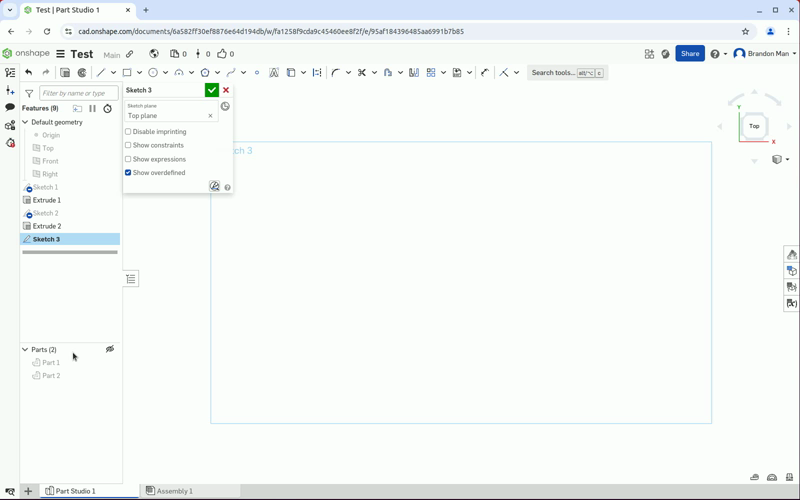
key(c)
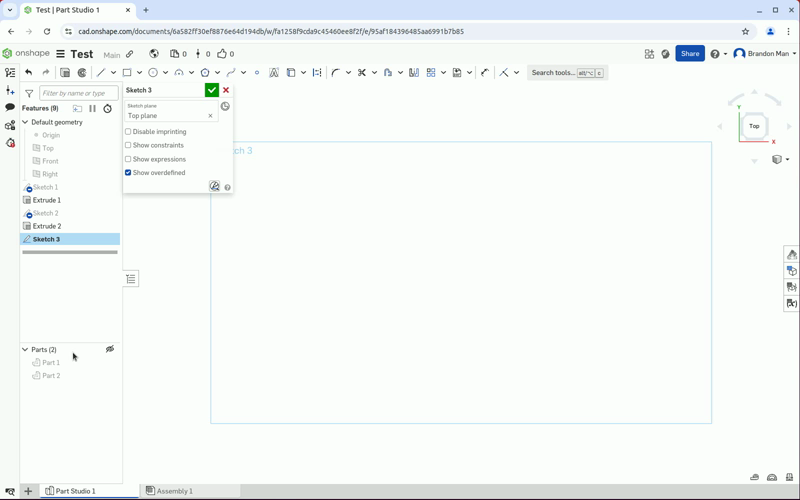
key_down(shift)
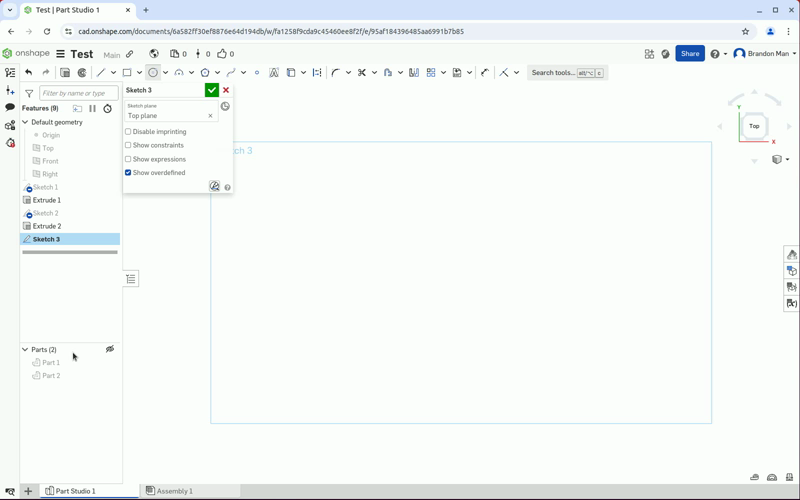
mouse_move(461, 282)
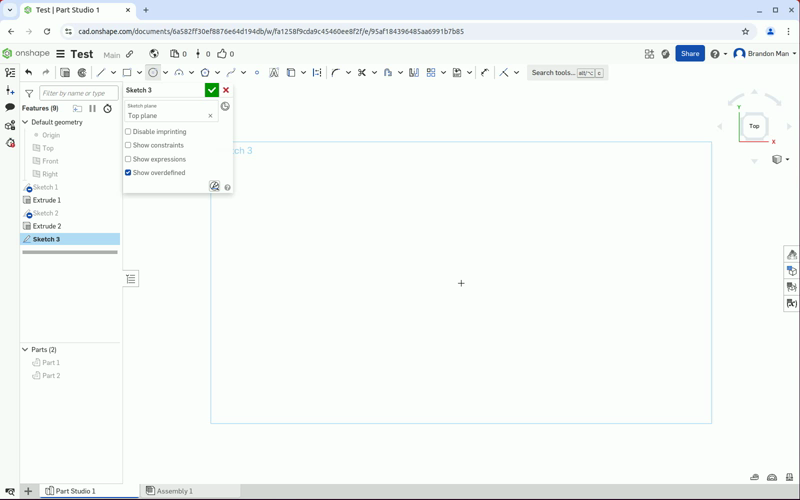
click(461, 282)
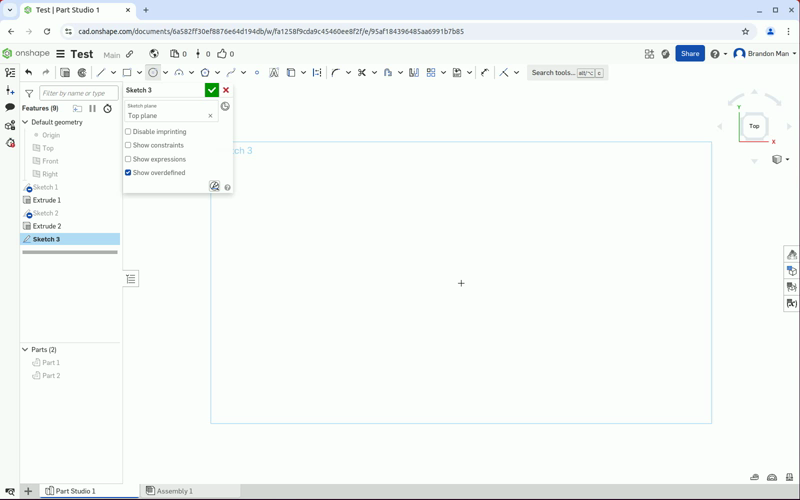
key_up(shift)
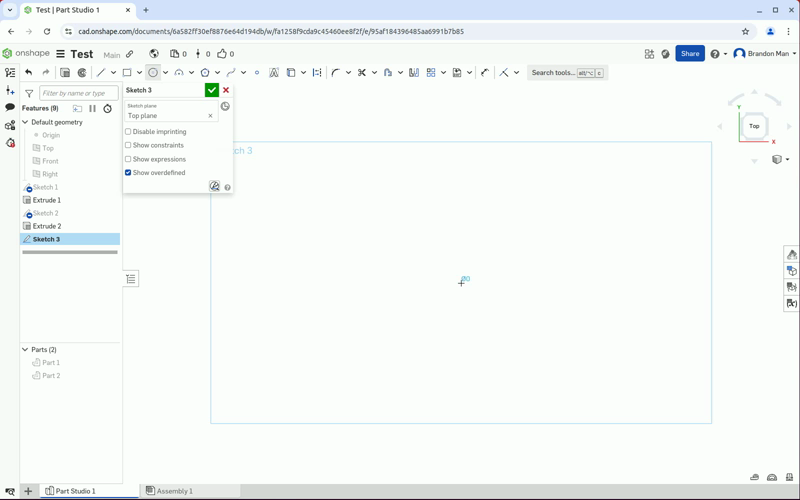
mouse_move(528, 282)
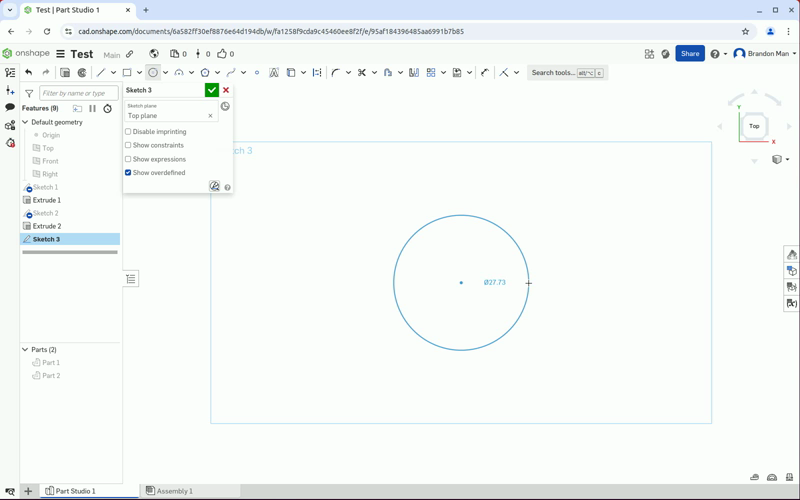
click(528, 282)
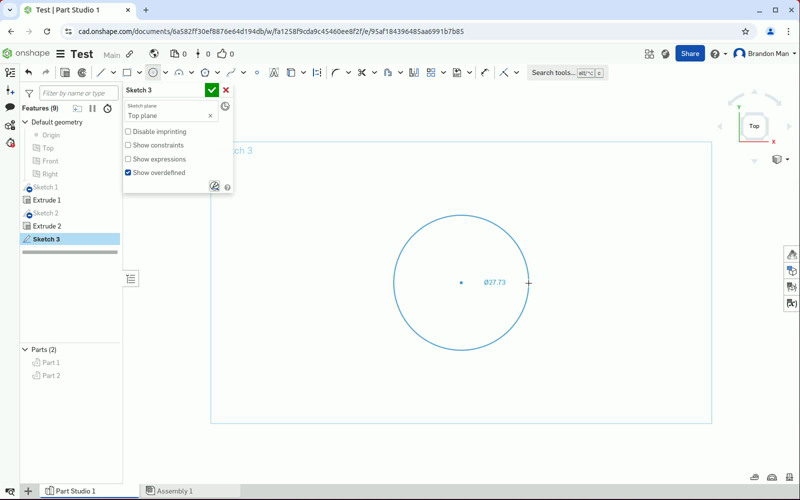
key(esc)
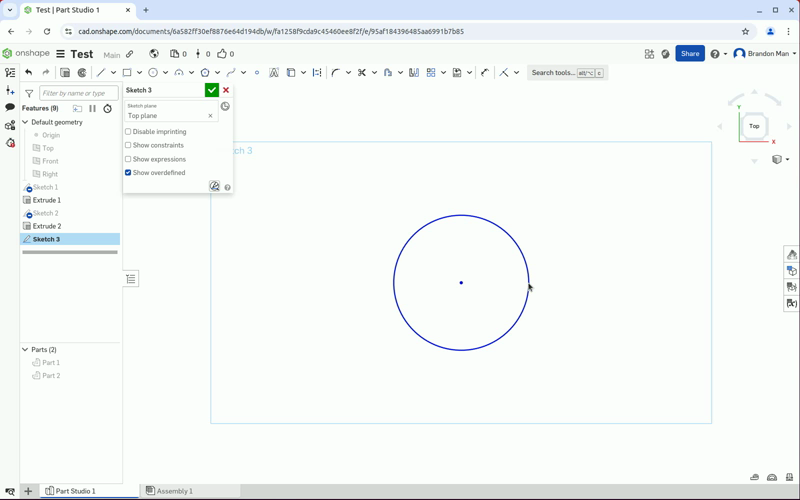
key(c)
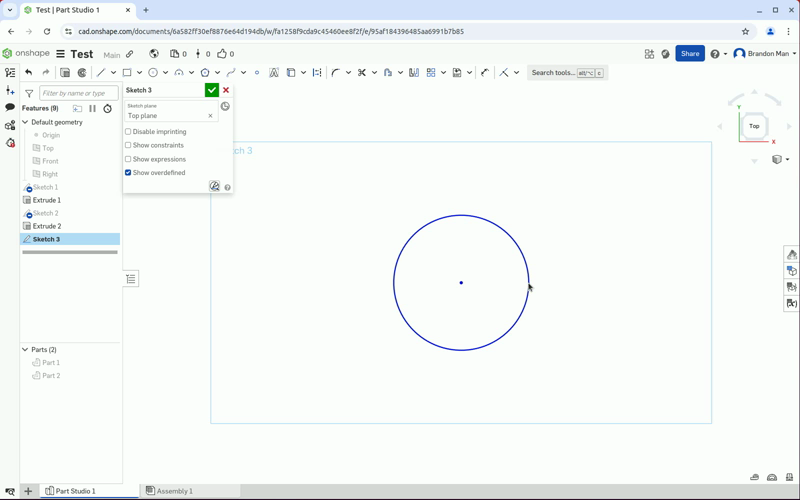
key_down(shift)
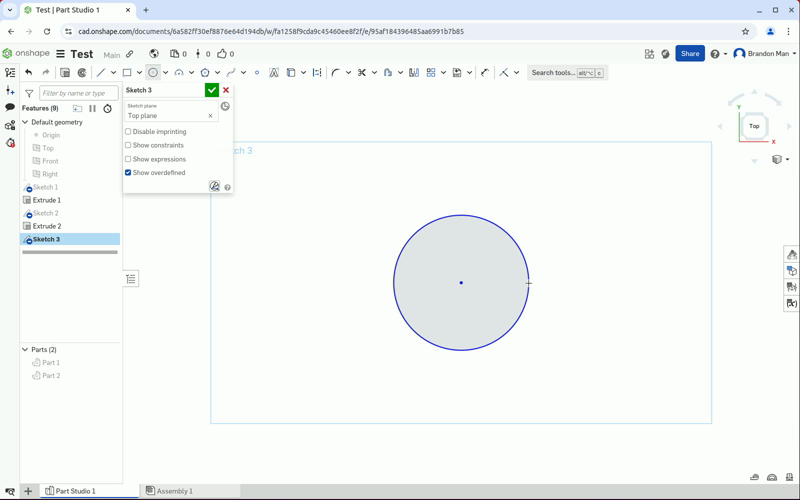
mouse_move(461, 282)
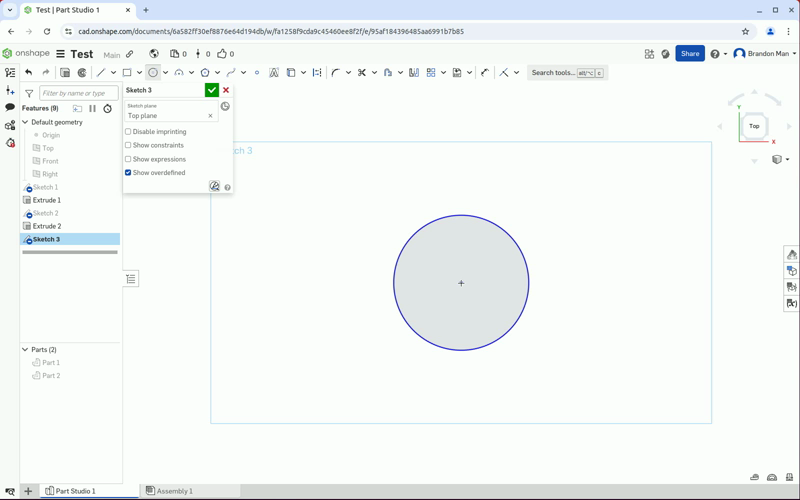
click(461, 282)
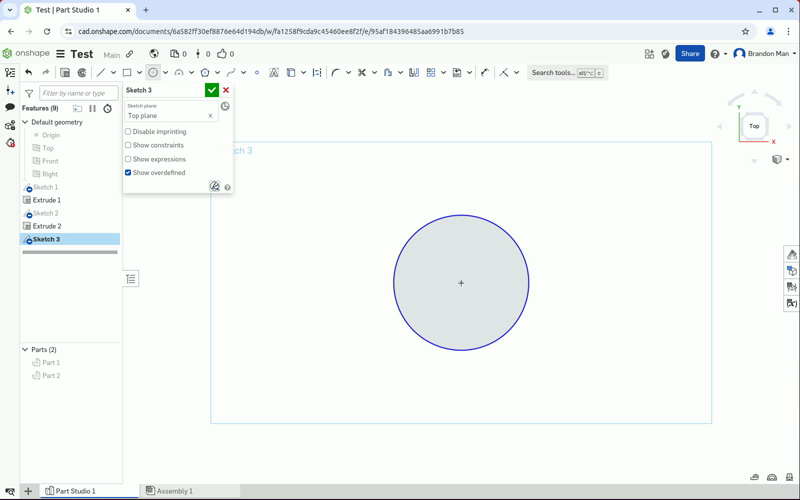
key_up(shift)
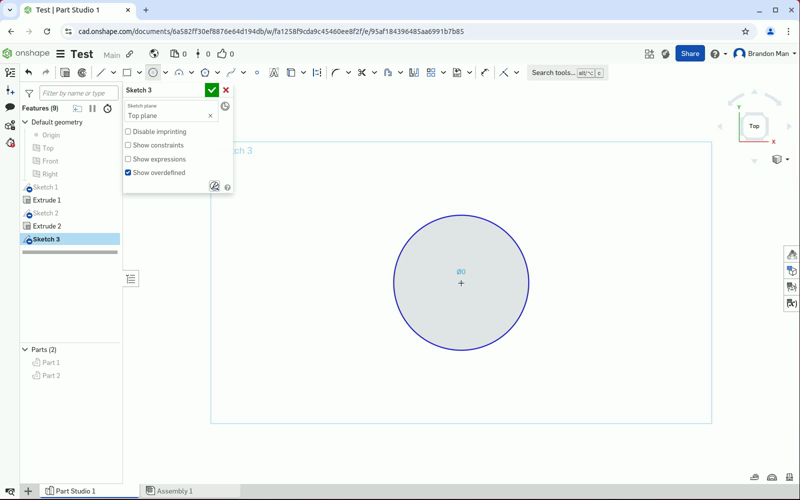
mouse_move(525, 282)
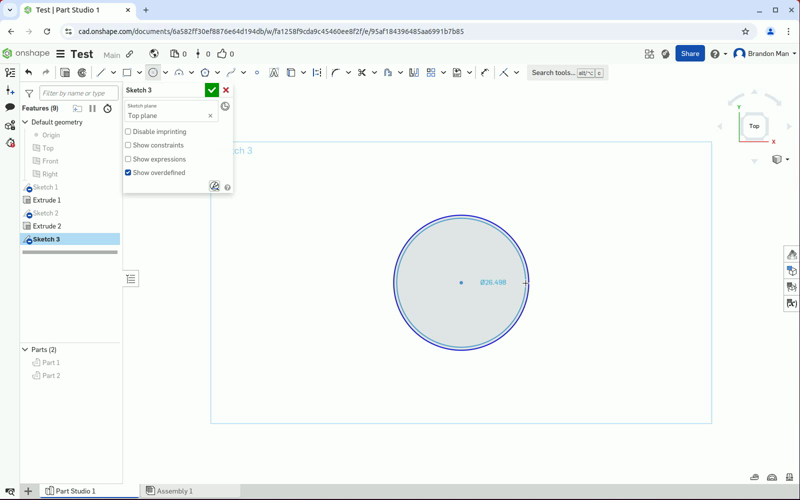
scroll(6)
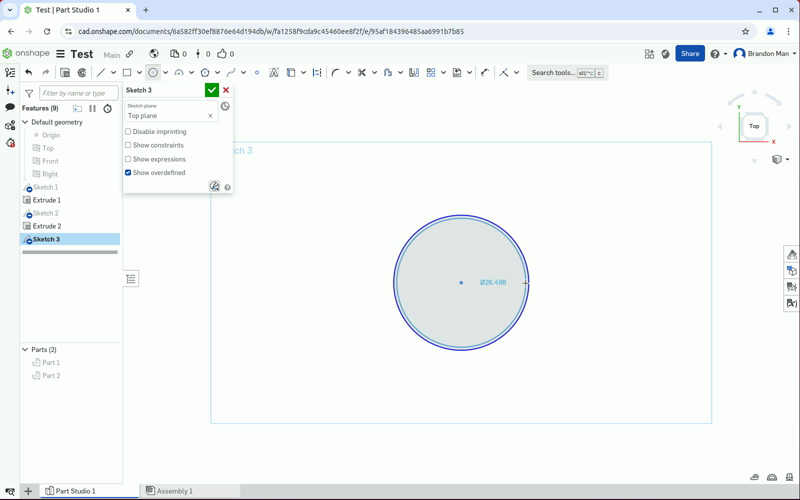
scroll(6)
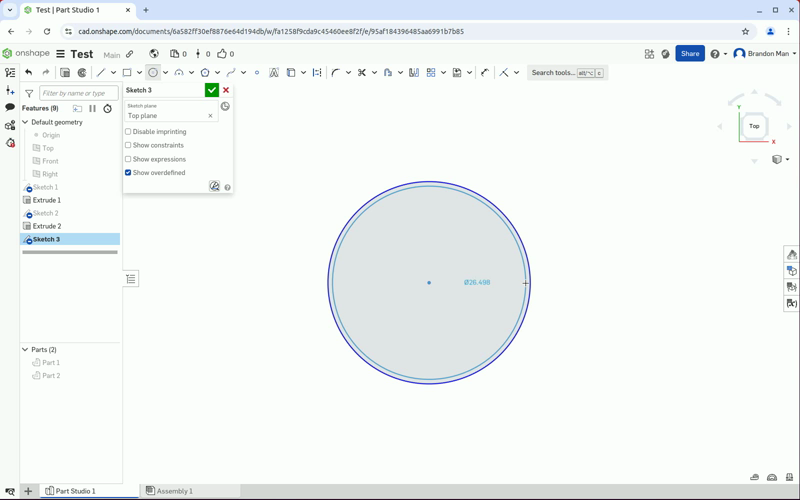
scroll(6)
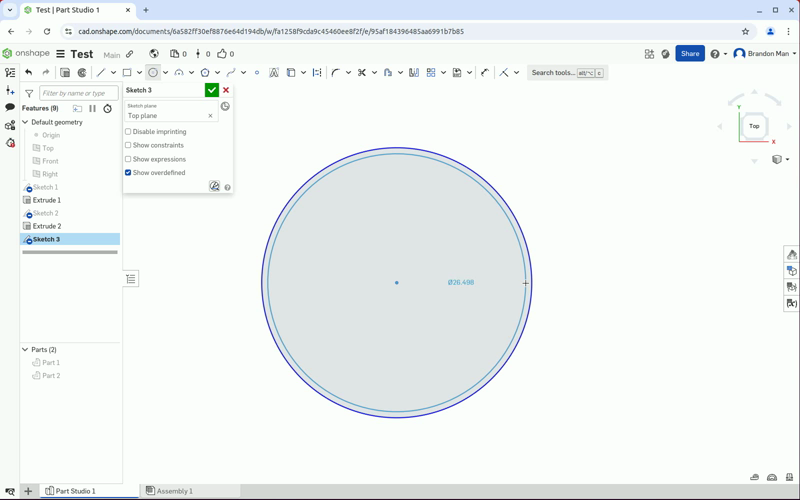
scroll(6)
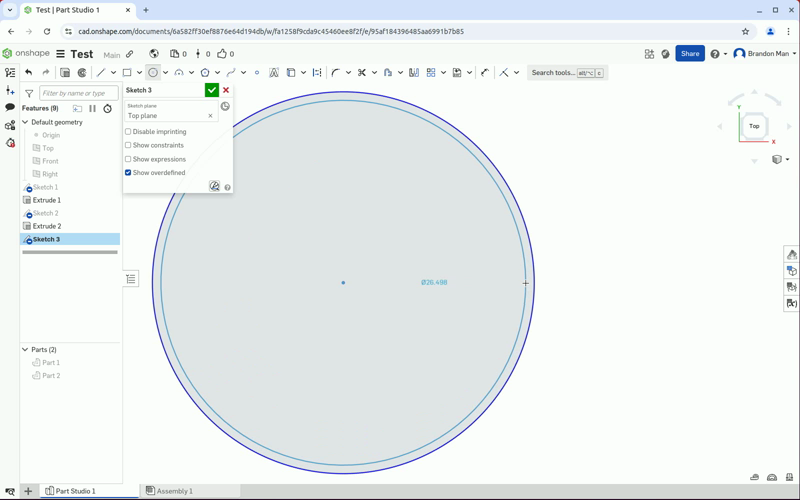
scroll(6)
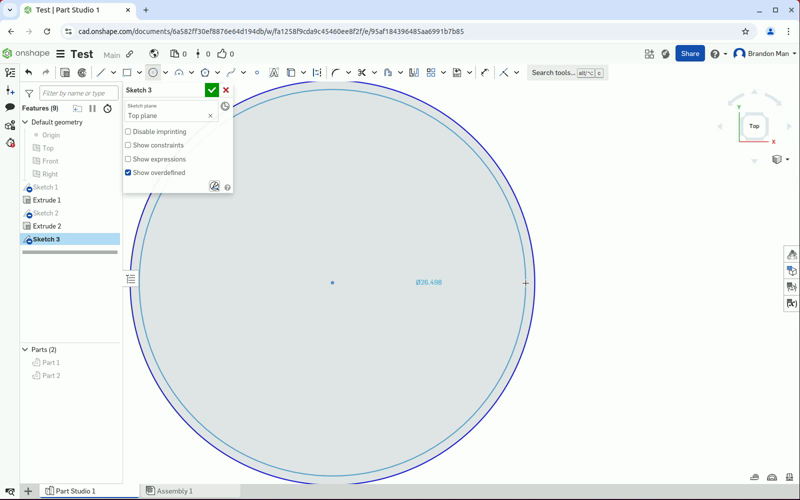
scroll(6)
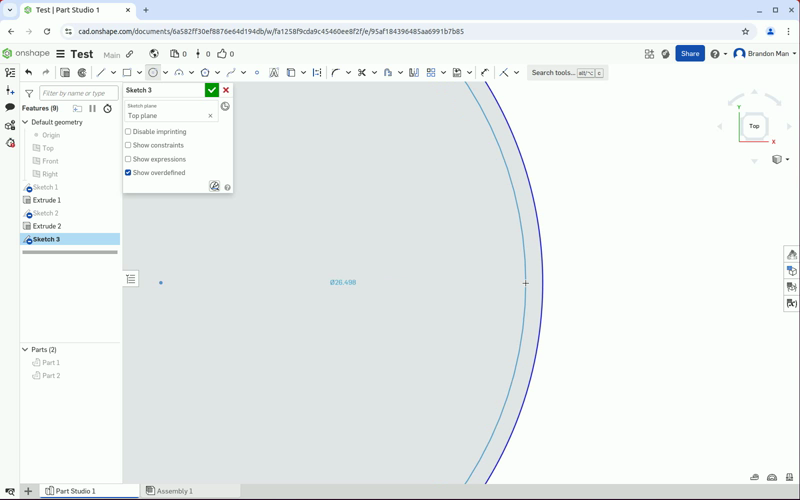
scroll(6)
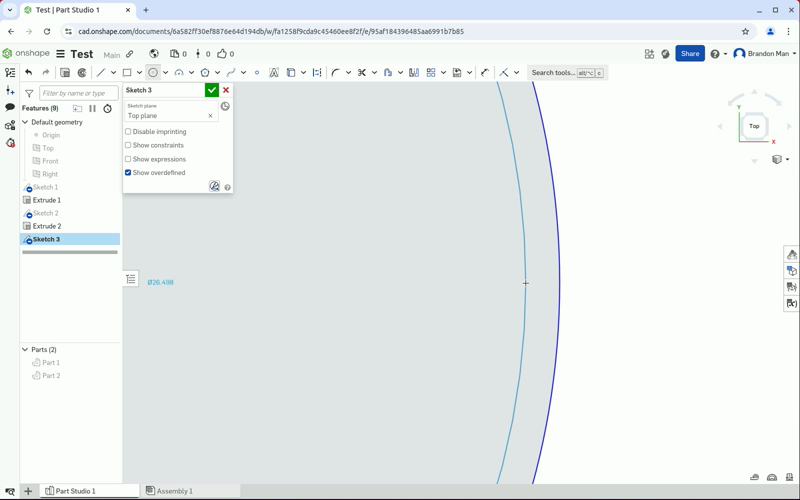
click(525, 282)
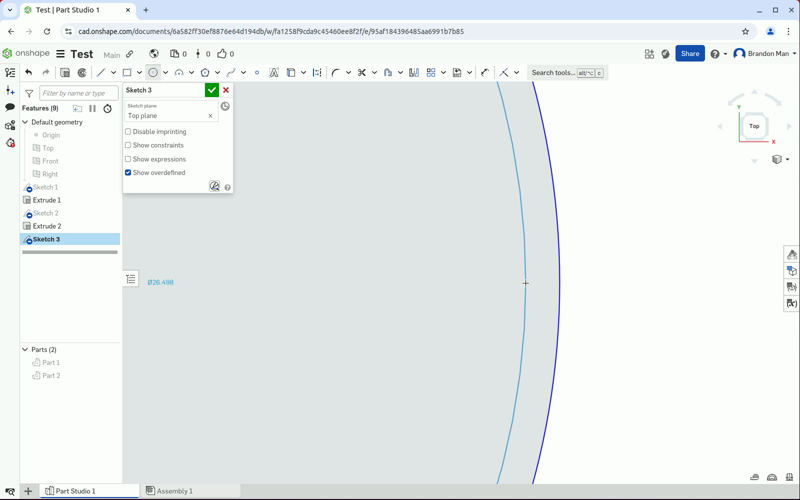
scroll(-6)
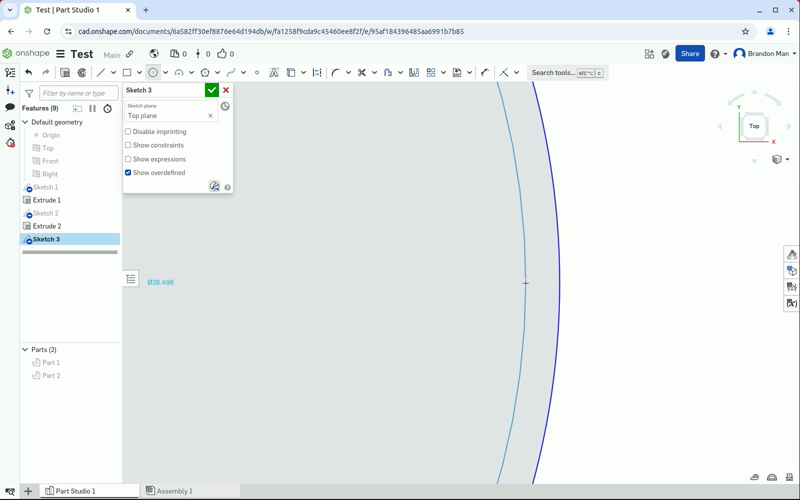
scroll(-6)
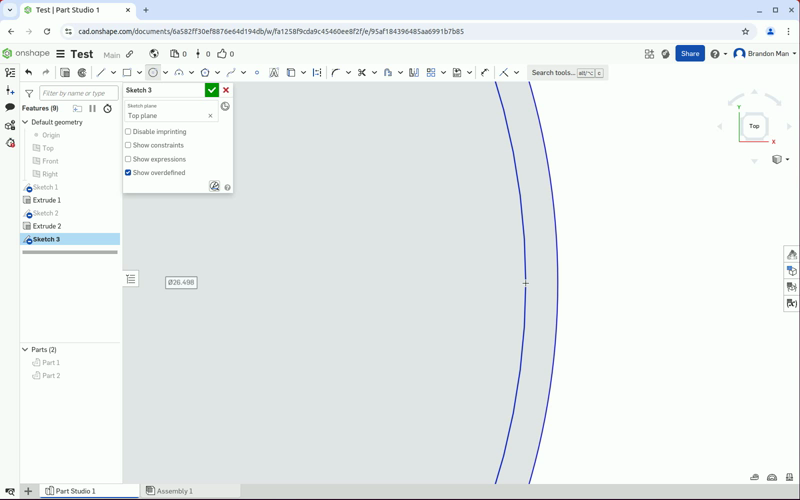
scroll(-6)
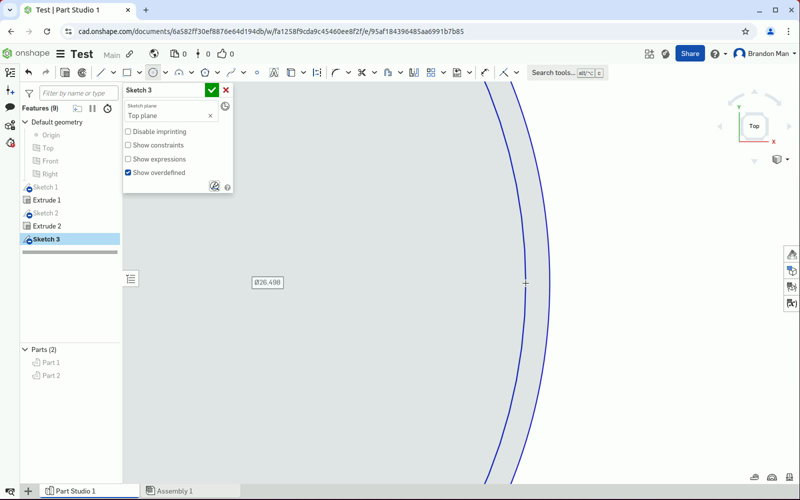
scroll(-6)
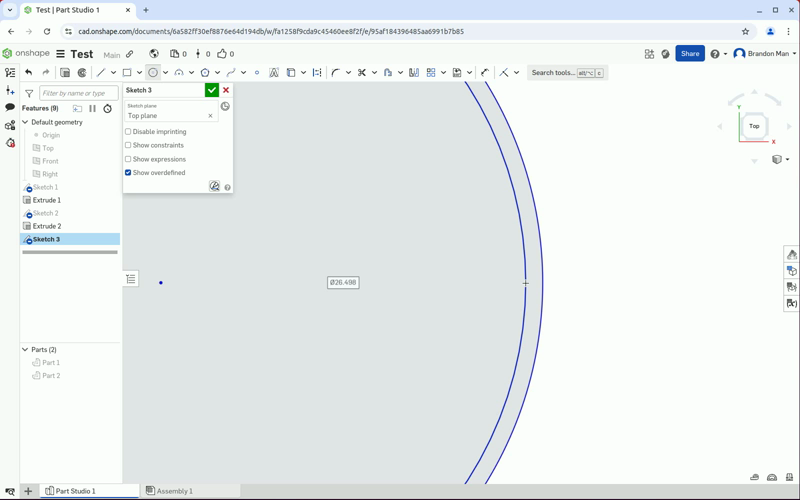
scroll(-6)
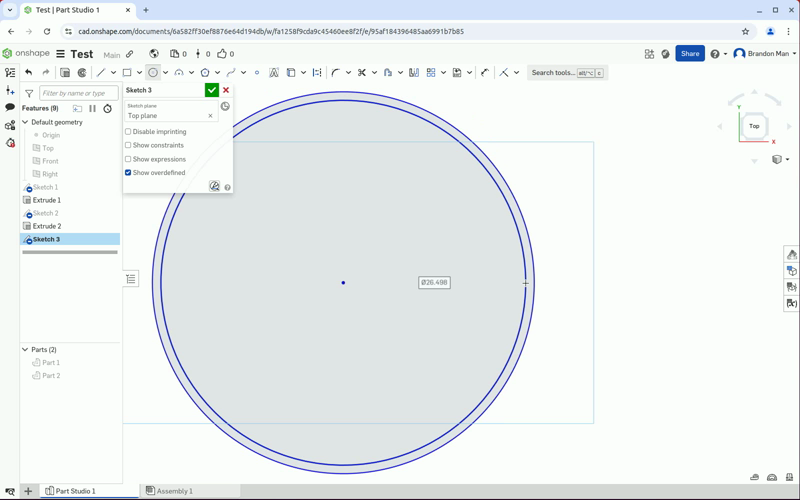
scroll(-6)
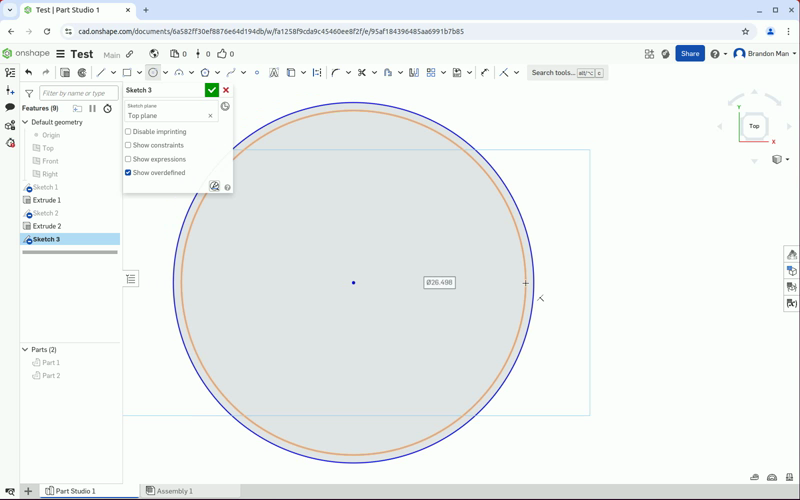
scroll(-6)
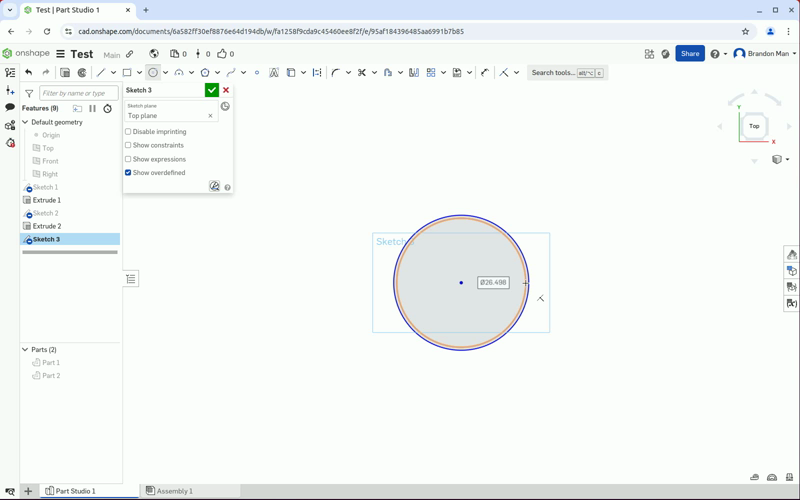
key(esc)
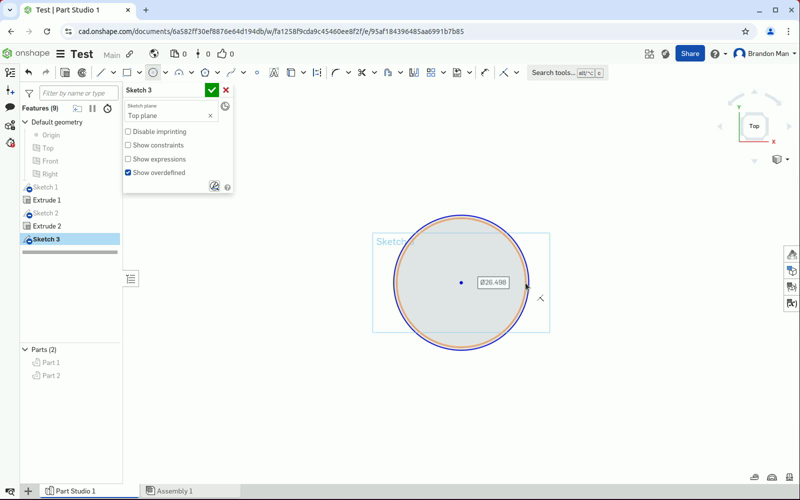
mouse_move(468, 217)
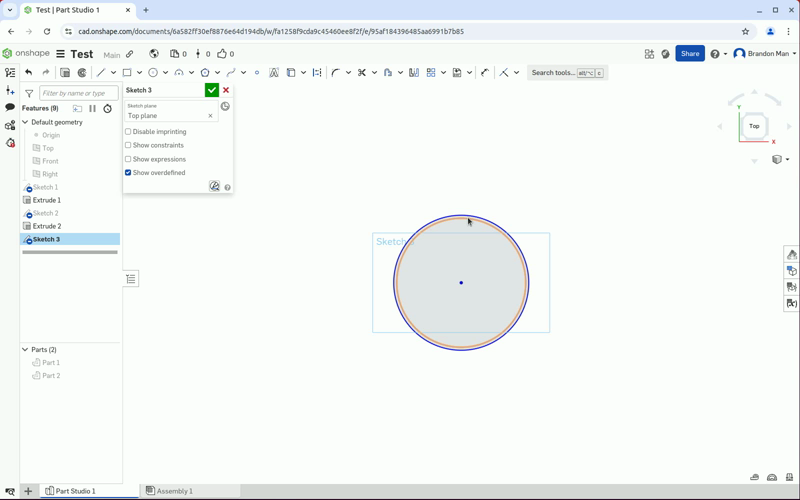
scroll(6)
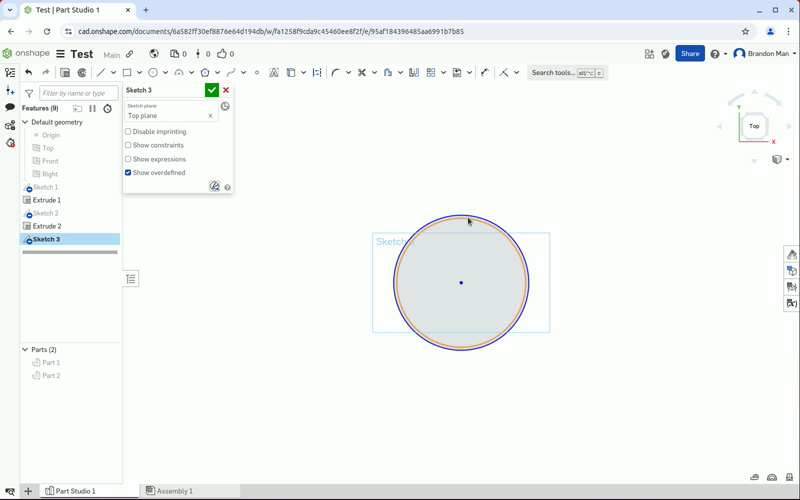
scroll(6)
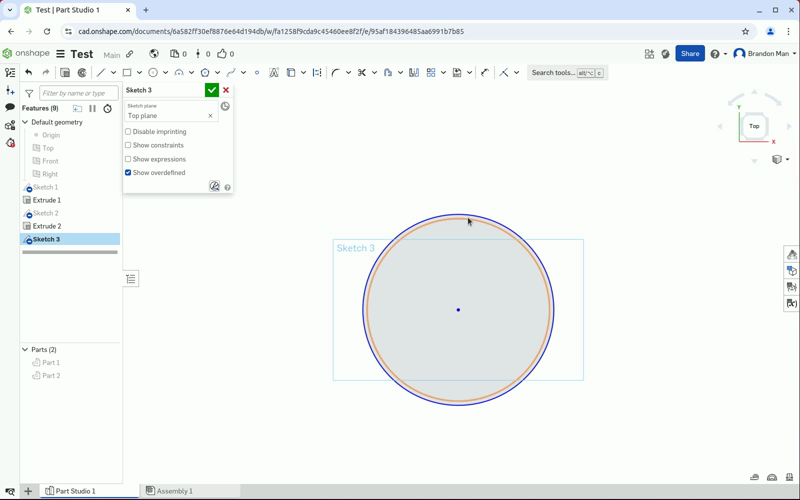
scroll(6)
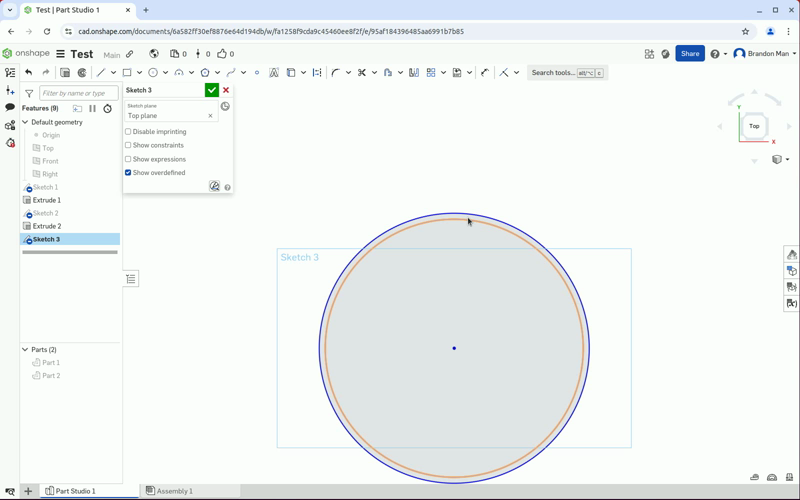
scroll(6)
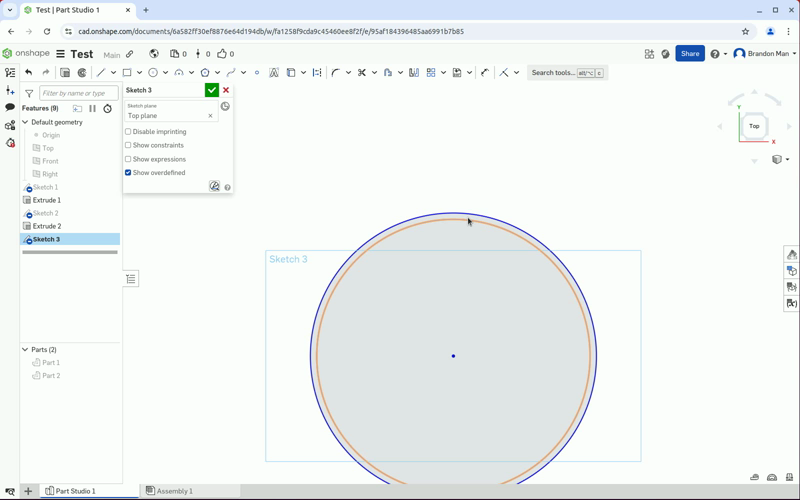
scroll(6)
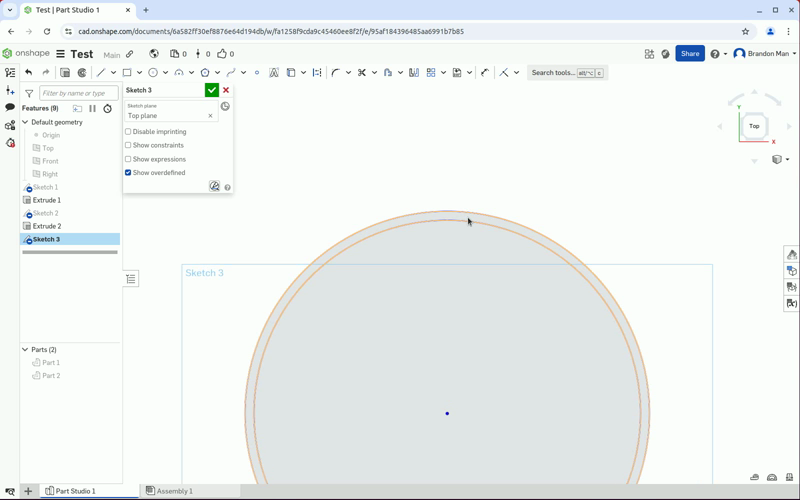
scroll(6)
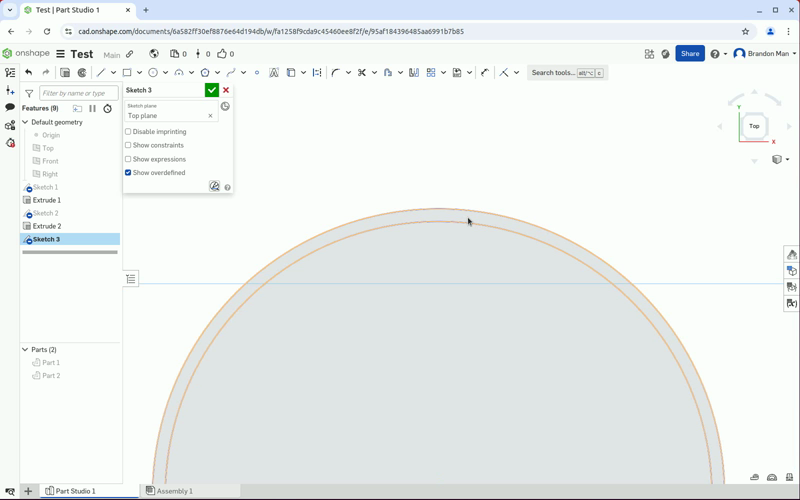
scroll(6)
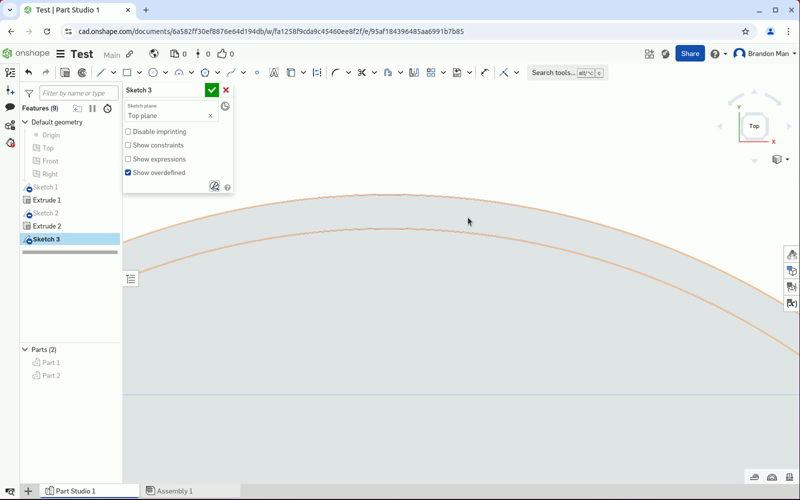
click(468, 217)
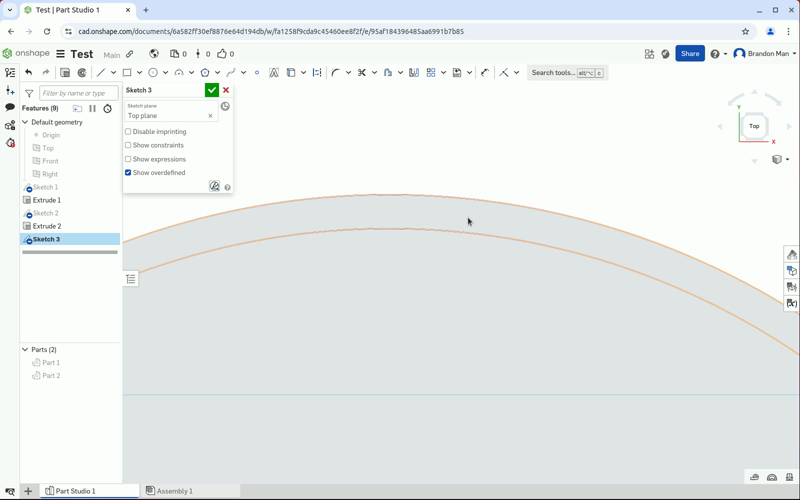
scroll(-6)
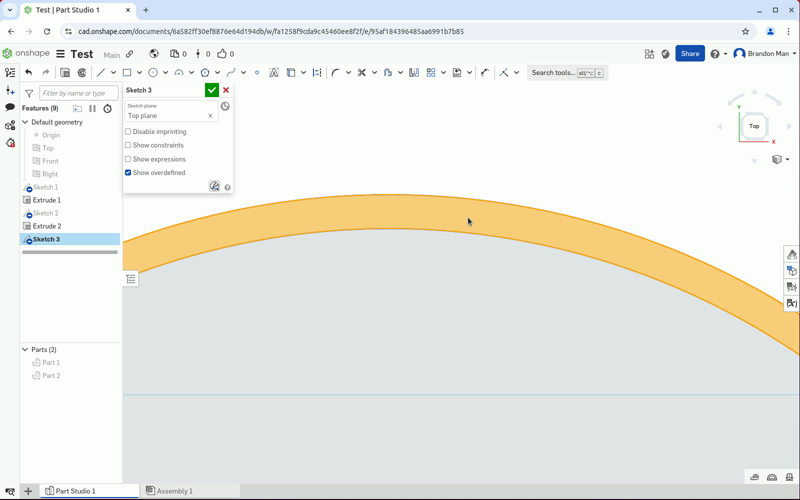
scroll(-6)
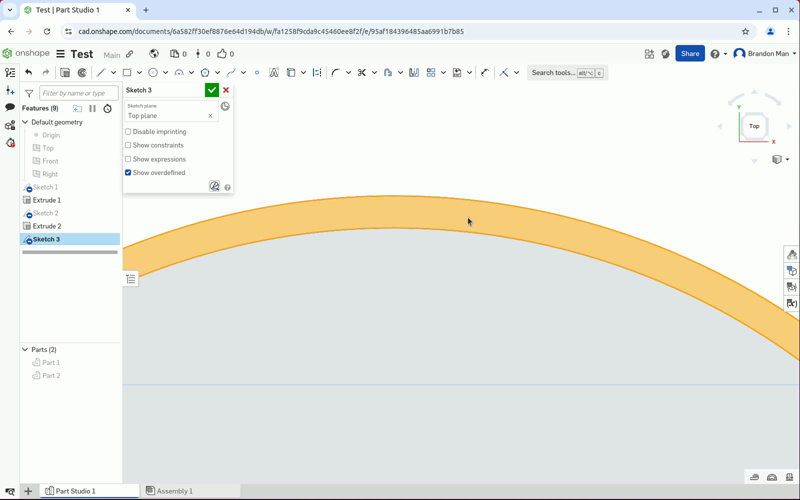
scroll(-6)
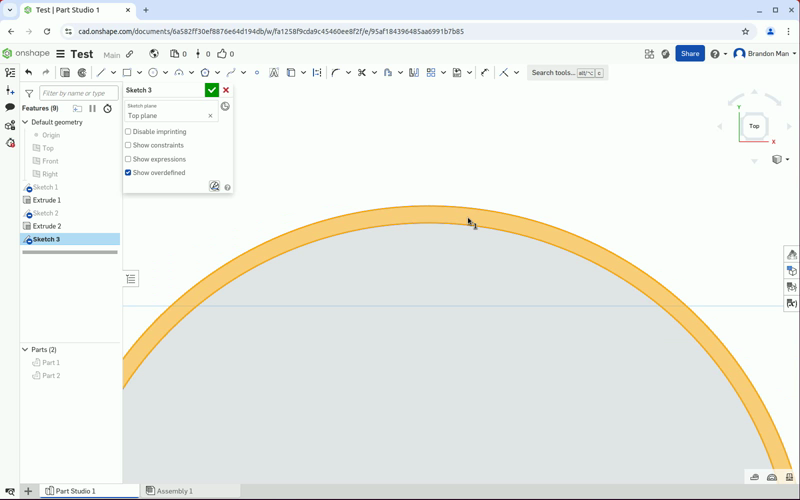
scroll(-6)
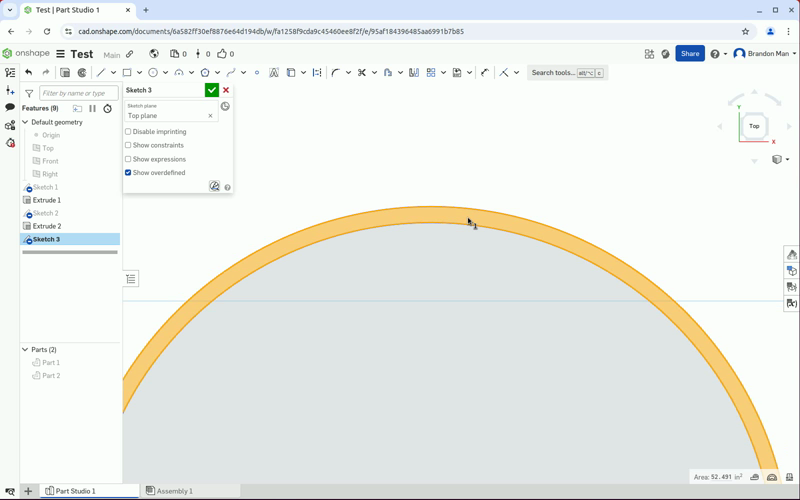
scroll(-6)
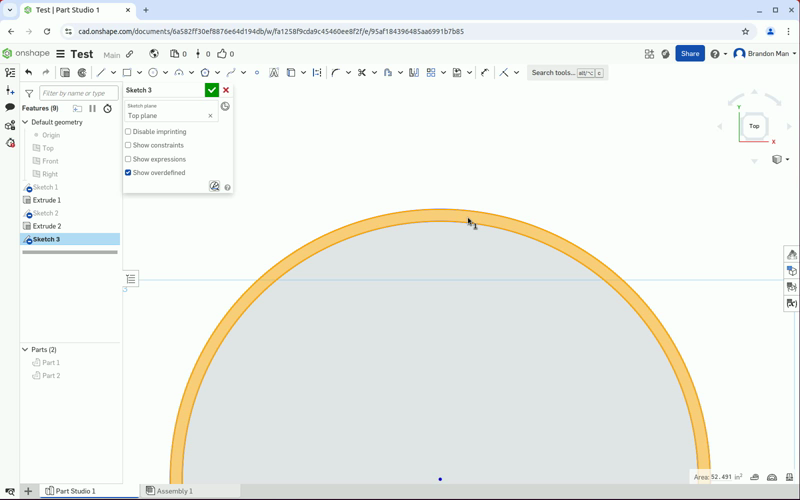
scroll(-6)
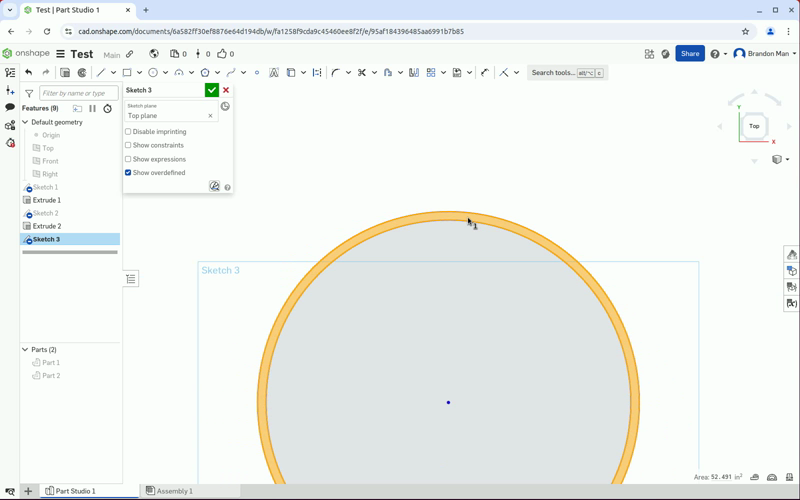
scroll(-6)
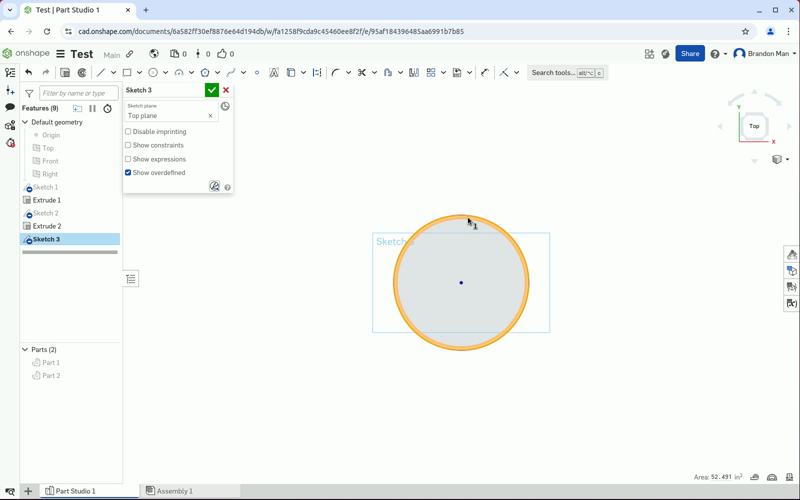
mouse_move(73, 352)
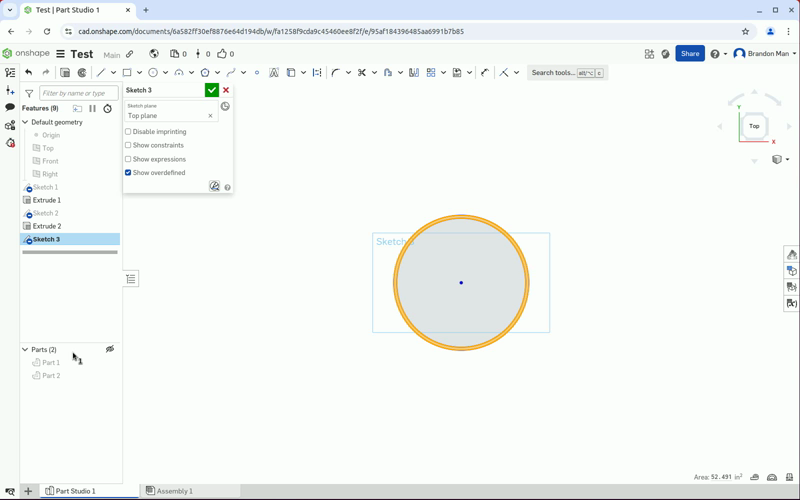
key(shift+y)
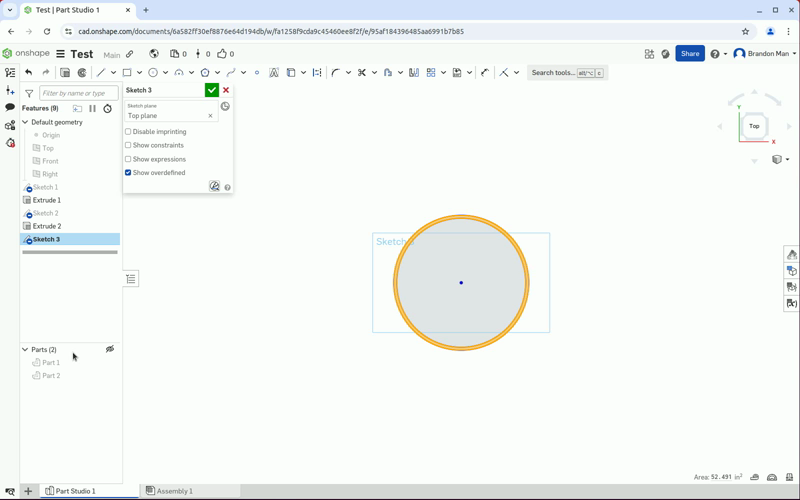
key(shift+e)
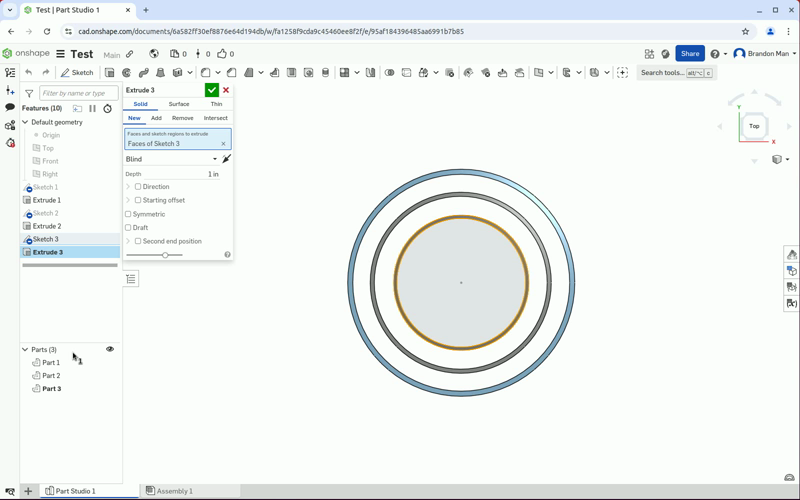
mouse_move(143, 106)
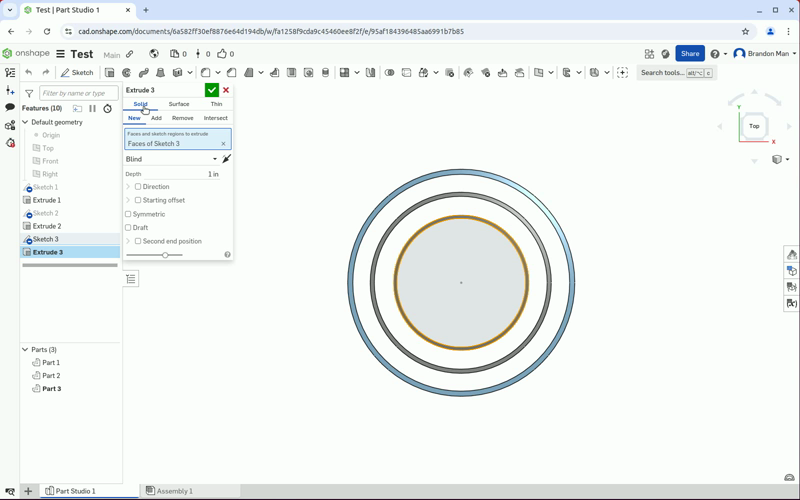
click(143, 106)
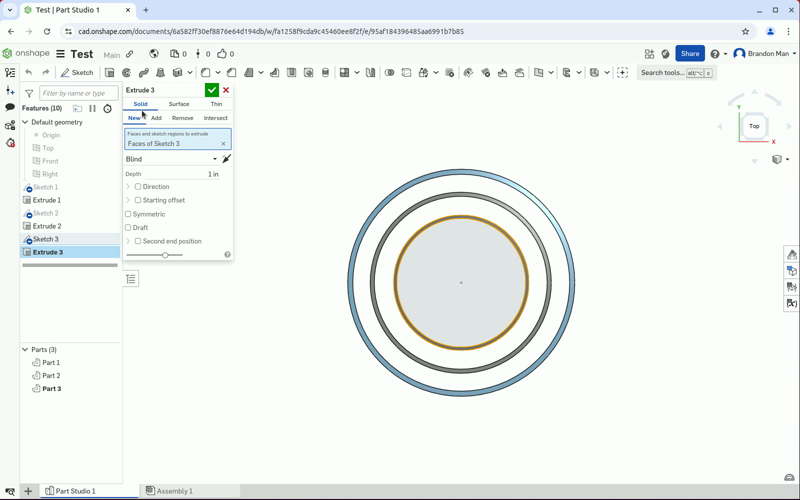
mouse_move(137, 120)
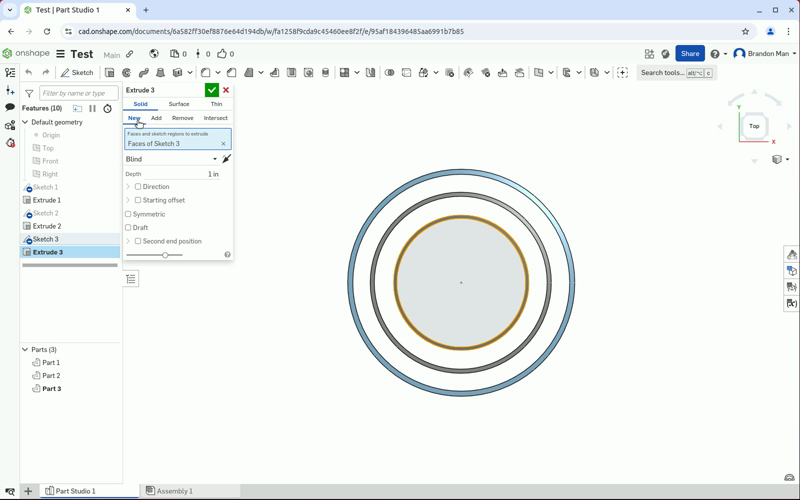
click(137, 120)
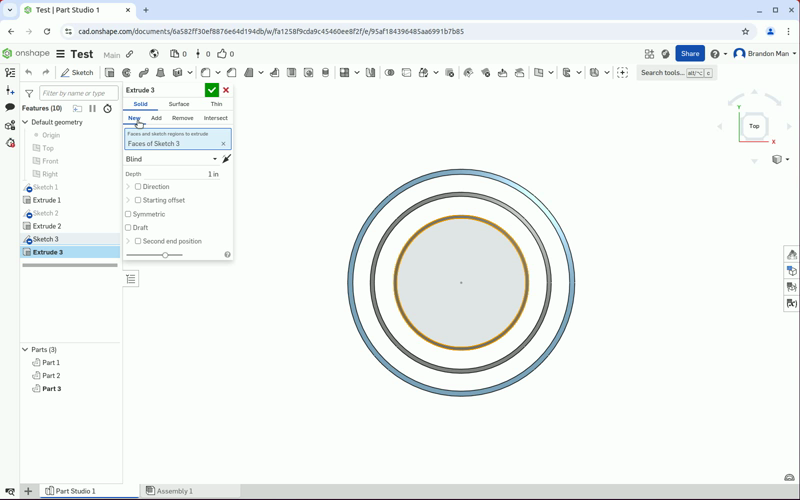
key(tab, 4)
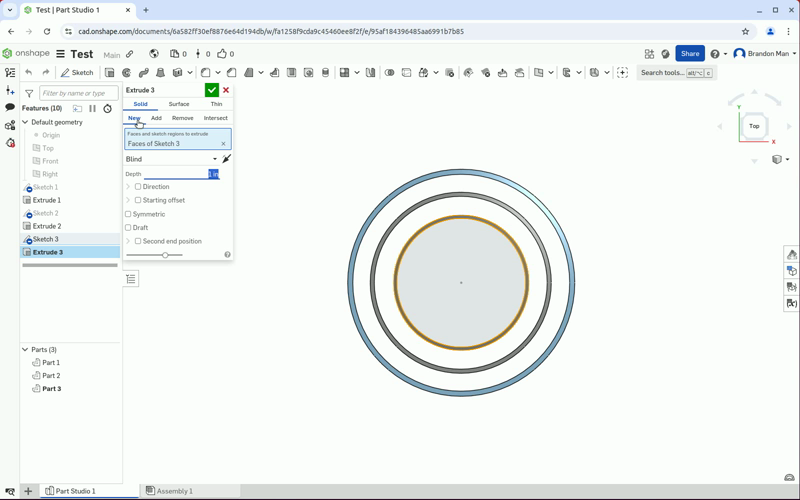
text(17.813)
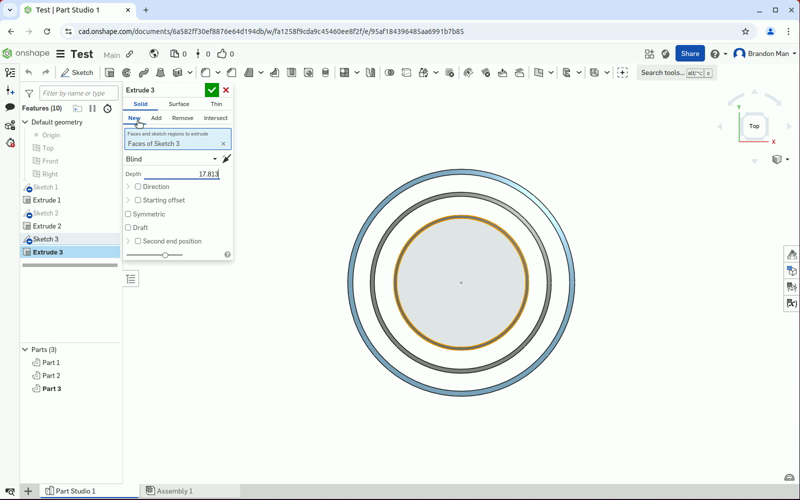
key(enter)
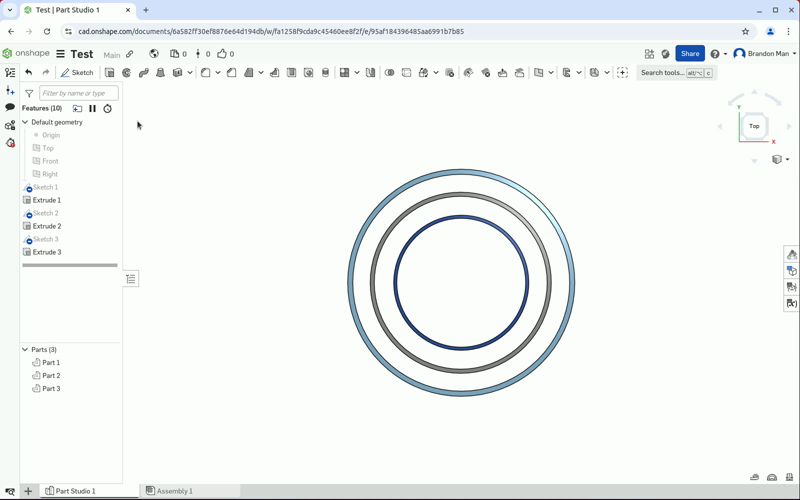
key(shift+h)
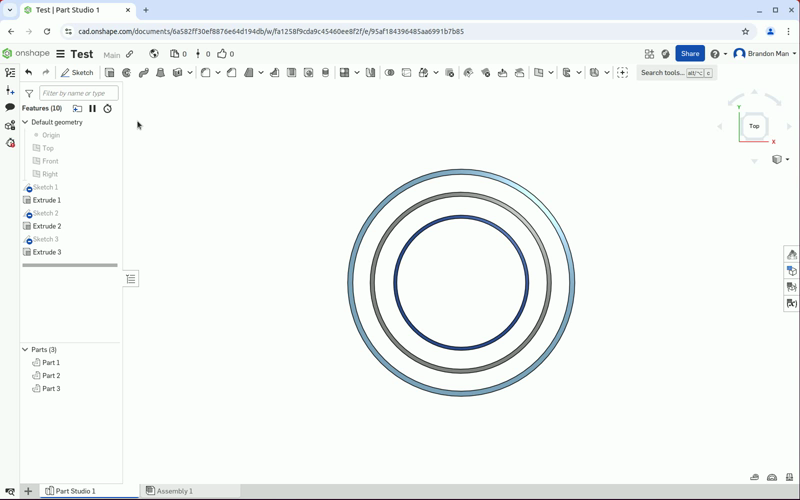
key(shift+h)
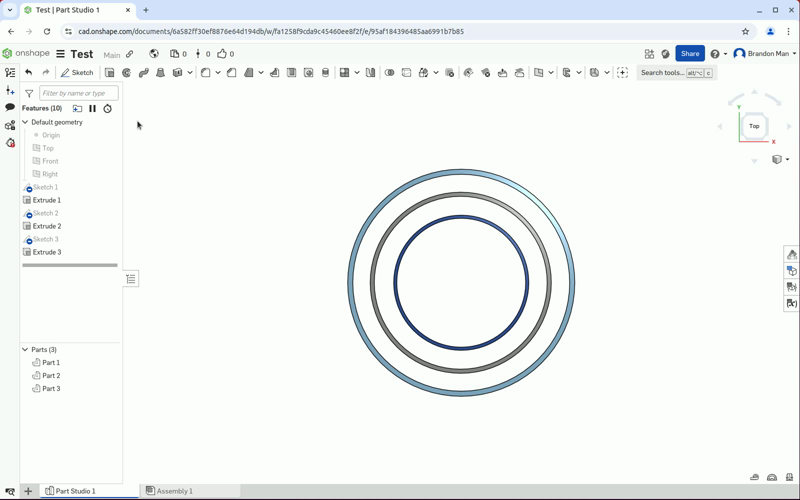
mouse_move(73, 189)
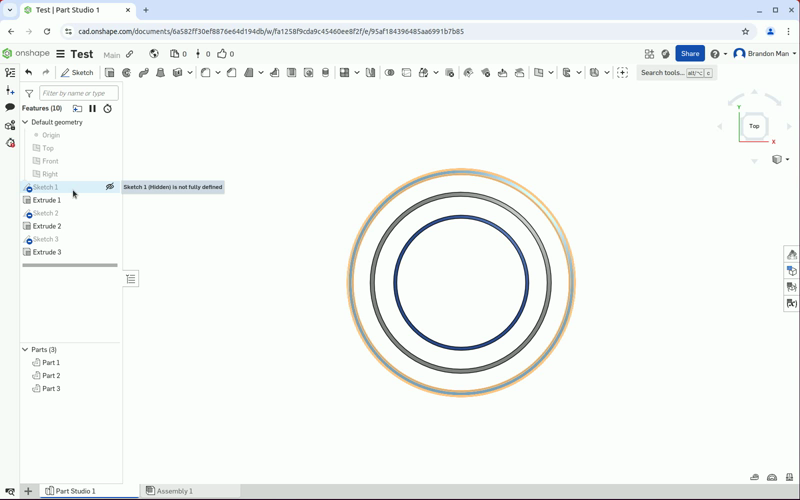
click(73, 189)
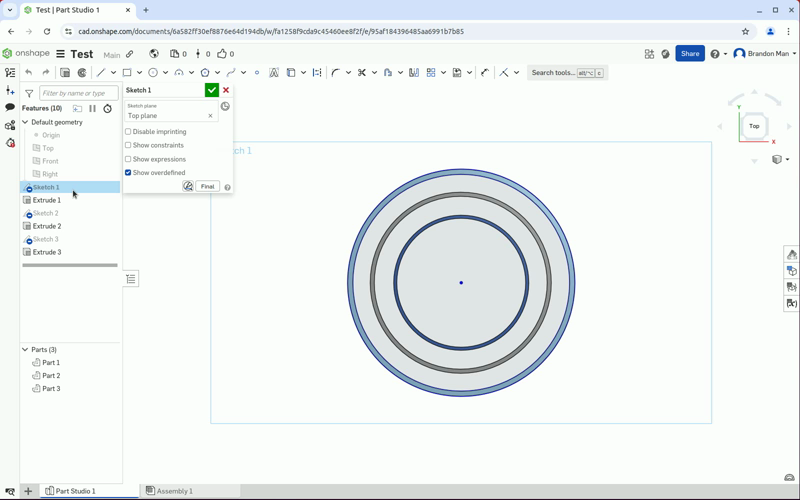
mouse_move(229, 92)
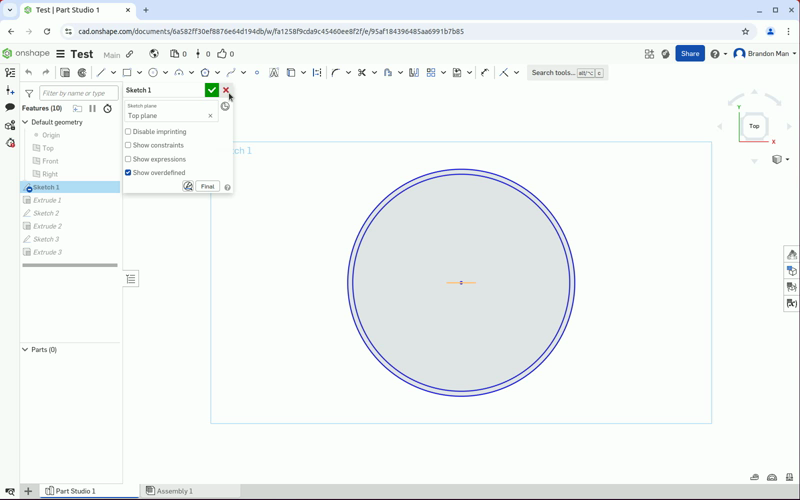
click(229, 92)
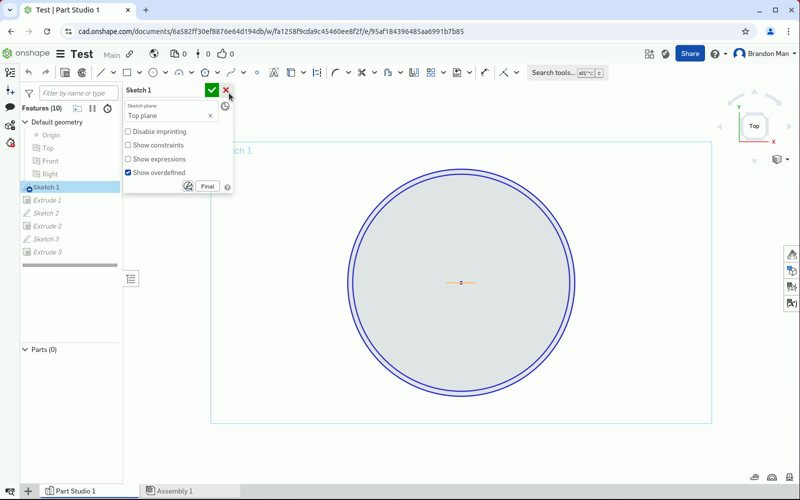
key(shift+s)
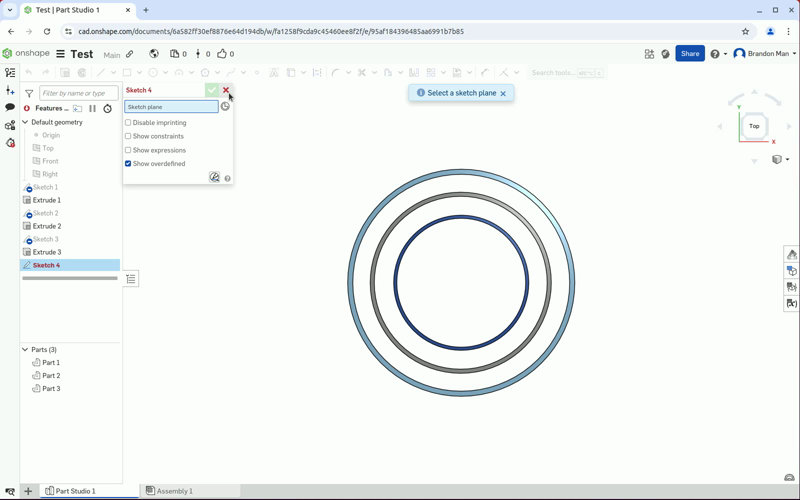
mouse_move(73, 150)
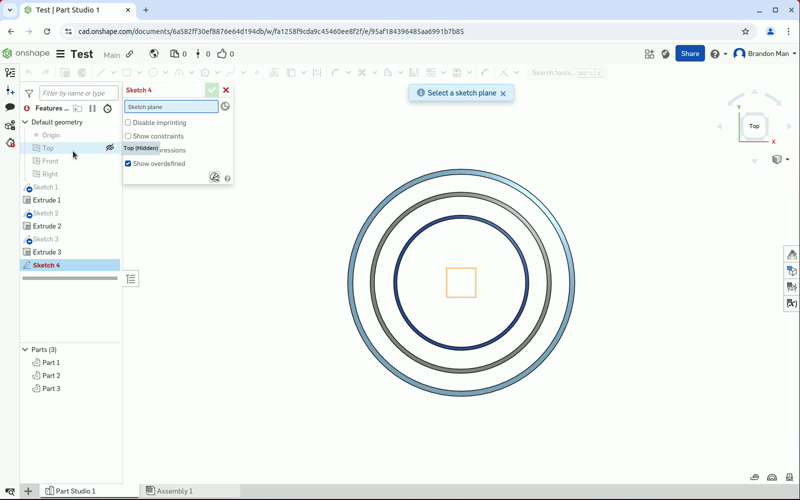
click(73, 150)
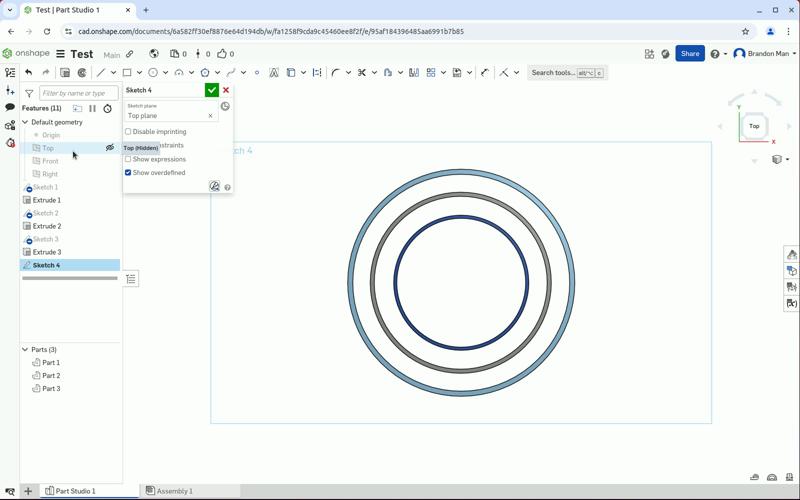
mouse_move(73, 352)
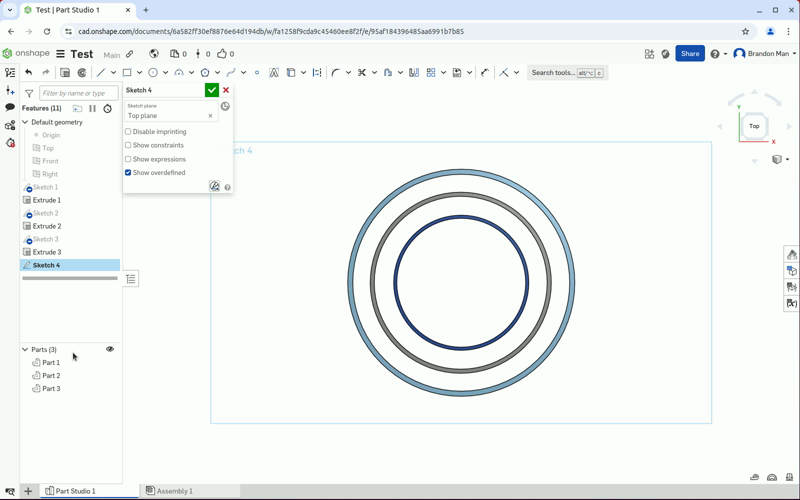
key(y)
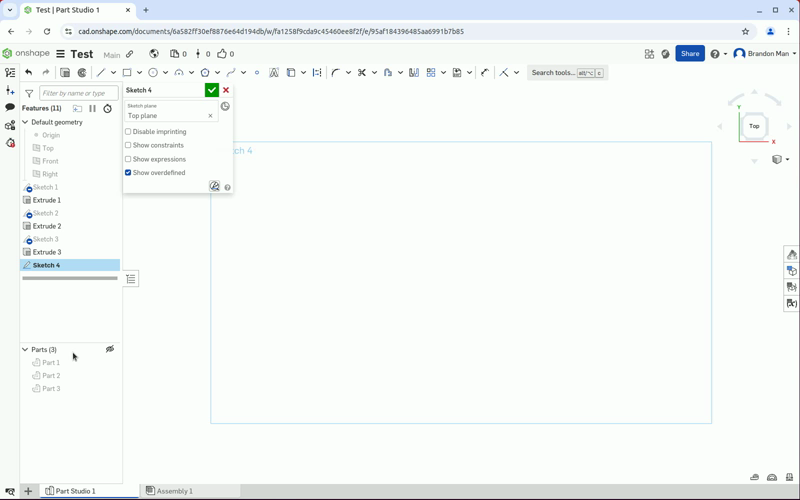
key(c)
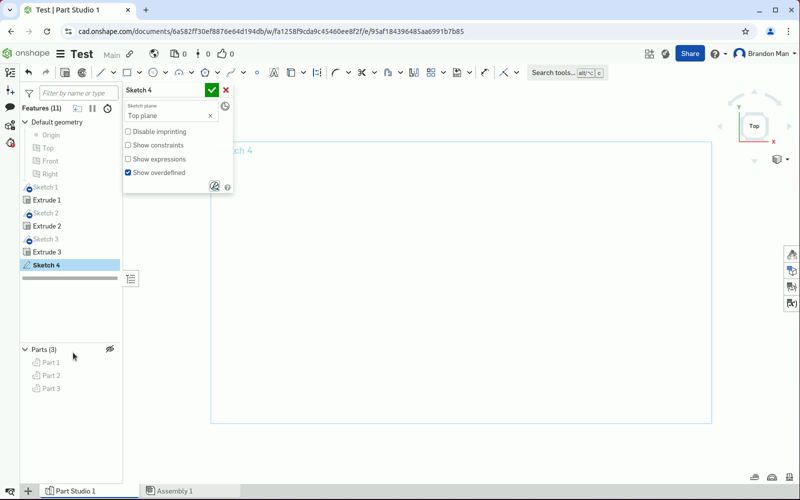
key_down(shift)
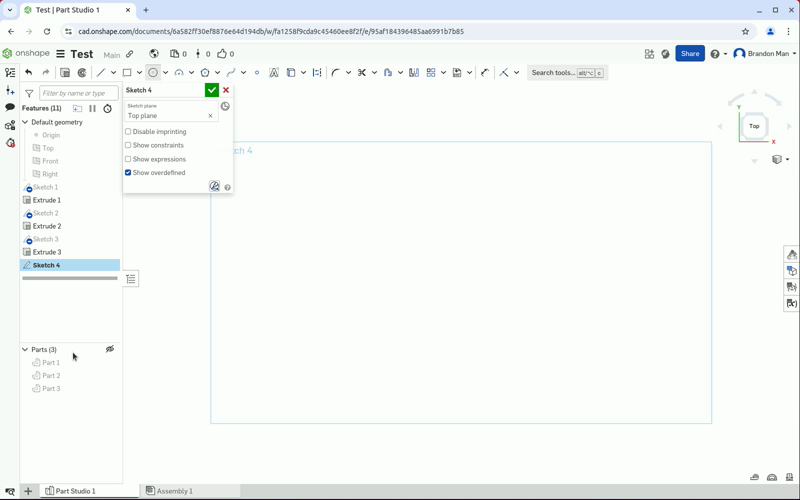
mouse_move(461, 282)
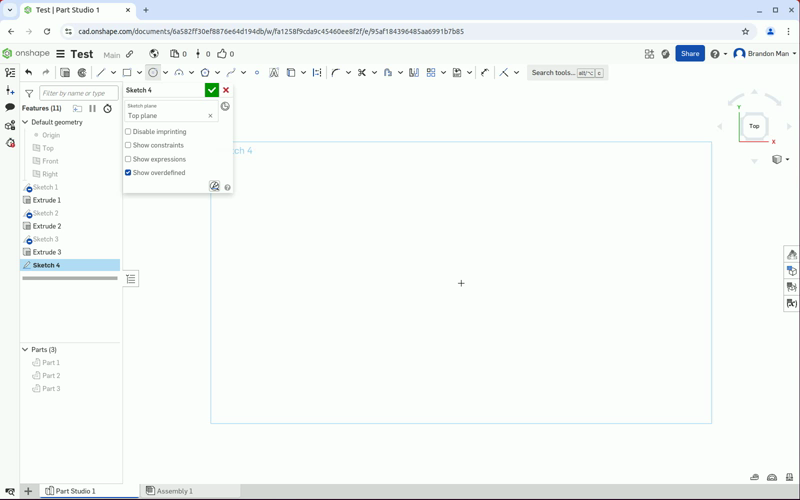
click(461, 282)
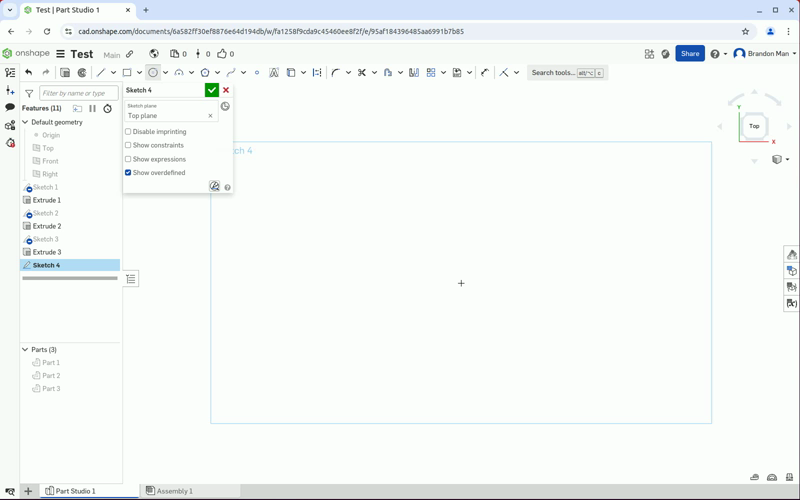
key_up(shift)
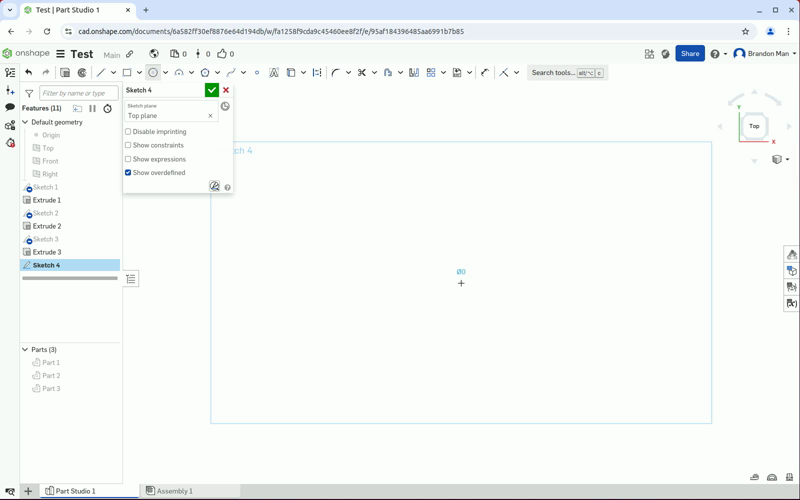
mouse_move(506, 282)
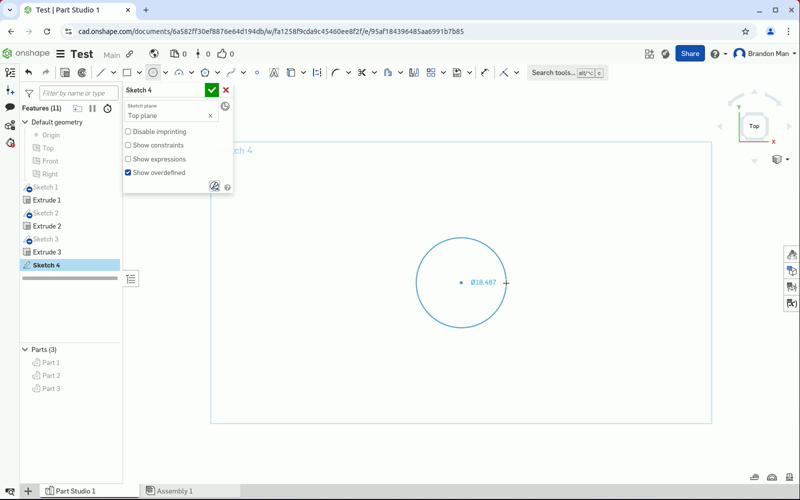
click(506, 282)
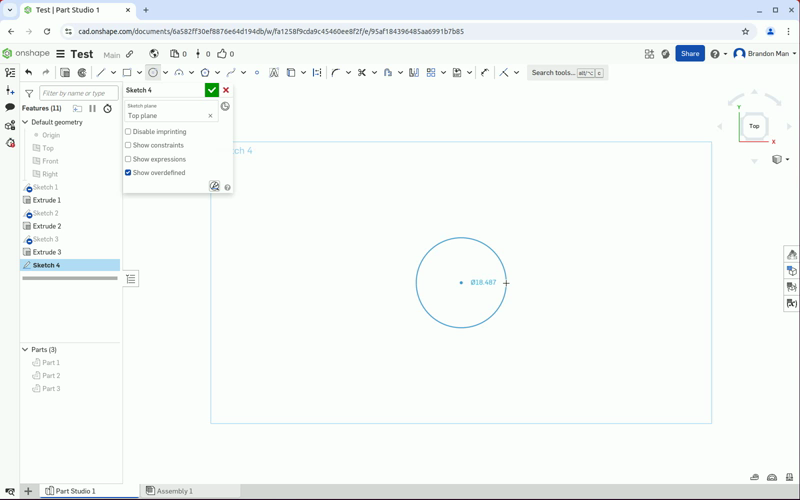
key(esc)
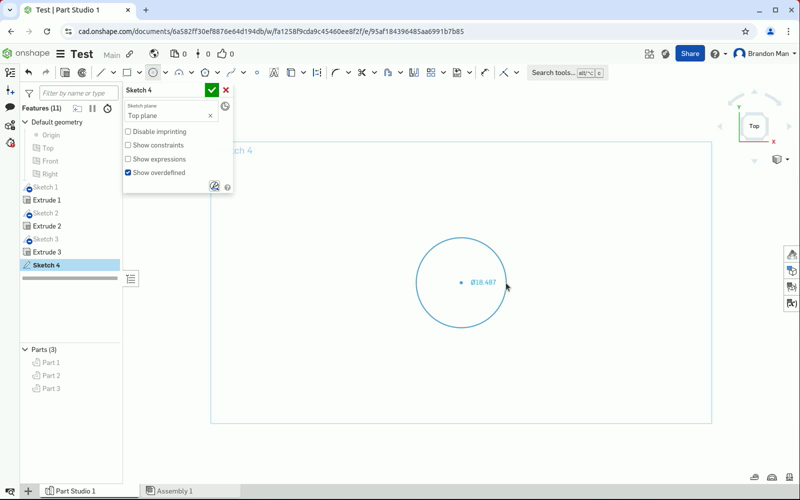
key(c)
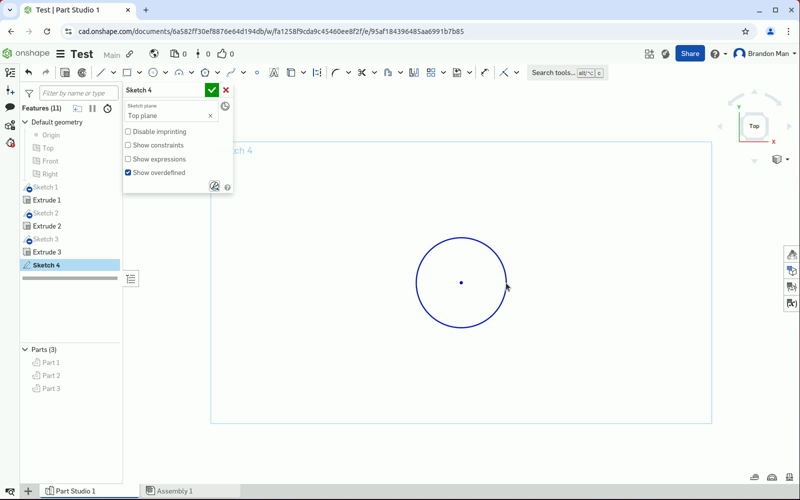
key_down(shift)
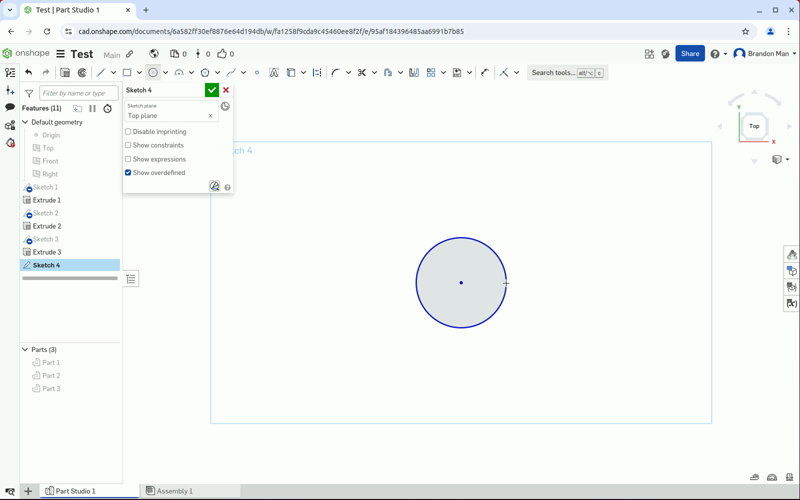
mouse_move(461, 282)
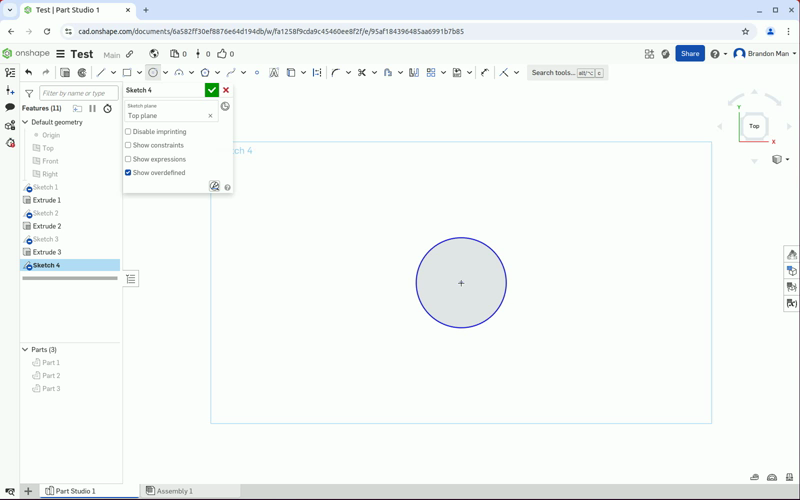
click(461, 282)
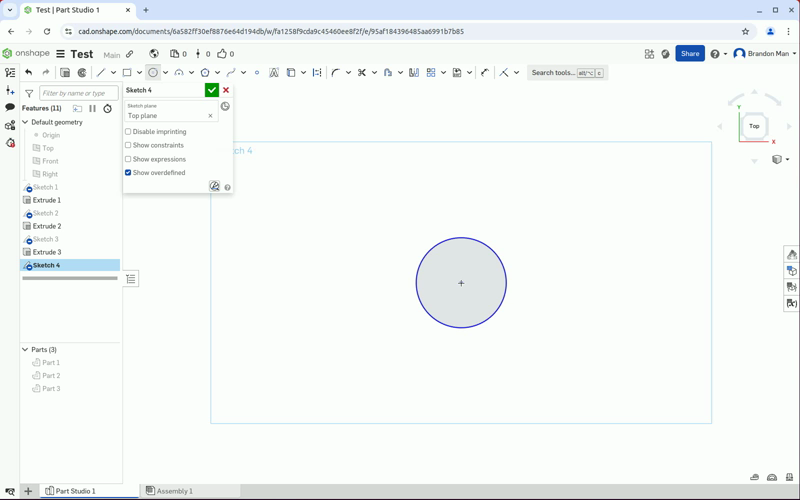
key_up(shift)
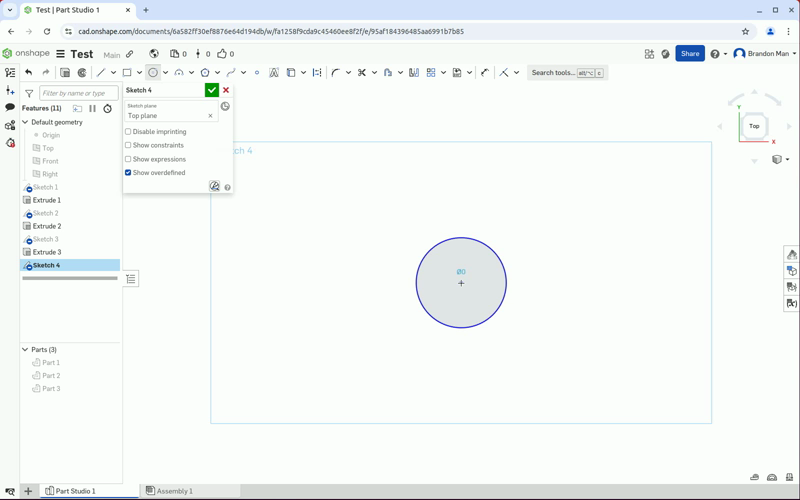
mouse_move(504, 282)
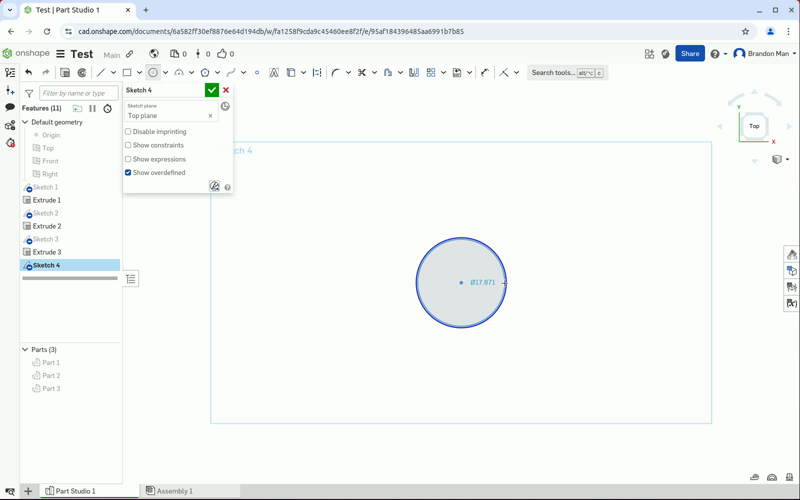
scroll(6)
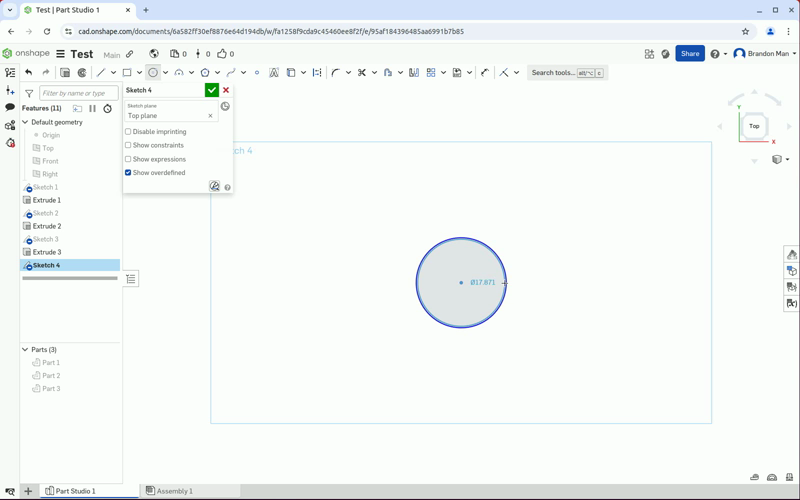
scroll(6)
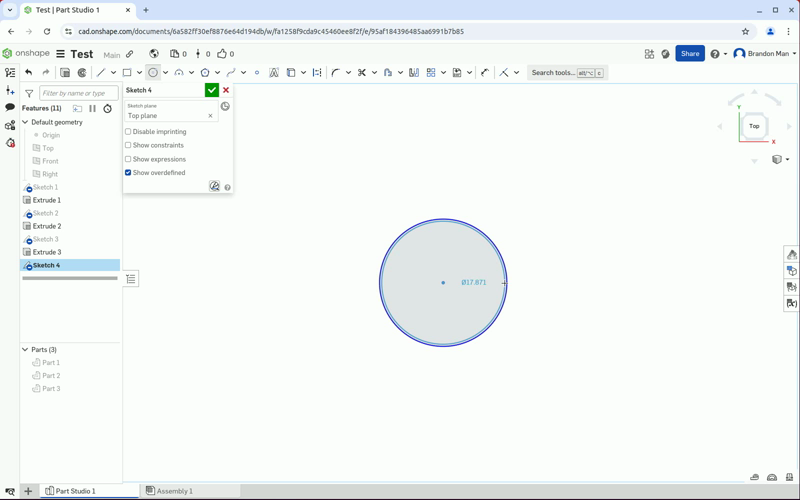
scroll(6)
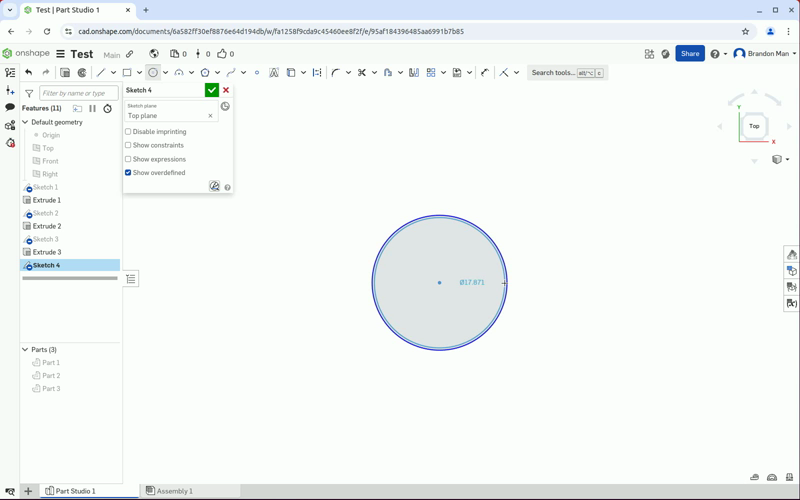
scroll(6)
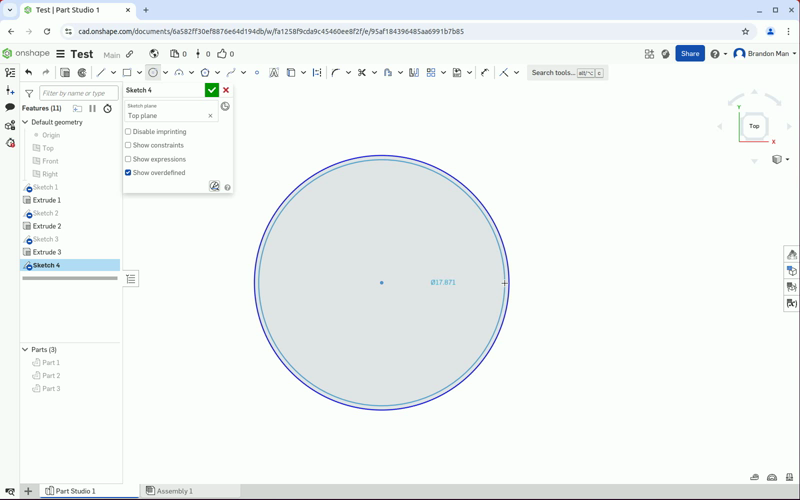
scroll(6)
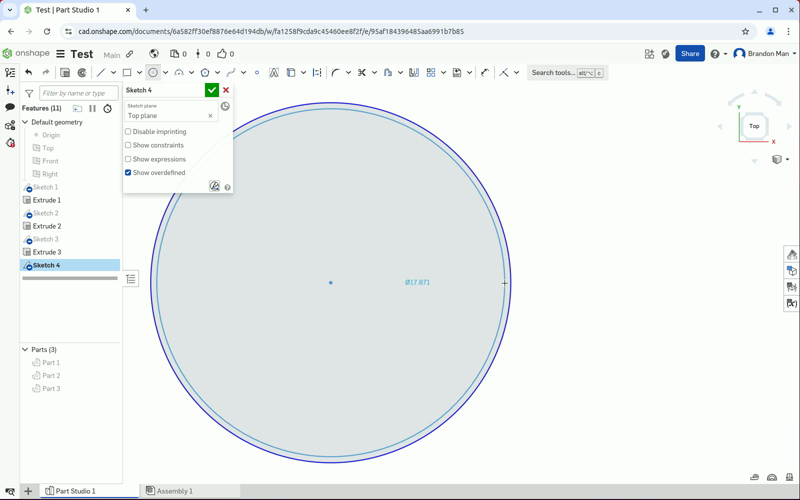
scroll(6)
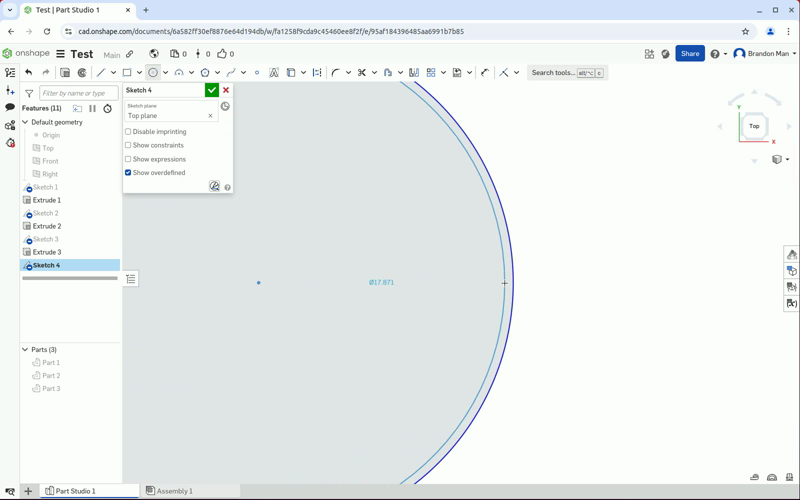
scroll(6)
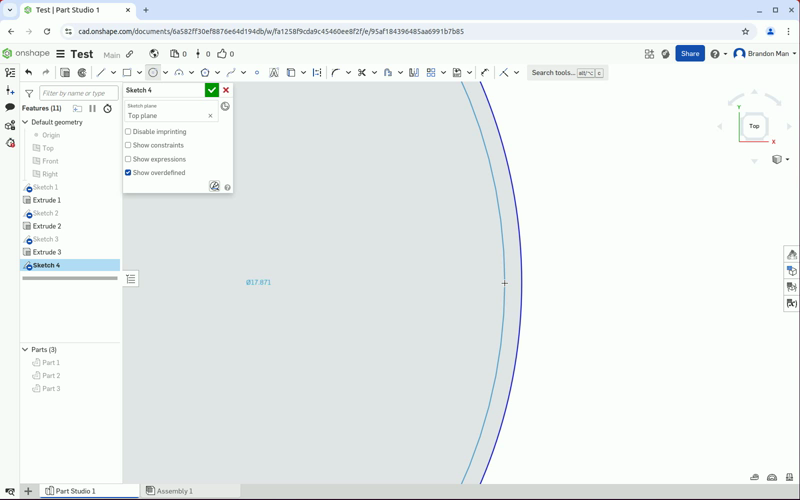
click(504, 282)
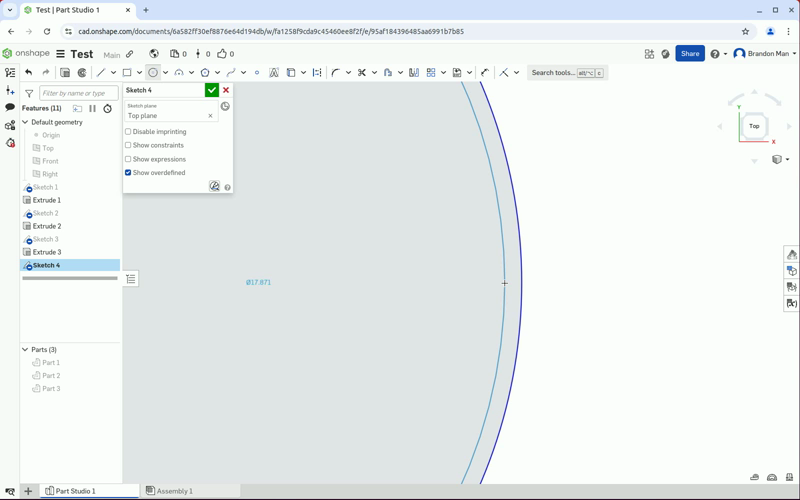
scroll(-6)
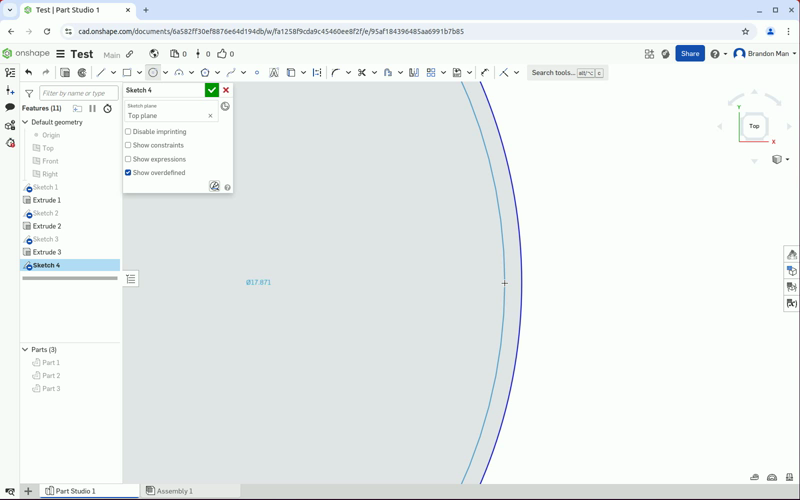
scroll(-6)
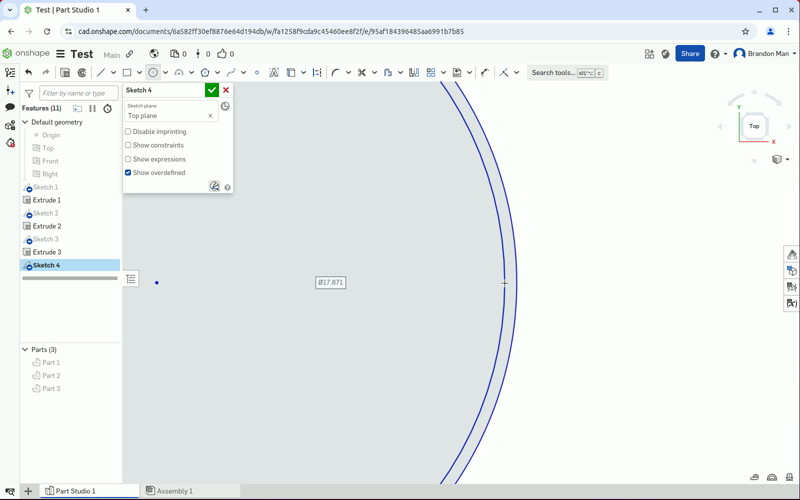
scroll(-6)
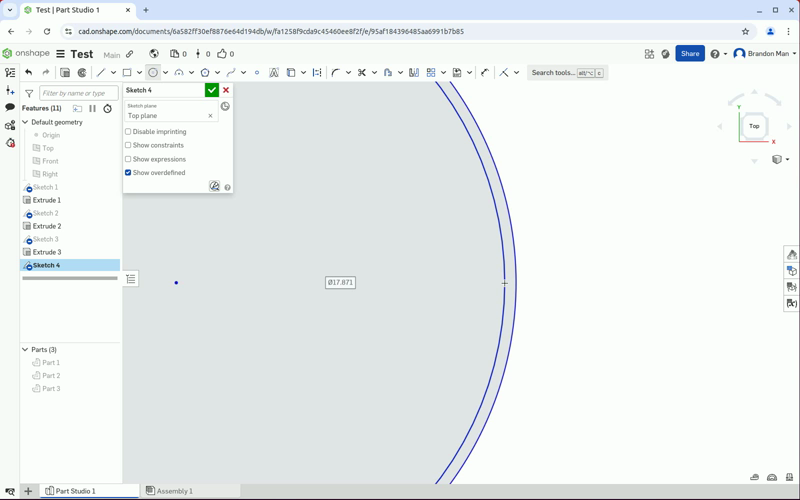
scroll(-6)
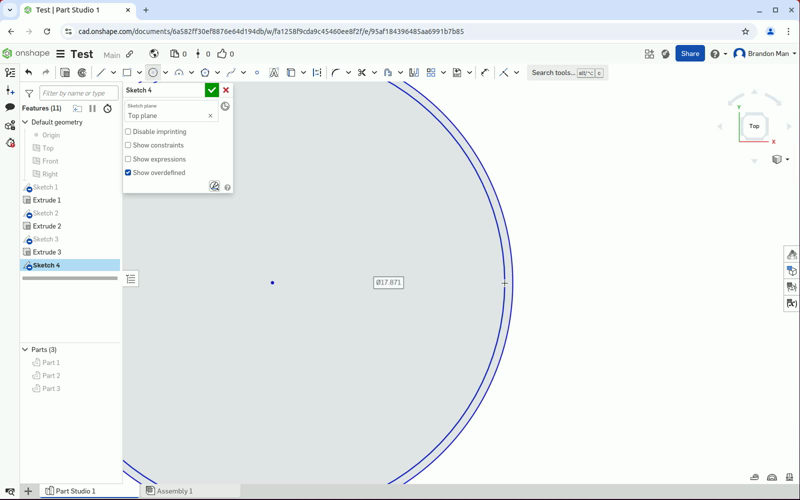
scroll(-6)
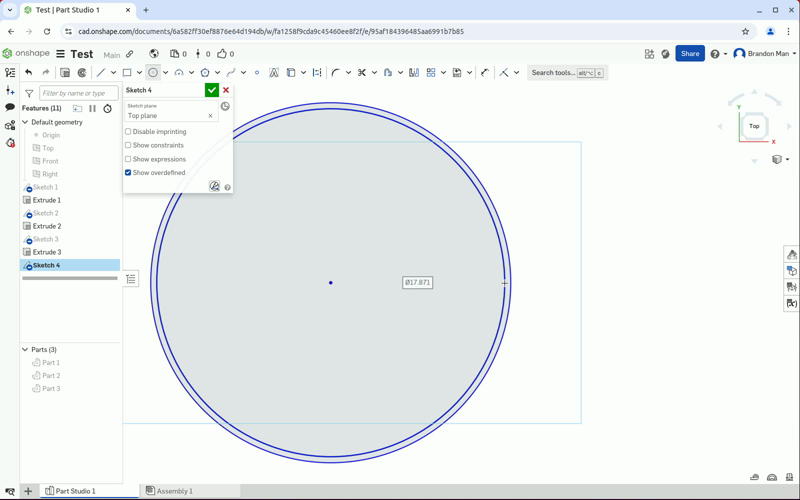
scroll(-6)
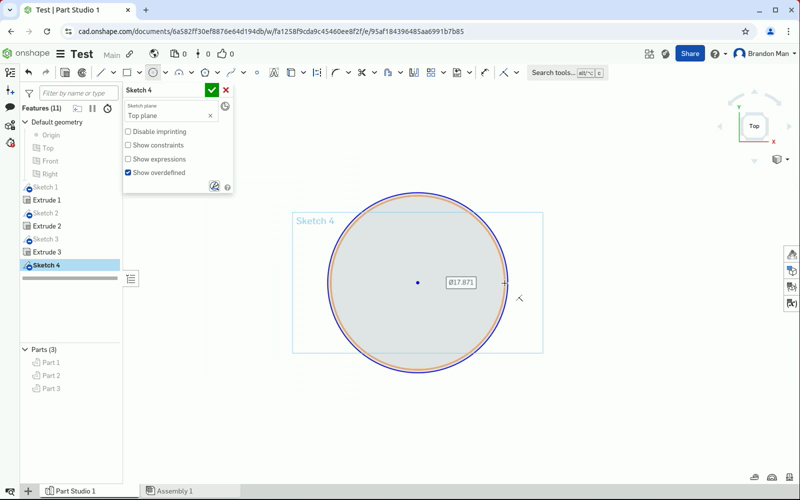
scroll(-6)
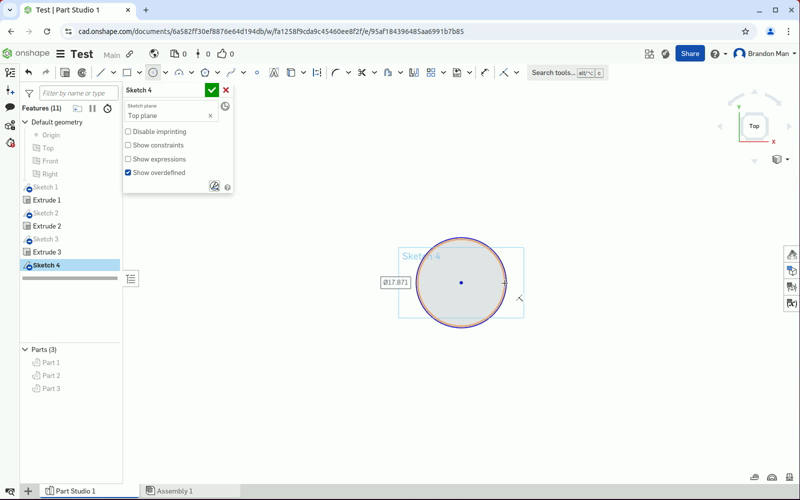
key(esc)
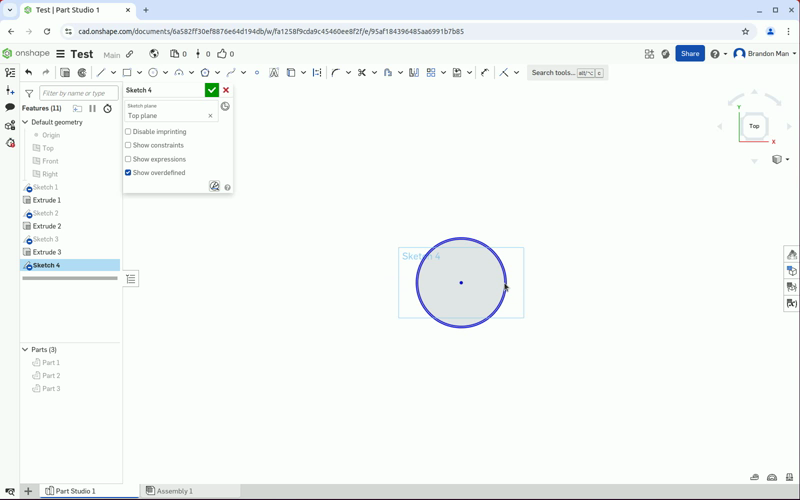
mouse_move(467, 238)
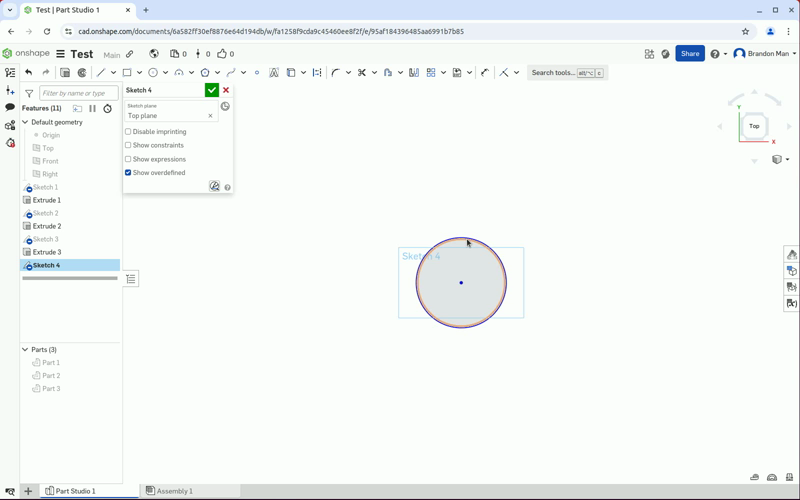
scroll(6)
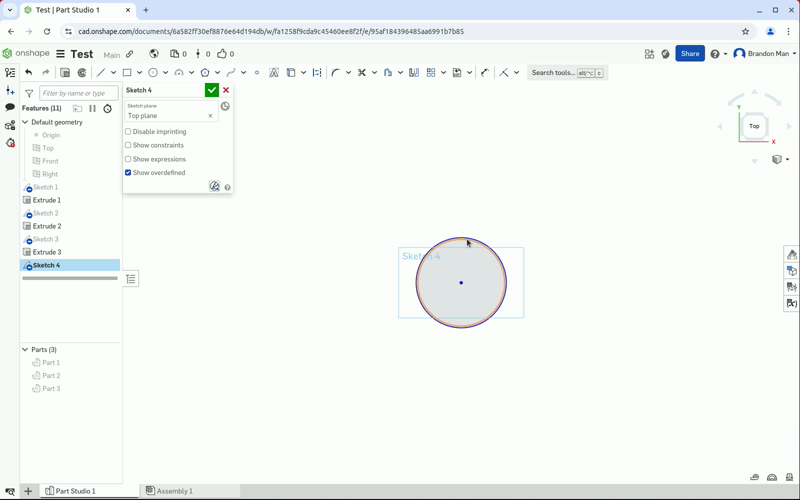
scroll(6)
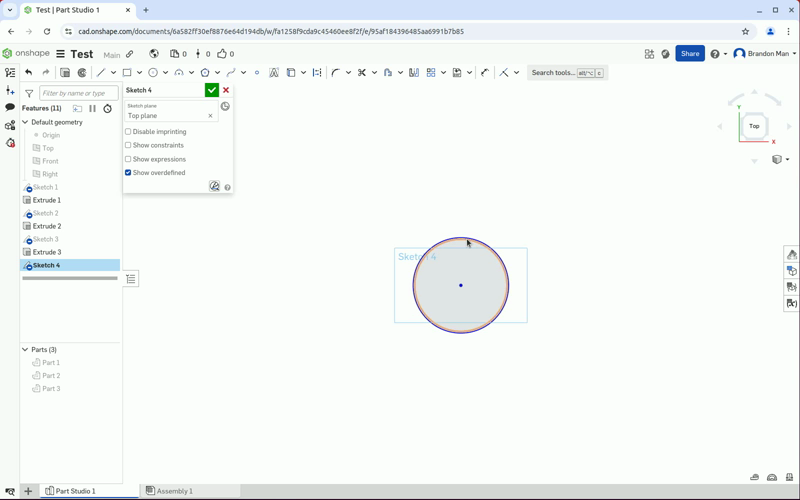
scroll(6)
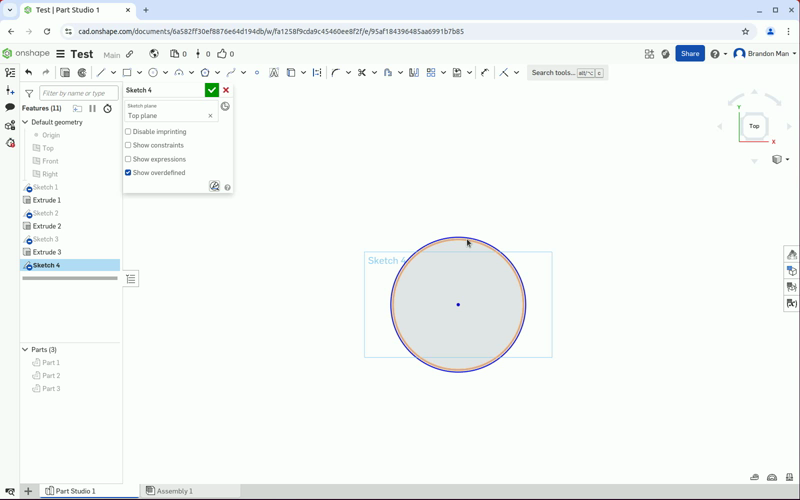
scroll(6)
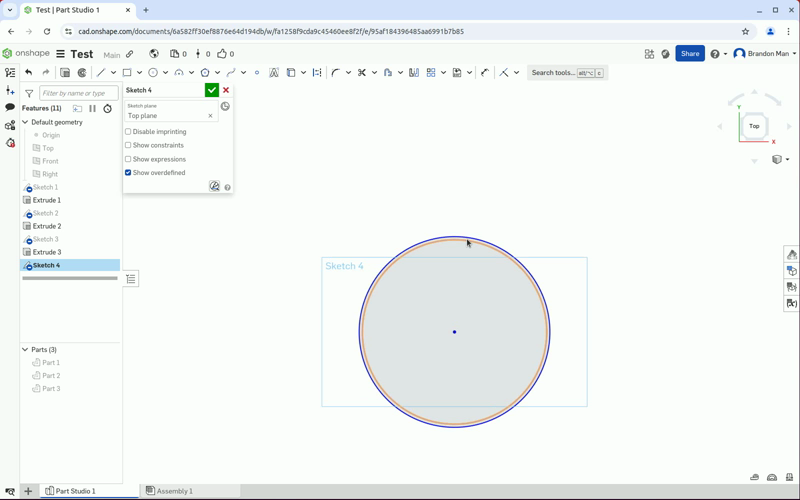
scroll(6)
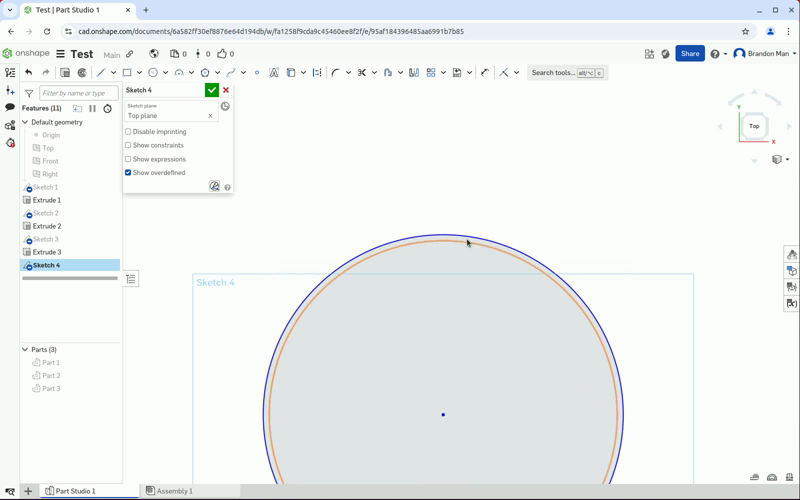
scroll(6)
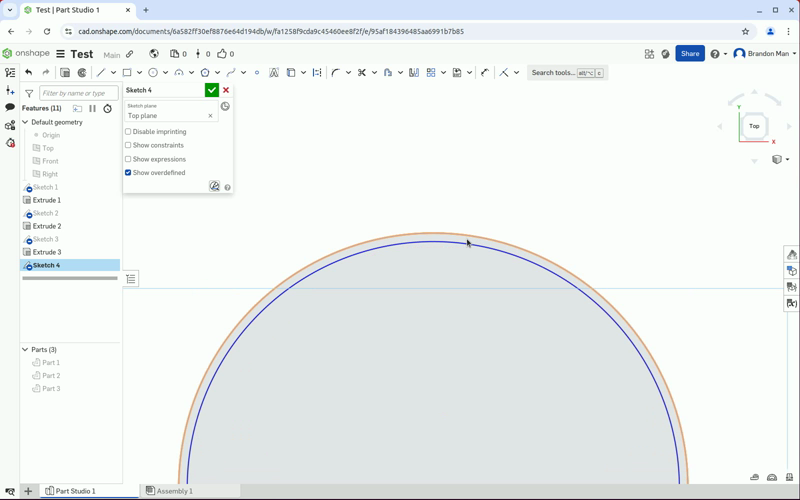
scroll(6)
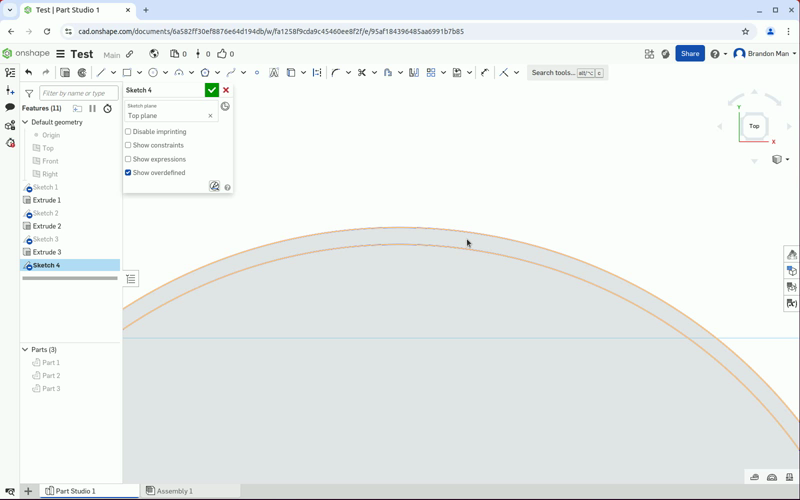
click(467, 238)
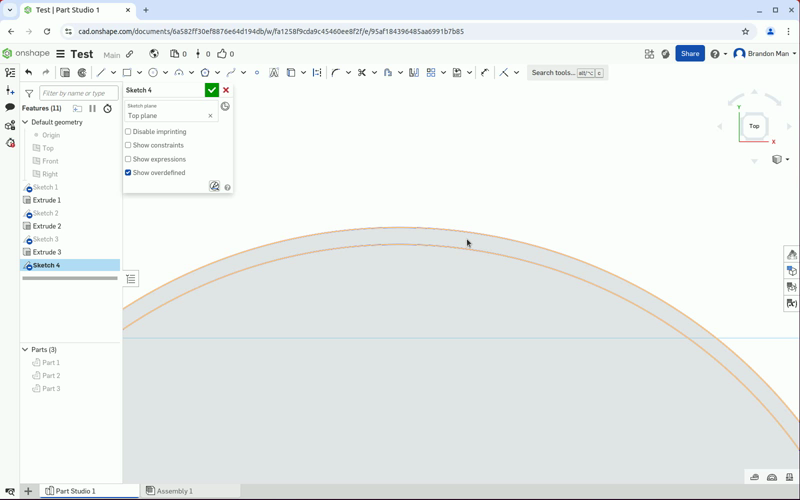
scroll(-6)
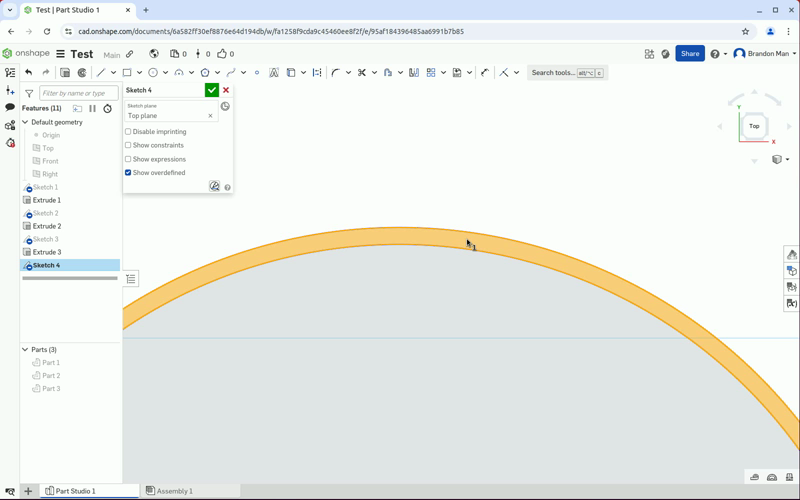
scroll(-6)
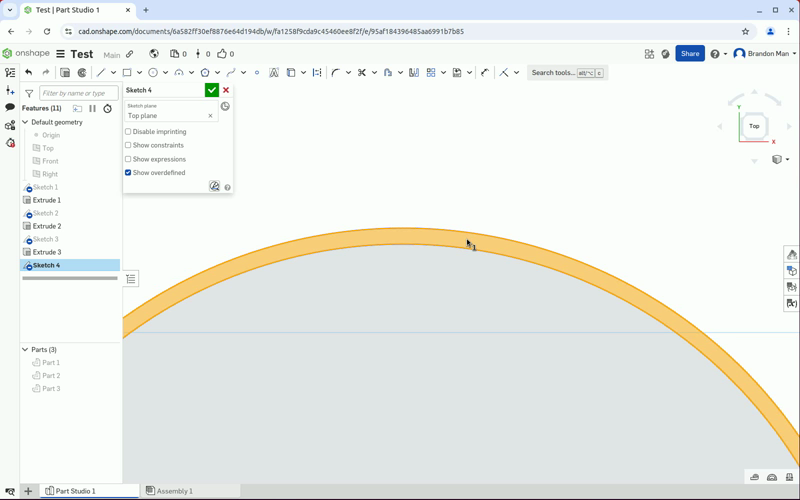
scroll(-6)
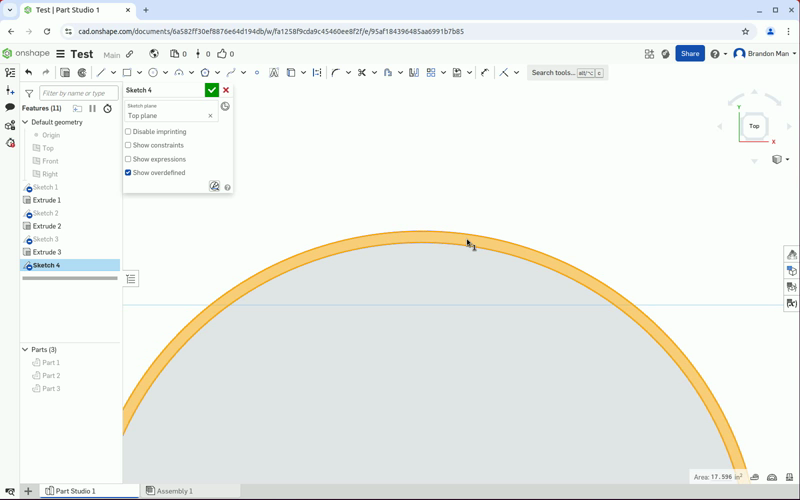
scroll(-6)
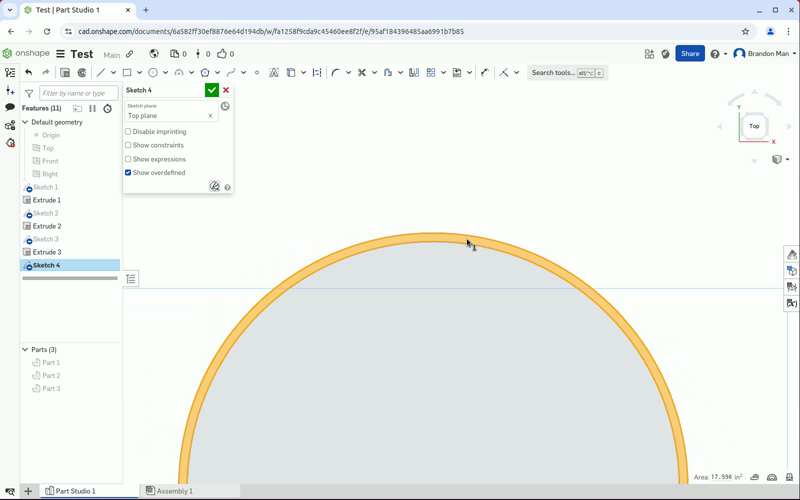
scroll(-6)
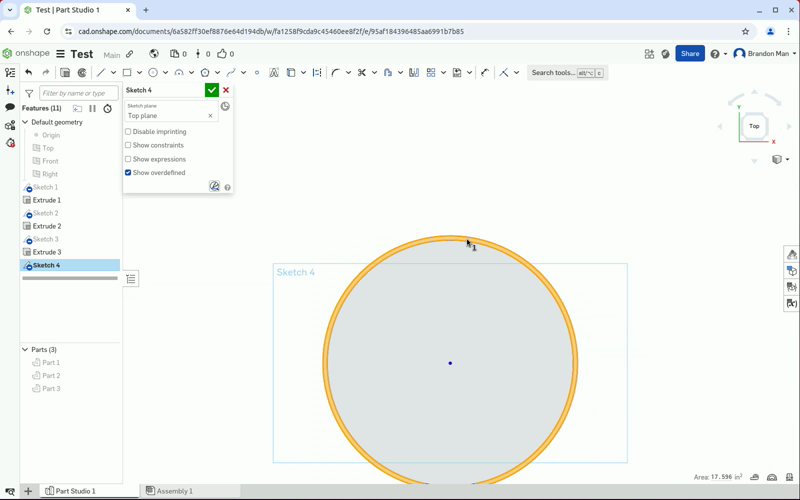
scroll(-6)
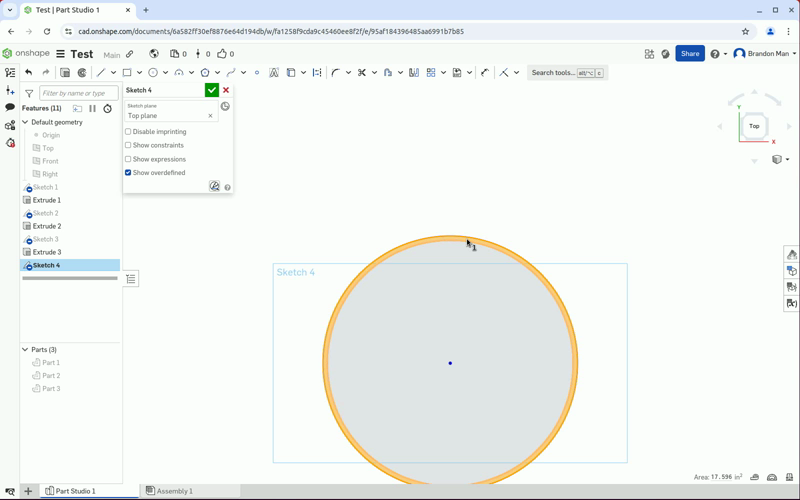
scroll(-6)
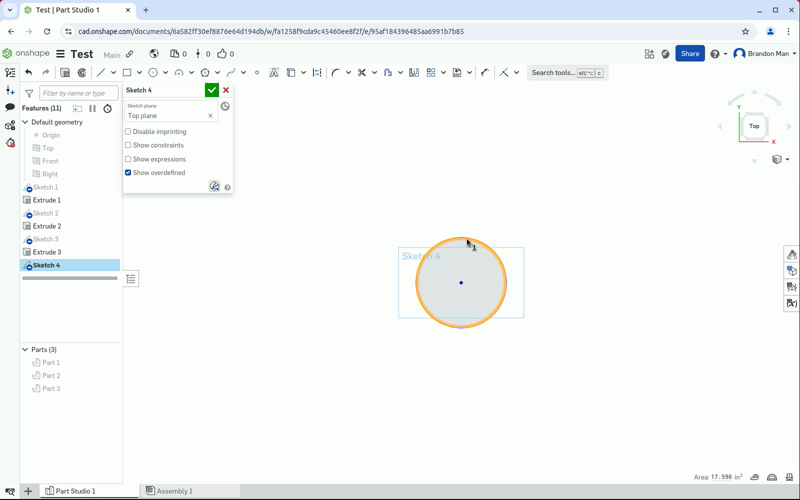
mouse_move(73, 352)
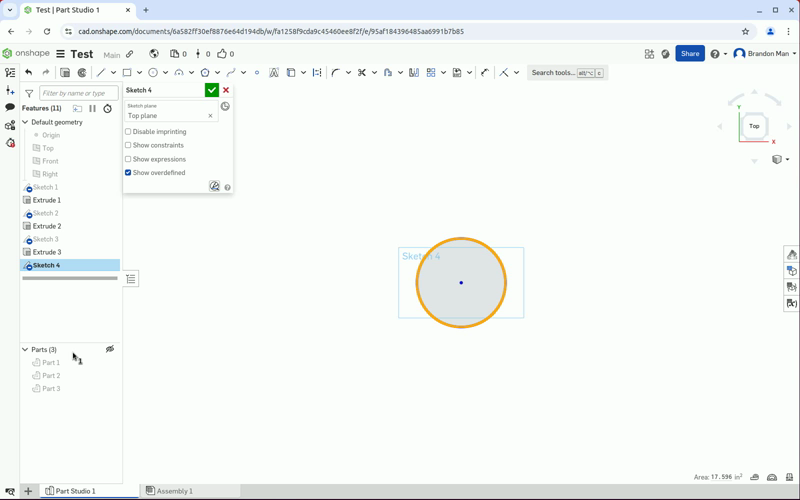
key(shift+y)
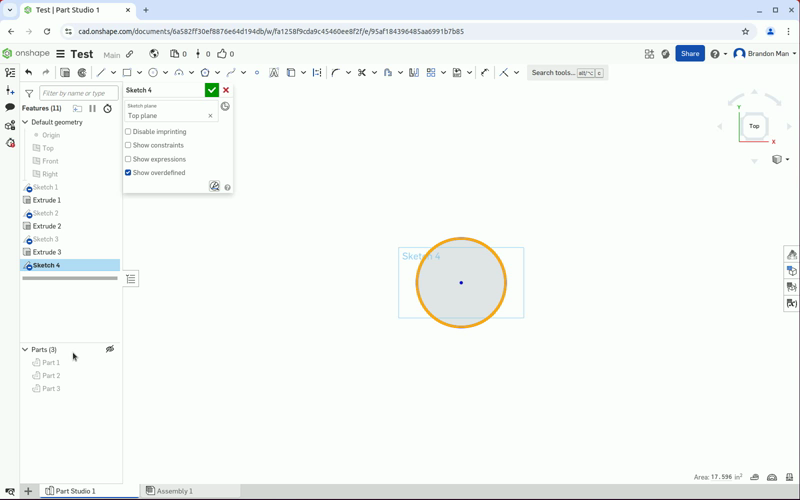
key(shift+e)
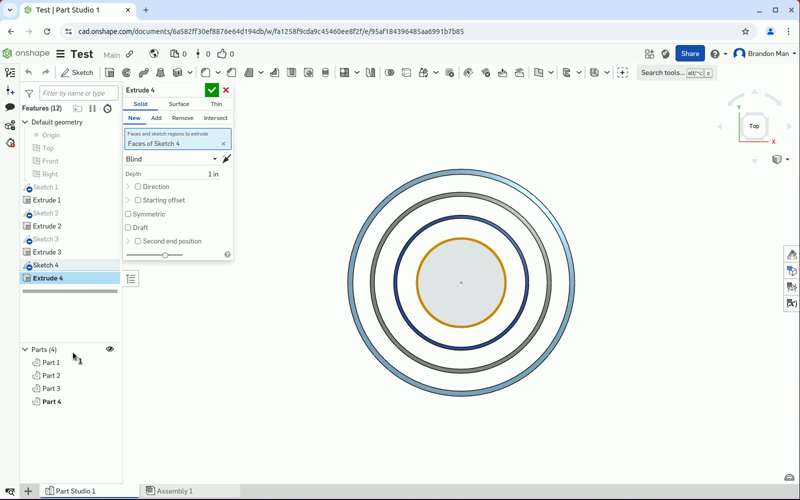
mouse_move(143, 106)
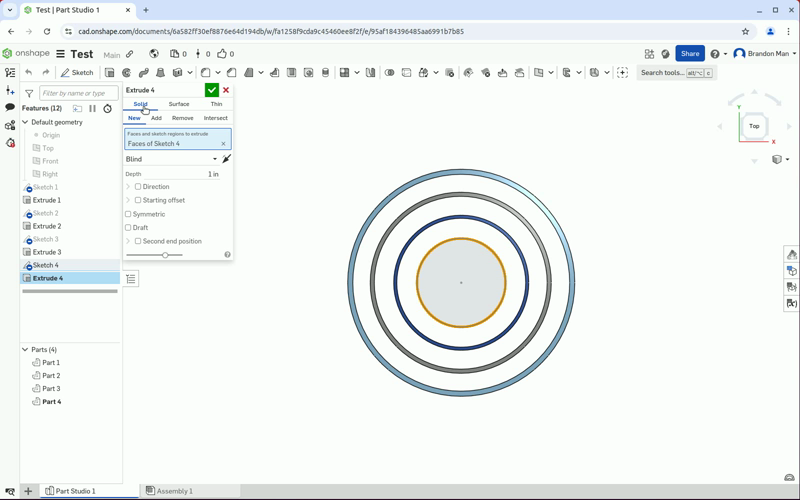
click(143, 106)
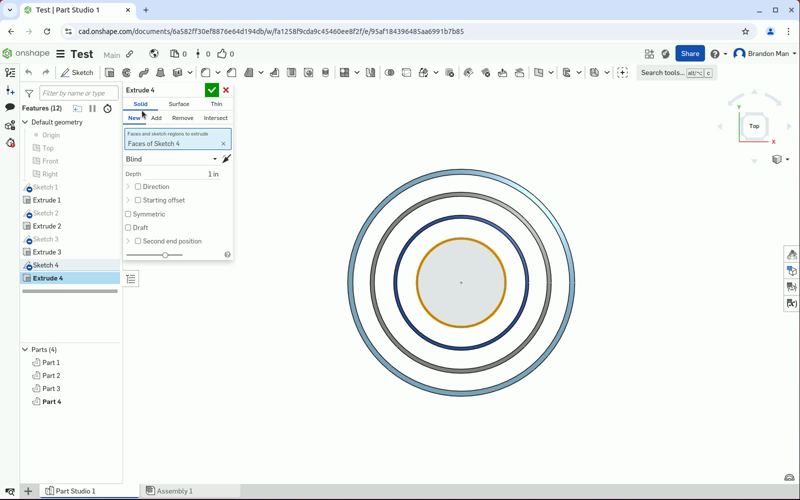
mouse_move(137, 120)
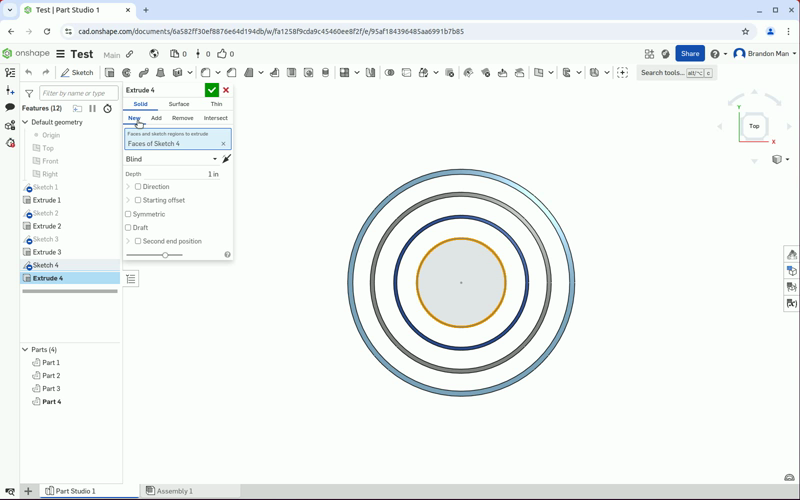
click(137, 120)
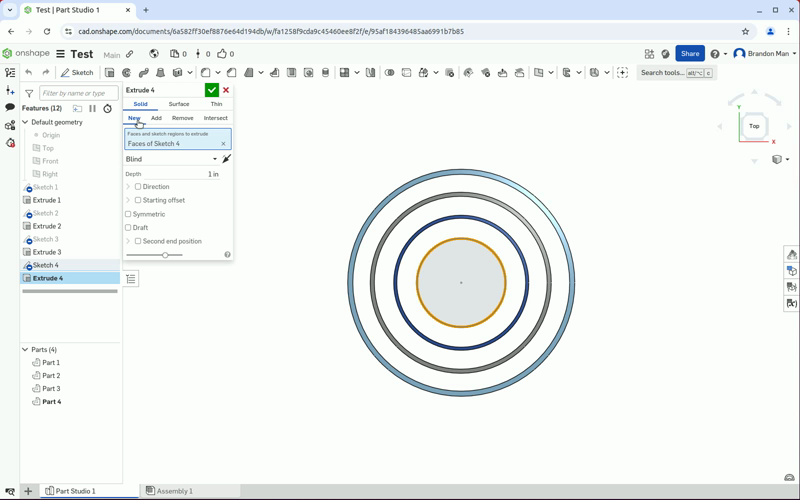
key(tab, 4)
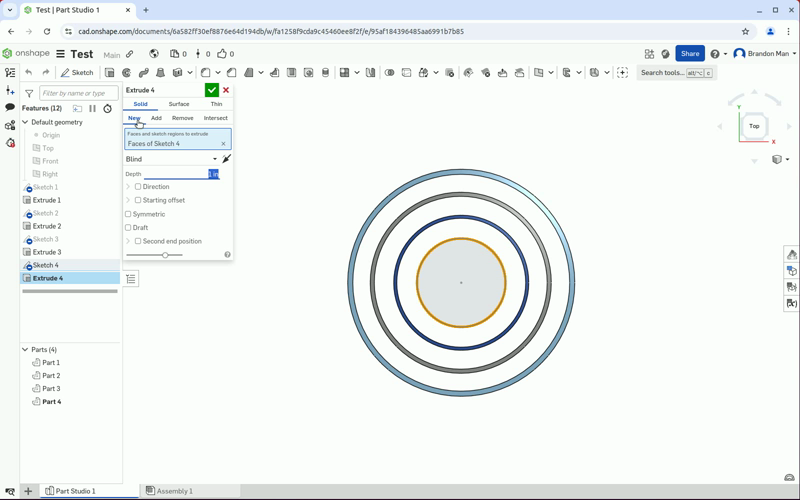
text(17.813)
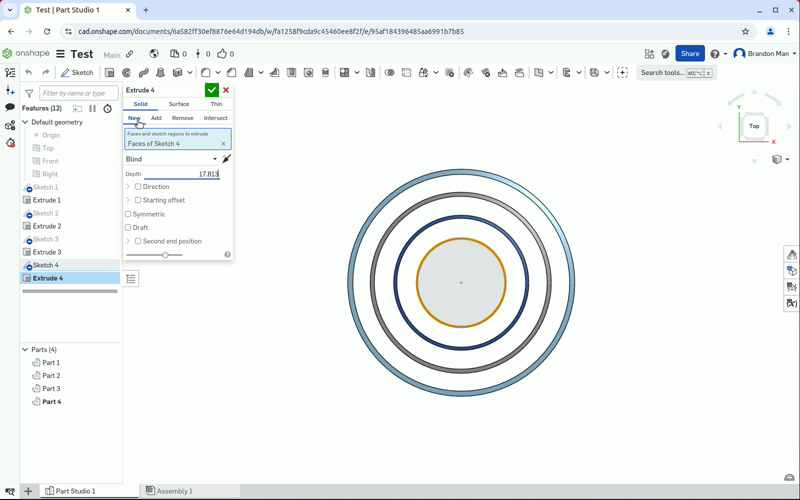
key(enter)
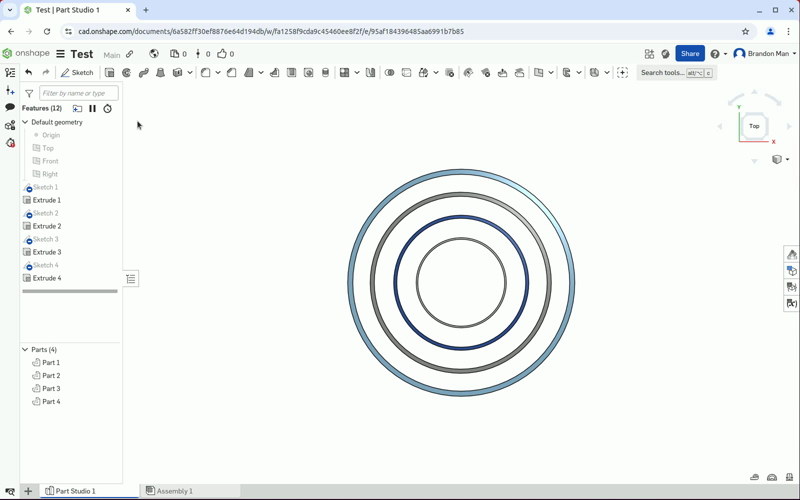
key(shift+h)
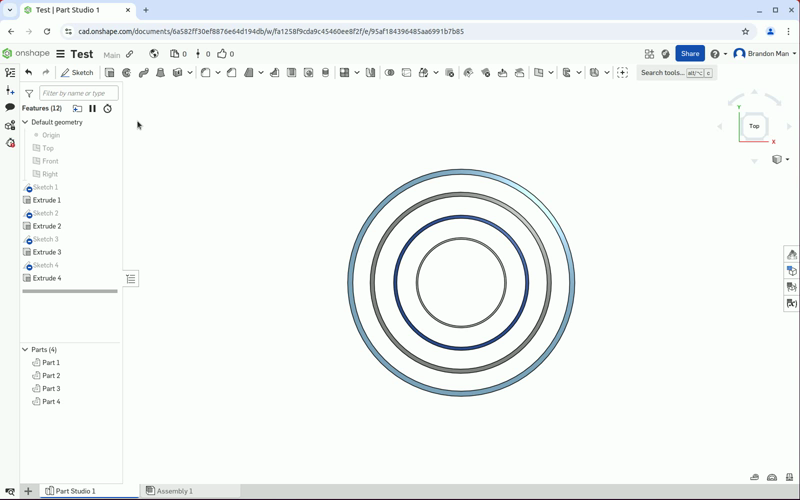
key(shift+h)
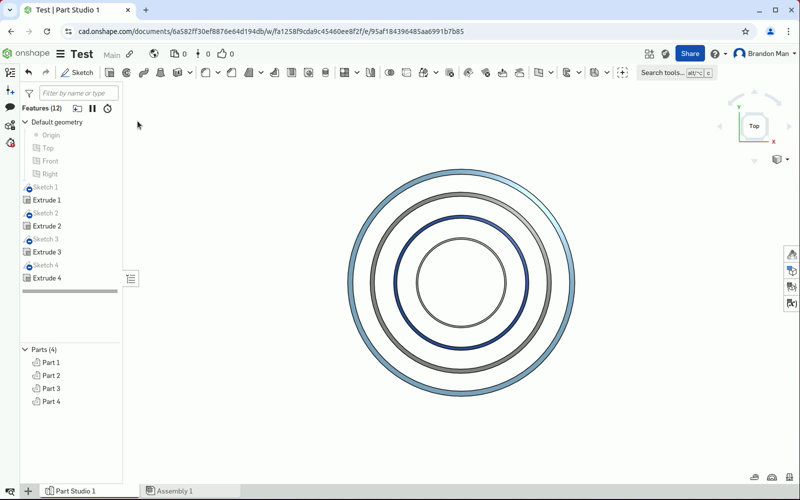
mouse_move(73, 189)
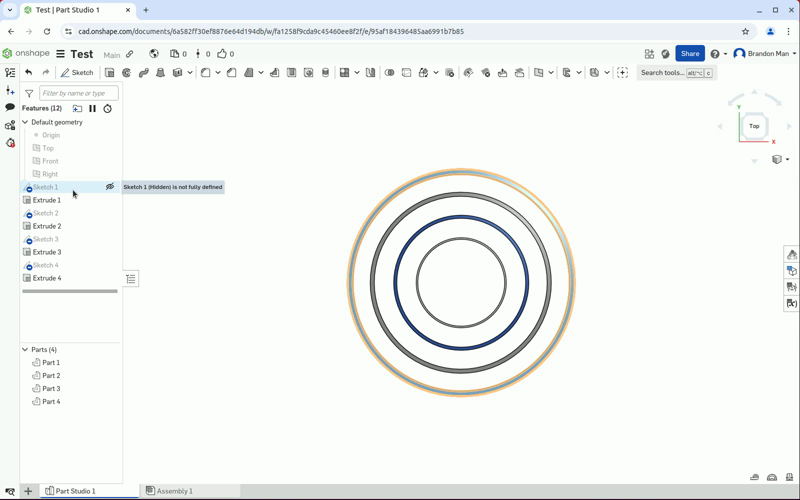
click(73, 189)
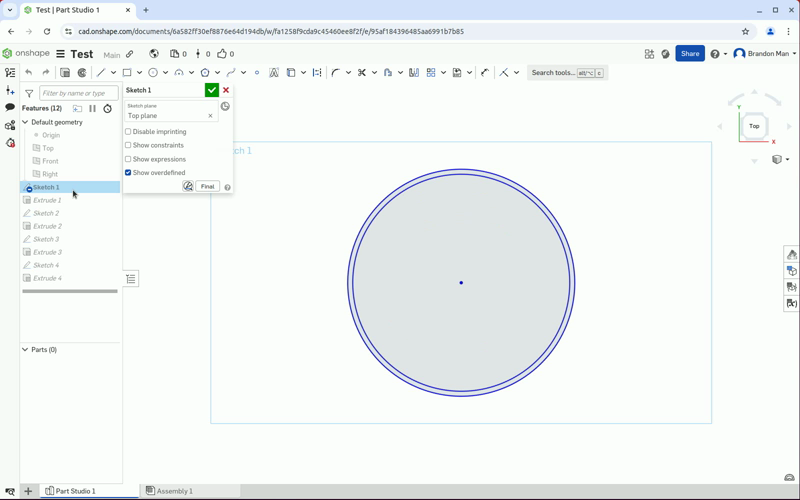
mouse_move(229, 92)
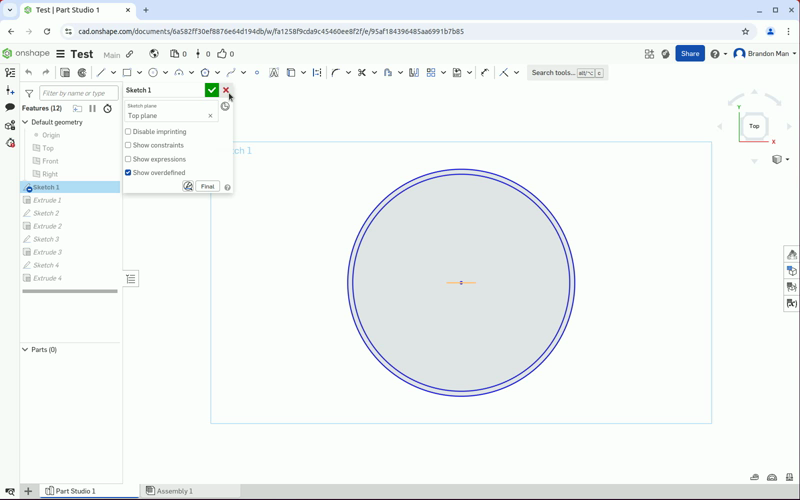
click(229, 92)
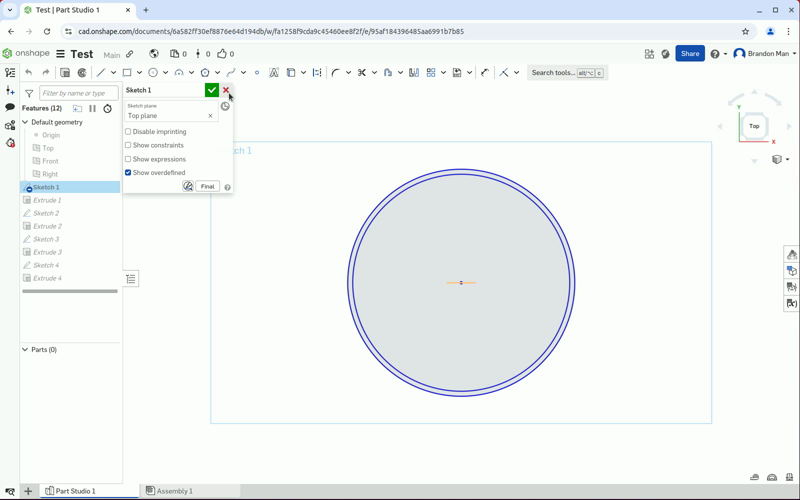
key(shift+s)
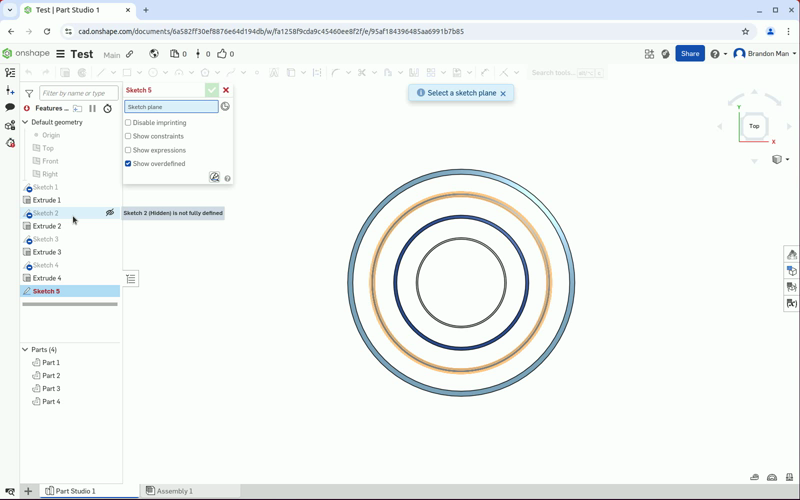
scroll(3)
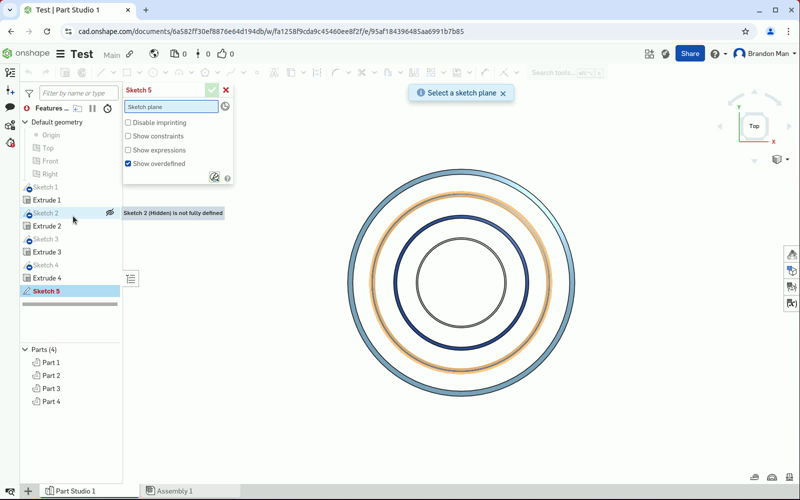
mouse_move(73, 150)
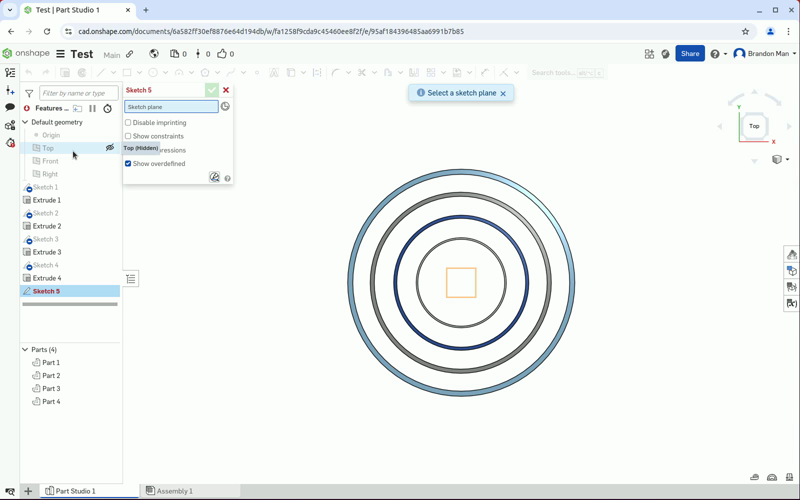
click(73, 150)
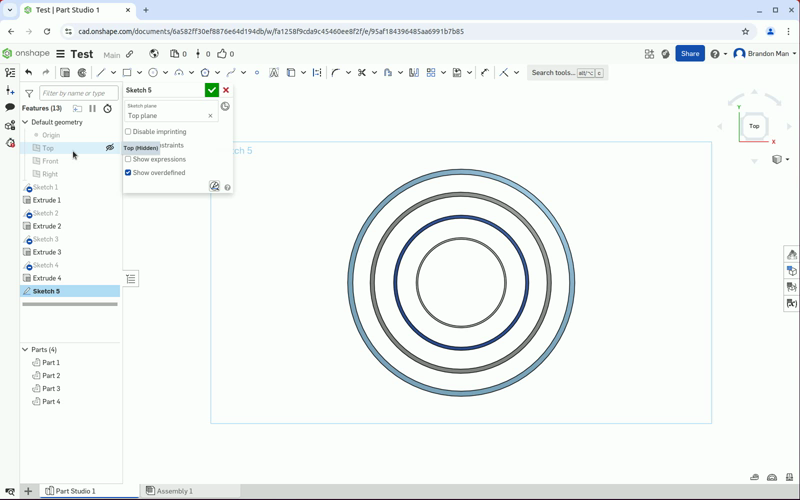
mouse_move(73, 352)
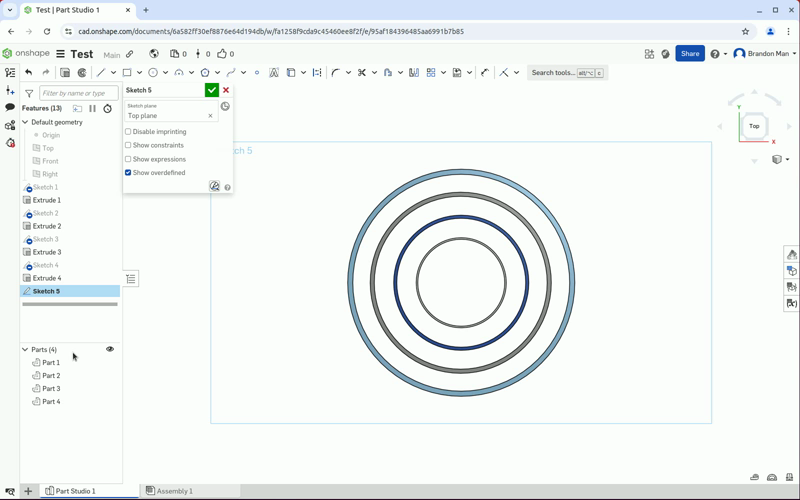
key(y)
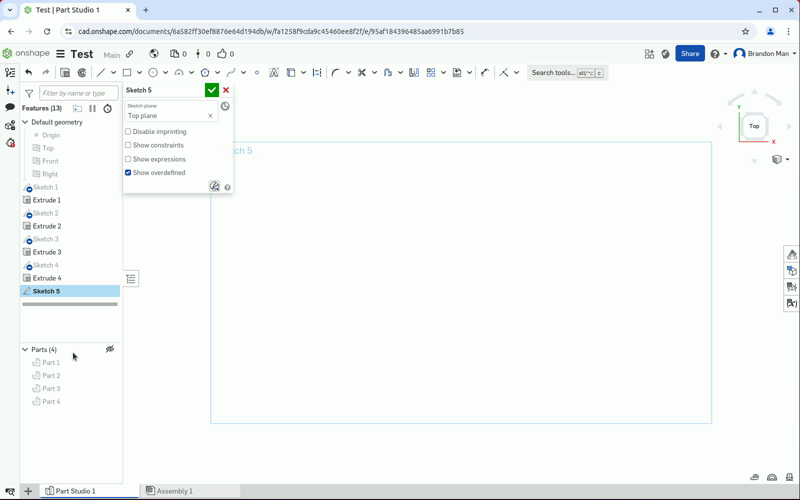
key(c)
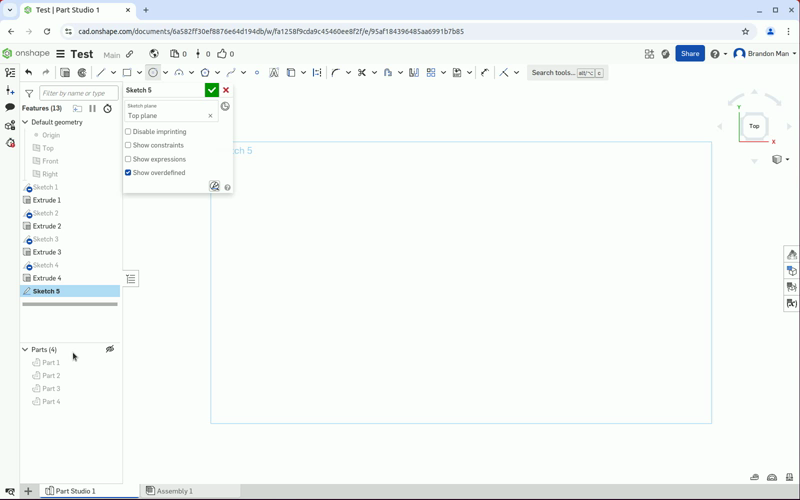
key_down(shift)
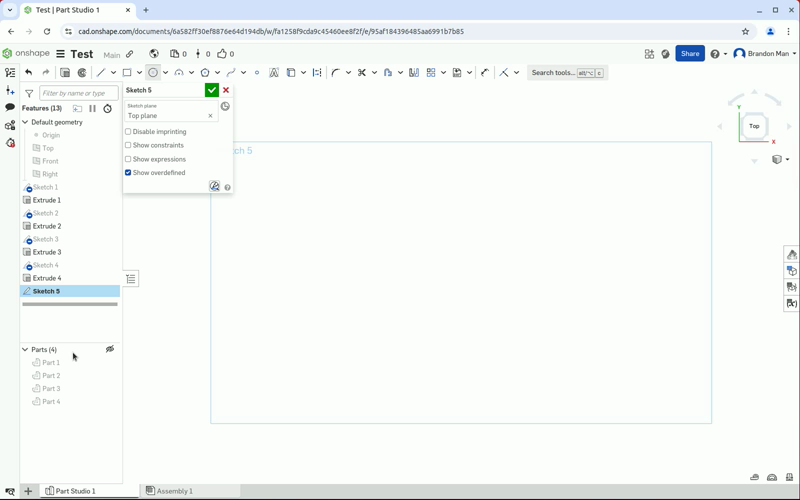
mouse_move(461, 282)
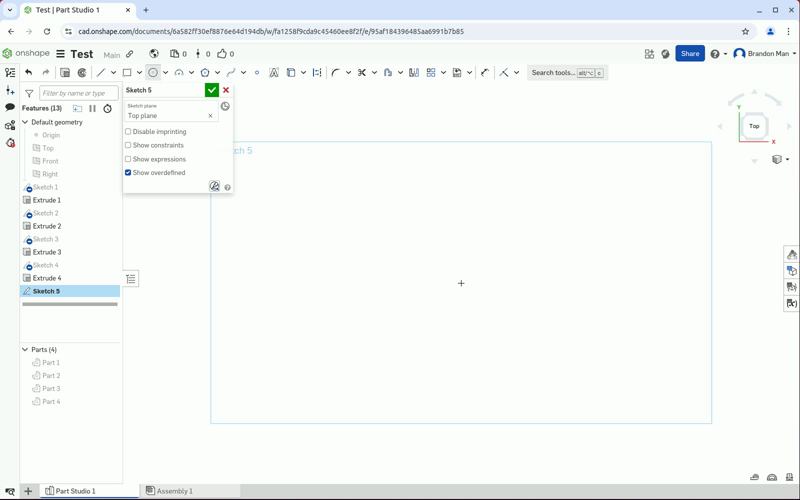
click(461, 282)
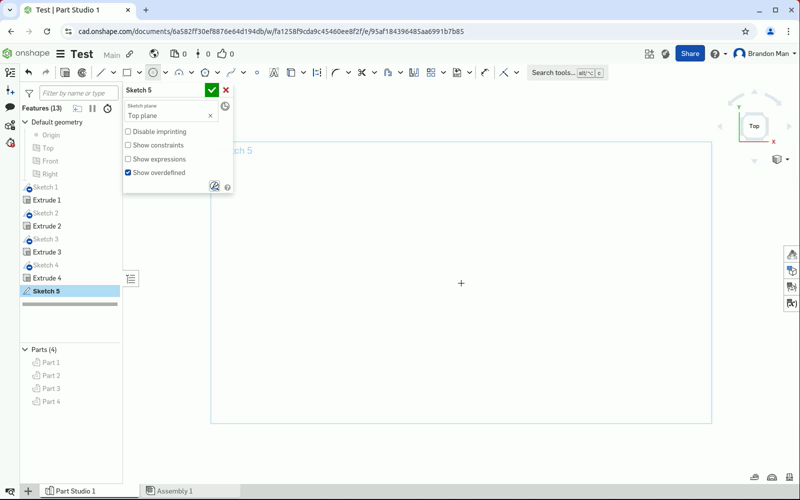
key_up(shift)
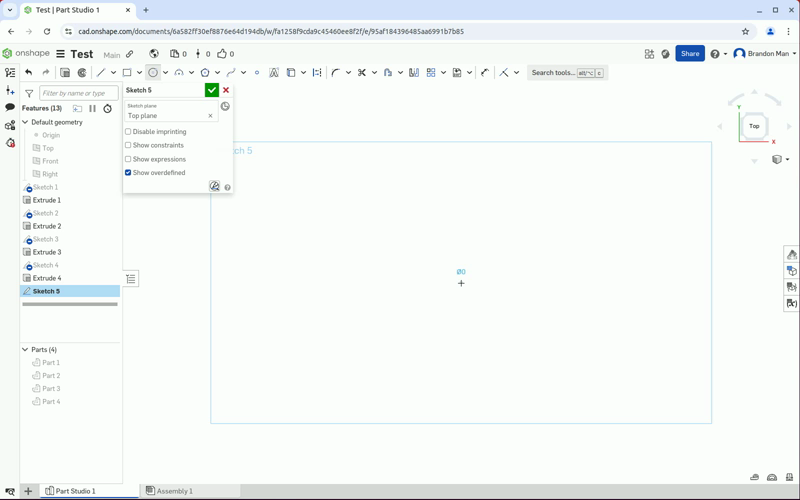
mouse_move(484, 282)
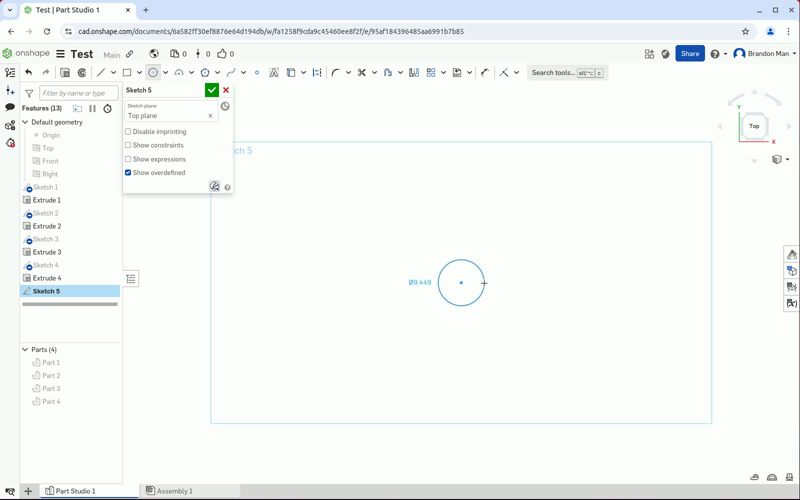
click(484, 282)
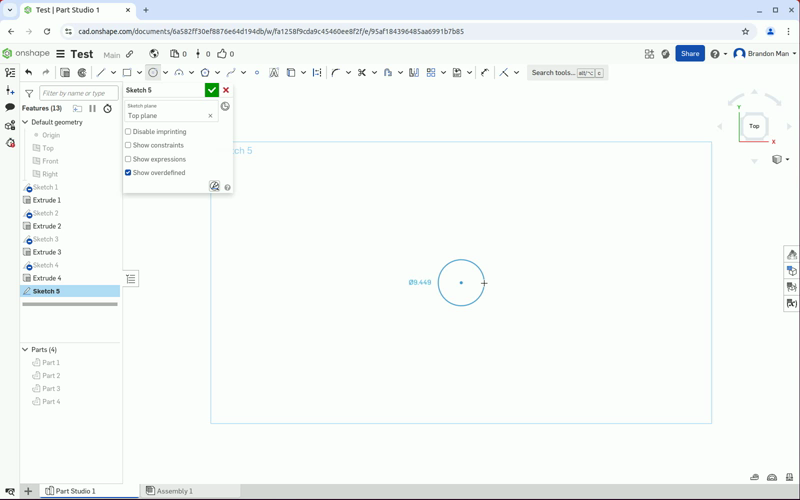
key(esc)
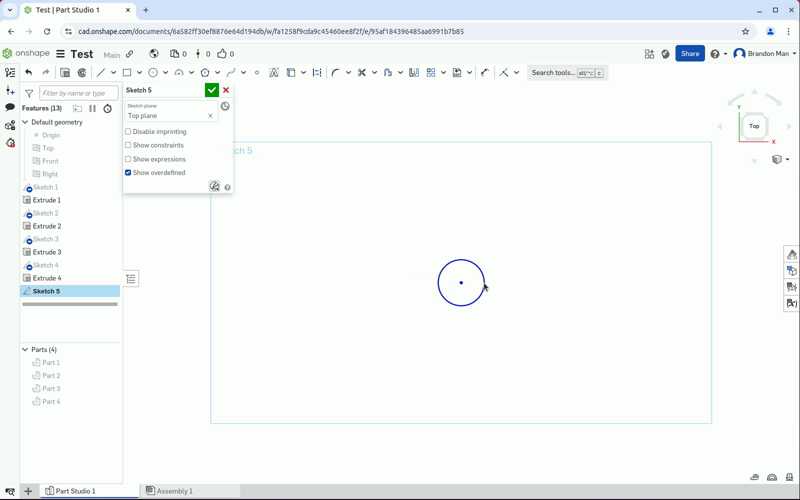
key(c)
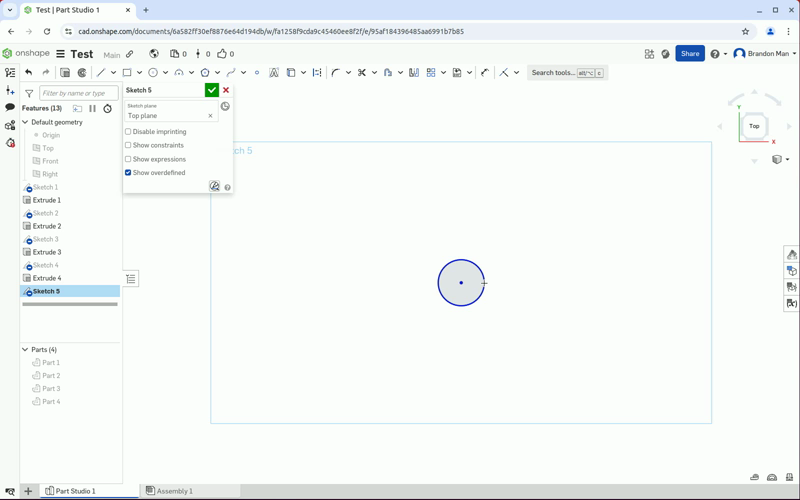
key_down(shift)
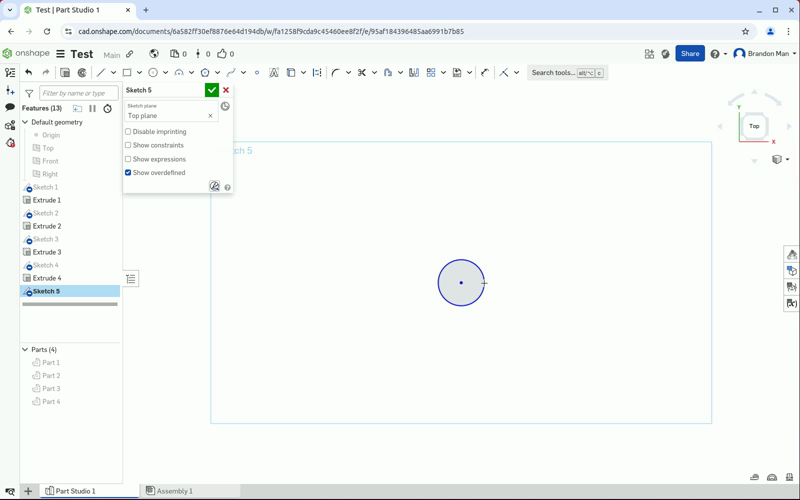
mouse_move(461, 282)
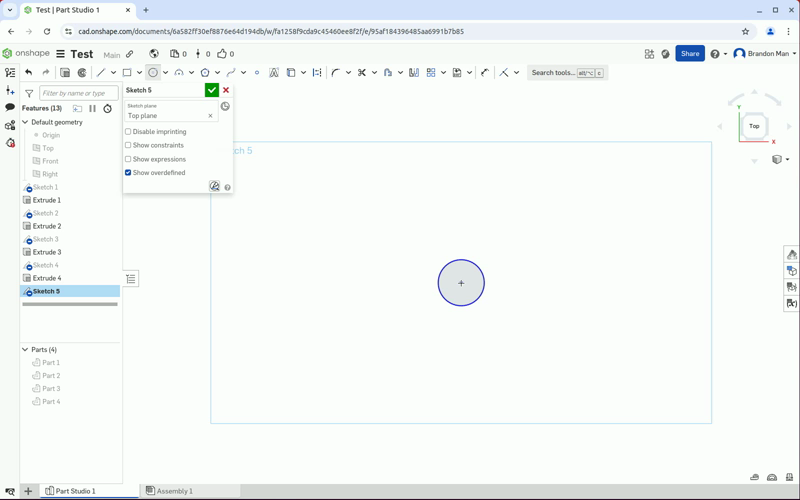
click(461, 282)
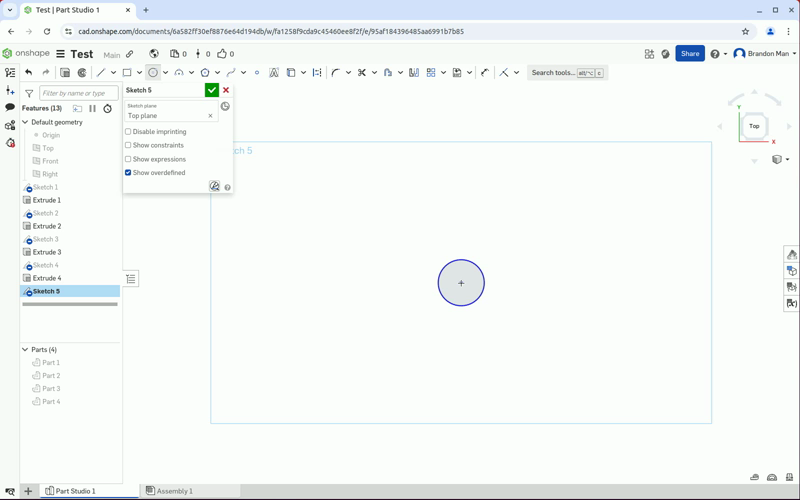
key_up(shift)
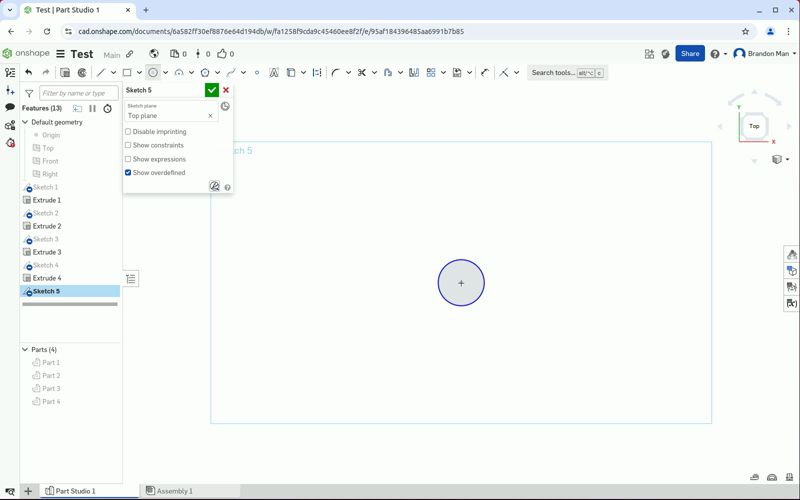
mouse_move(483, 282)
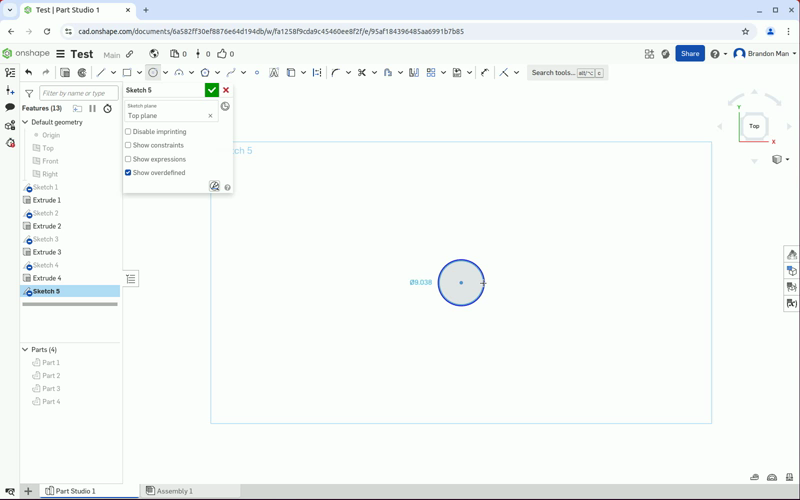
scroll(6)
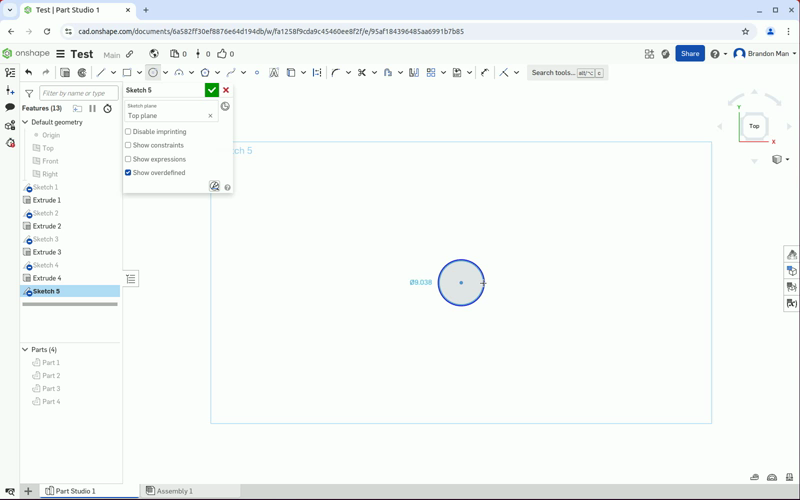
scroll(6)
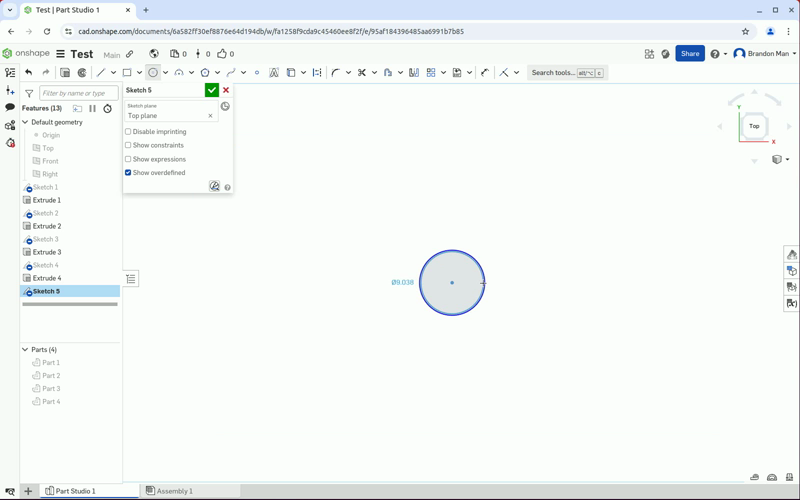
scroll(6)
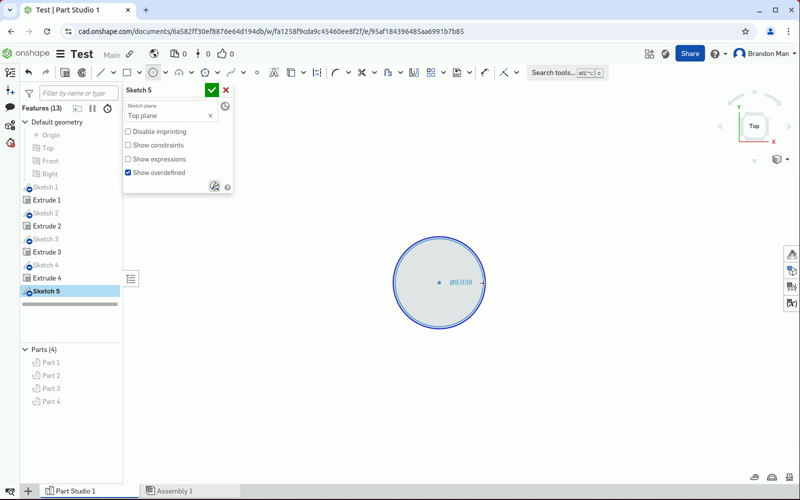
scroll(6)
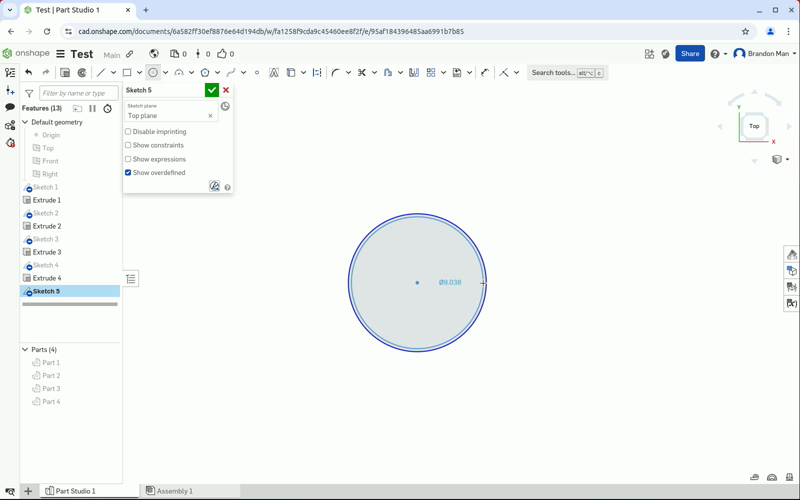
scroll(6)
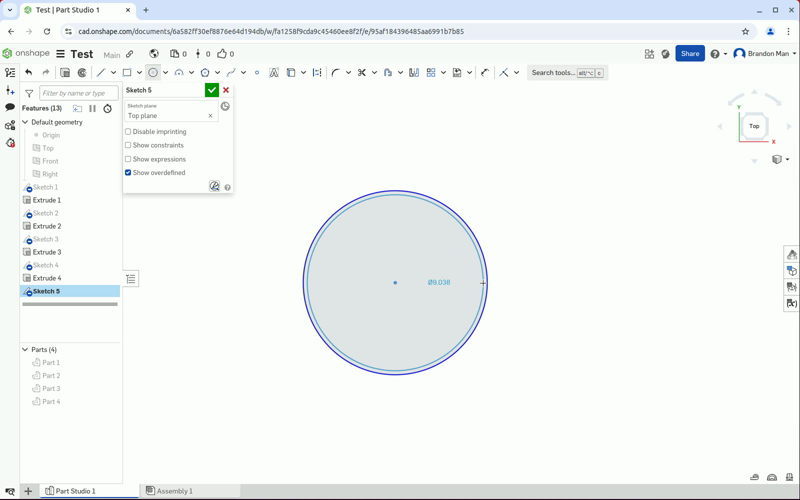
scroll(6)
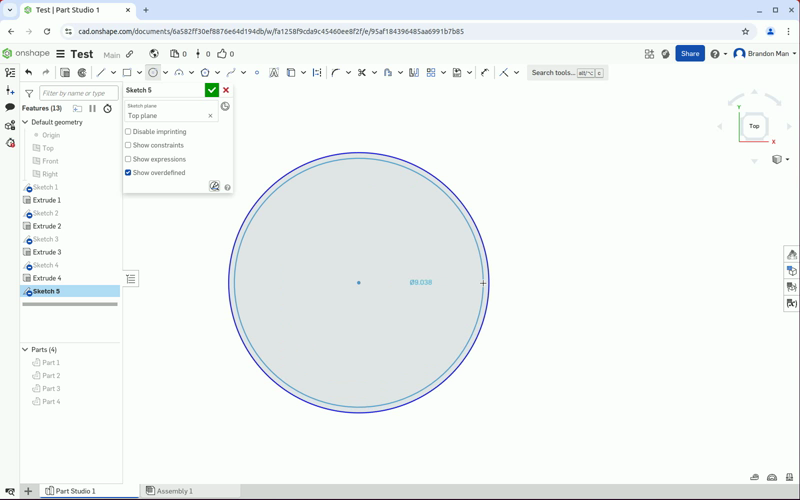
scroll(6)
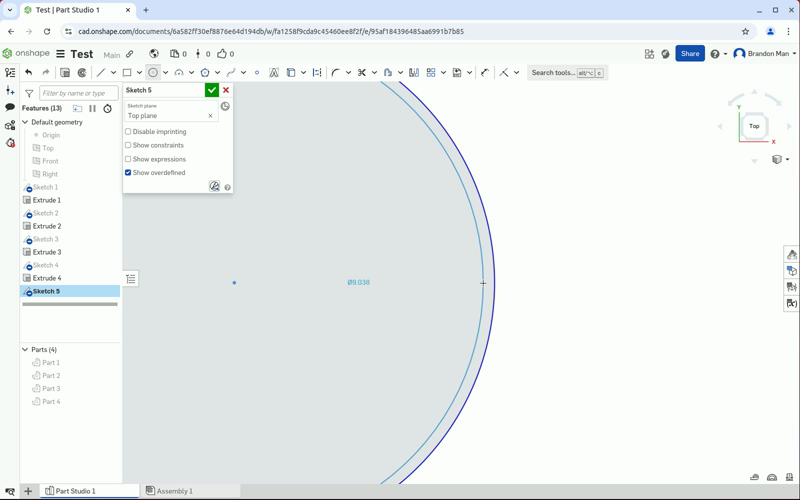
click(483, 282)
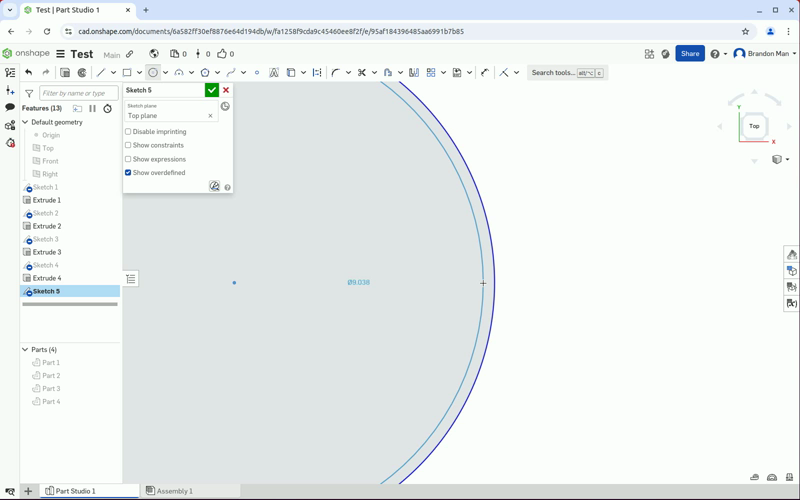
scroll(-6)
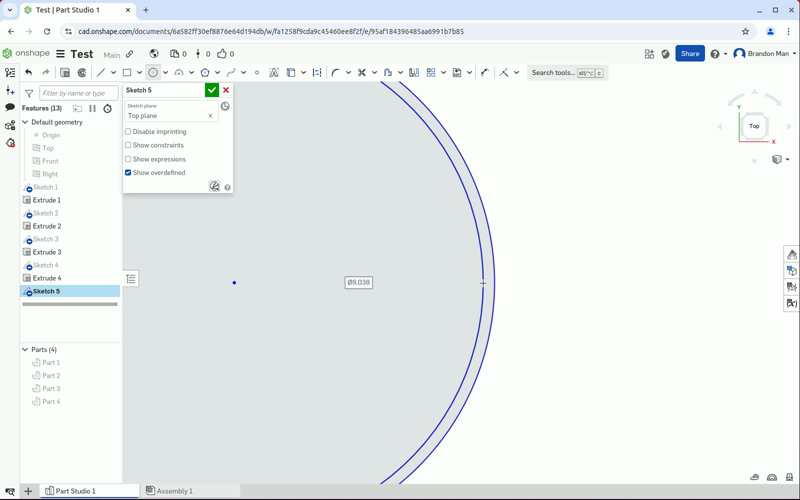
scroll(-6)
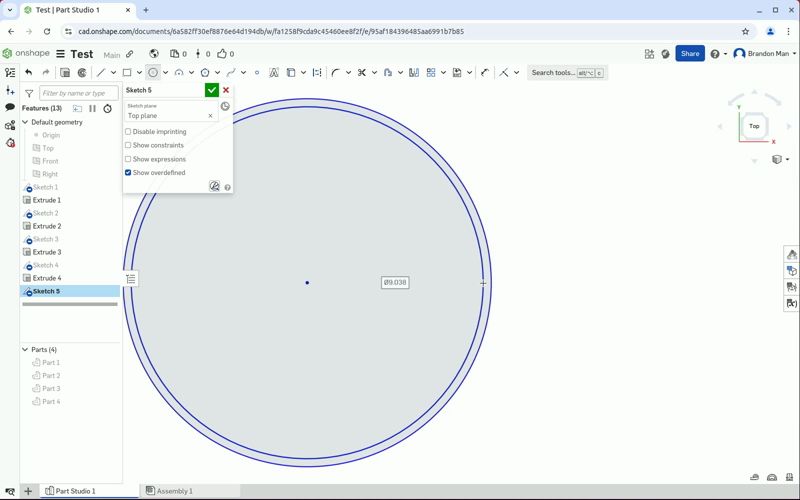
scroll(-6)
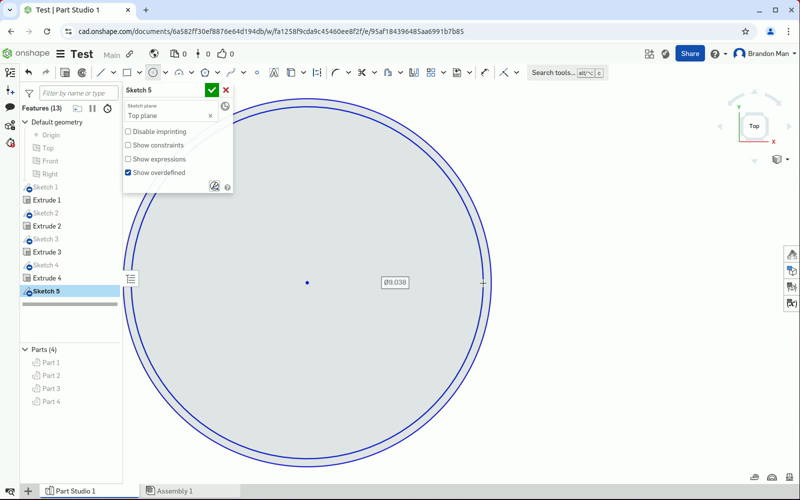
scroll(-6)
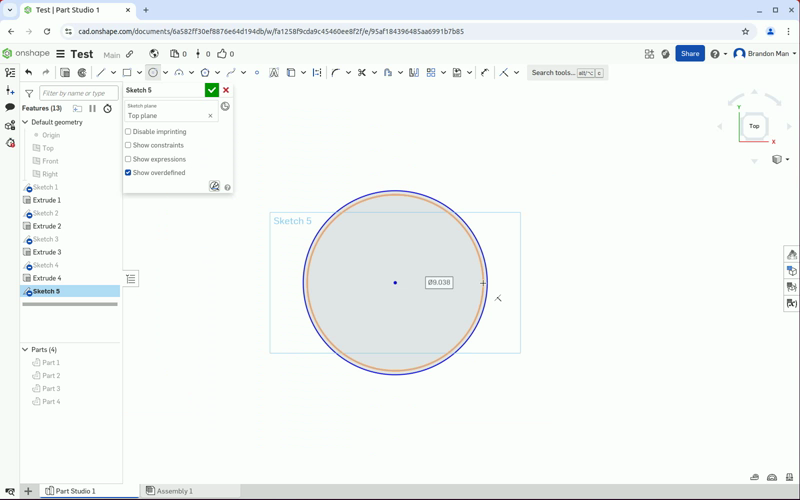
scroll(-6)
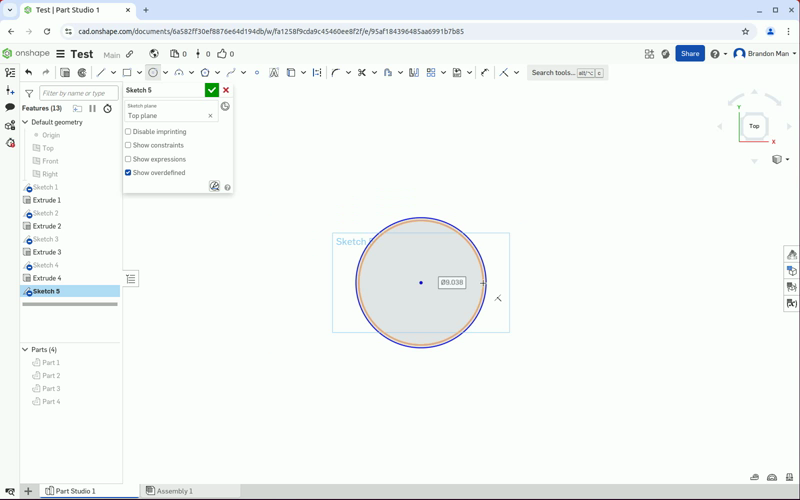
scroll(-6)
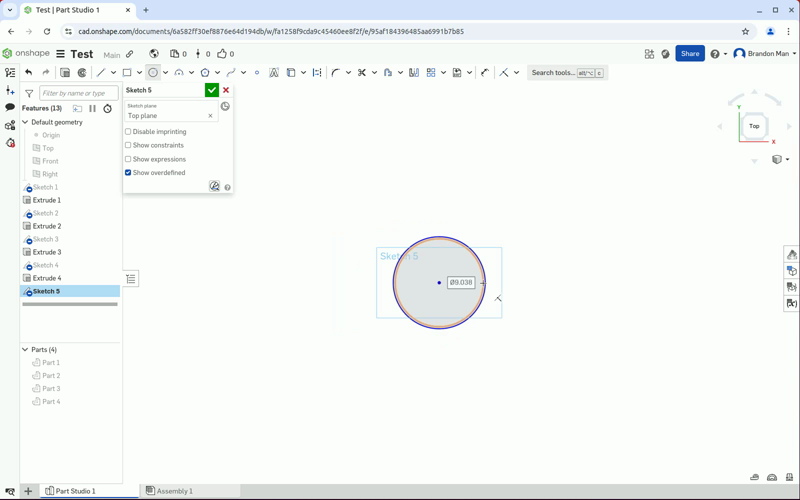
scroll(-6)
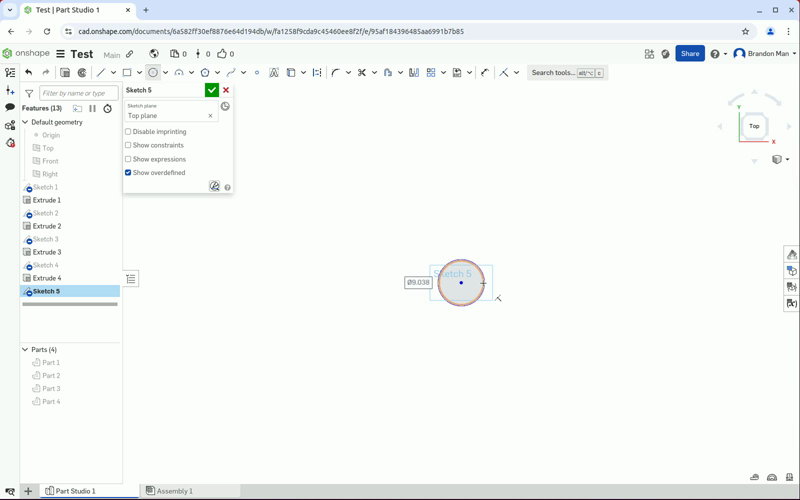
key(esc)
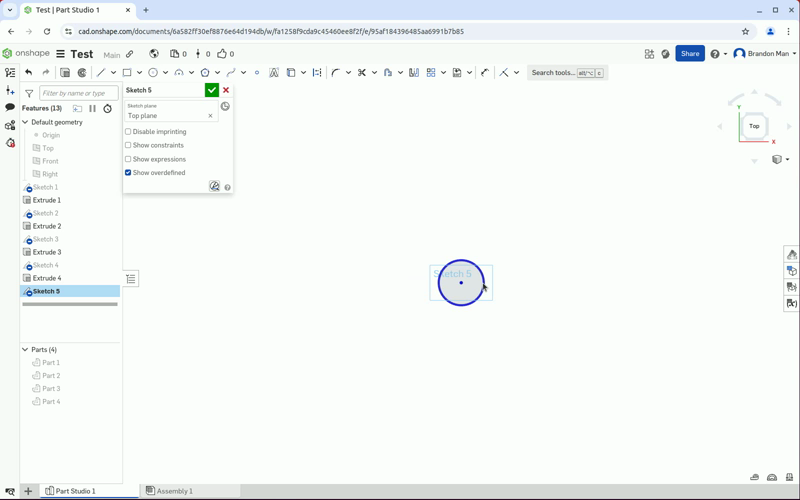
mouse_move(483, 287)
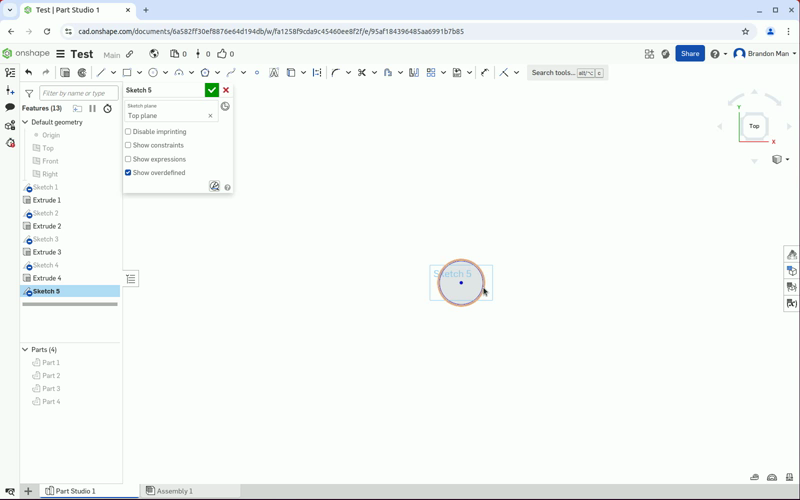
scroll(6)
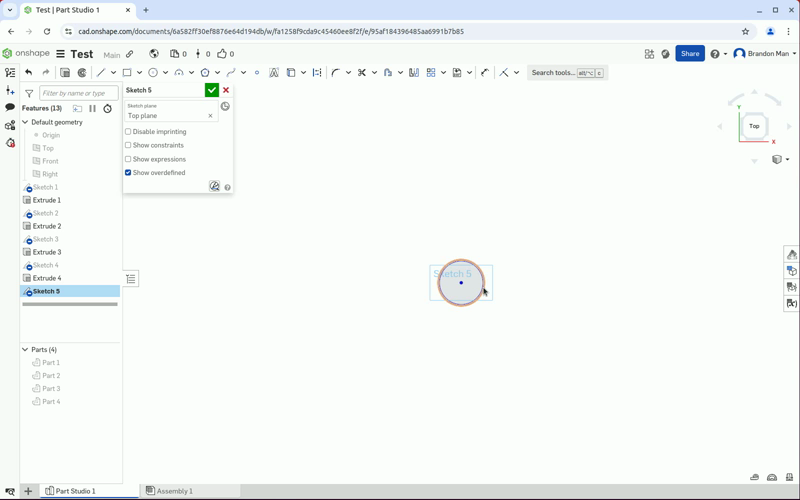
scroll(6)
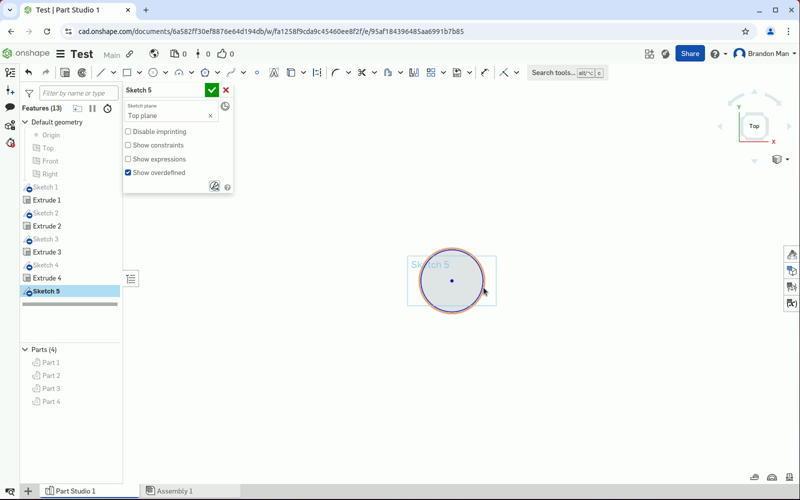
scroll(6)
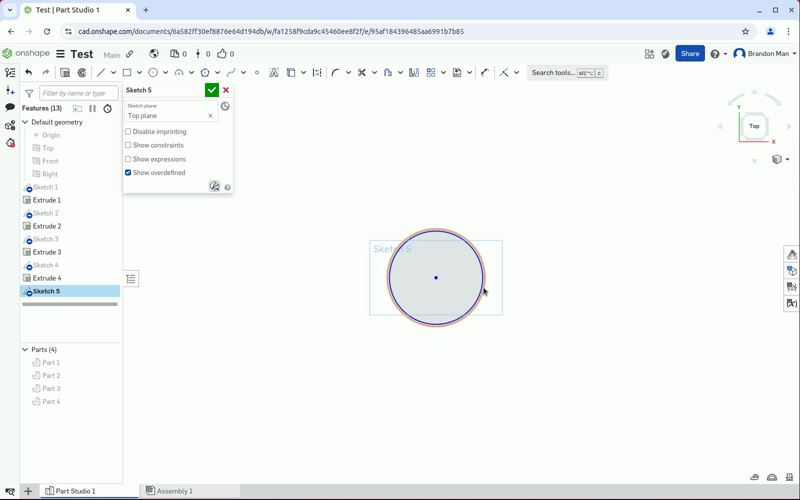
scroll(6)
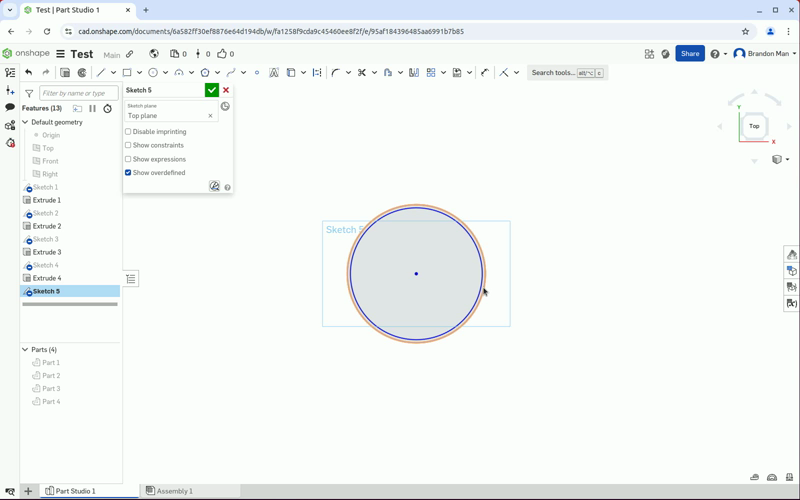
scroll(6)
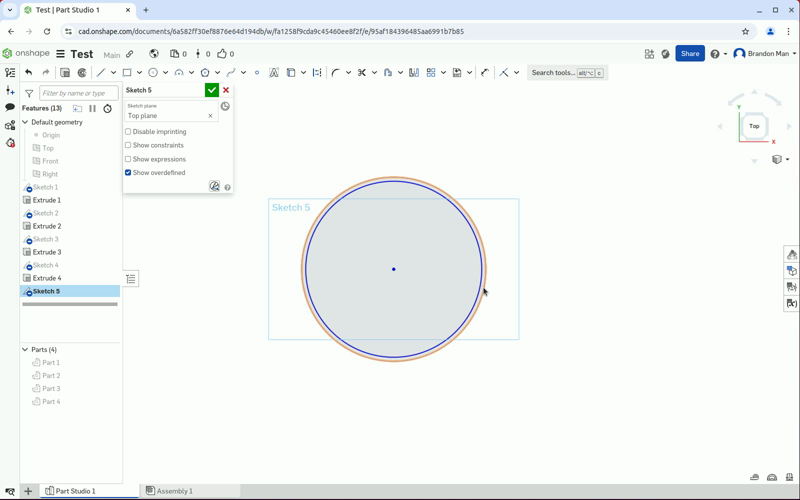
scroll(6)
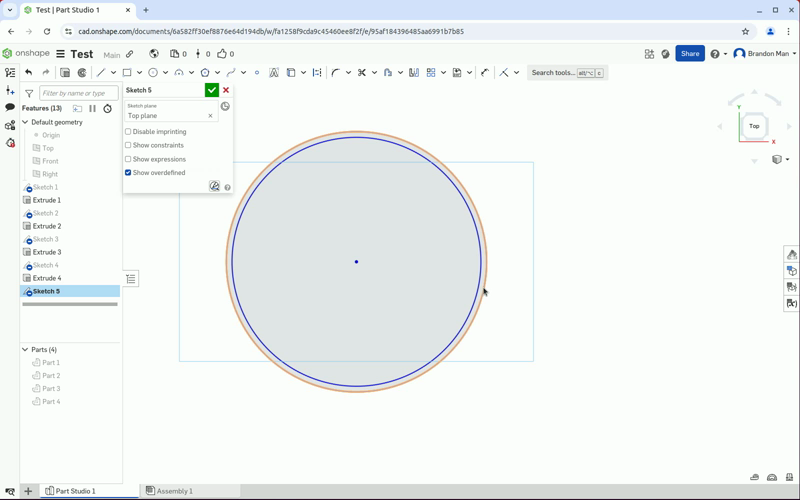
scroll(6)
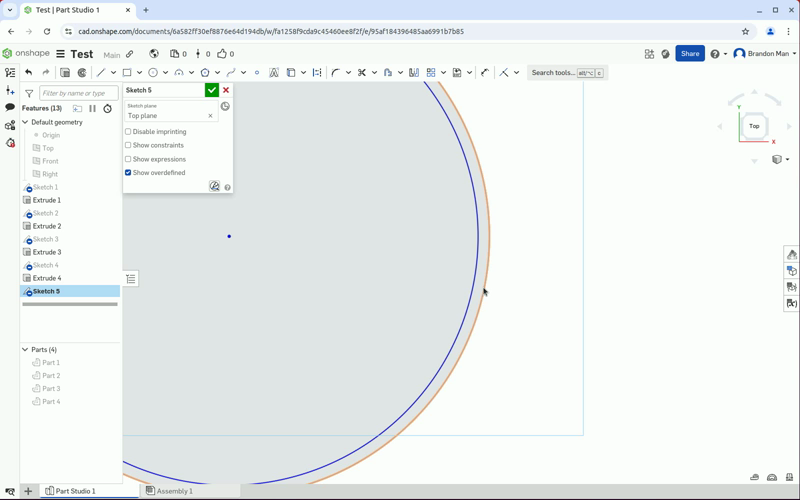
click(483, 287)
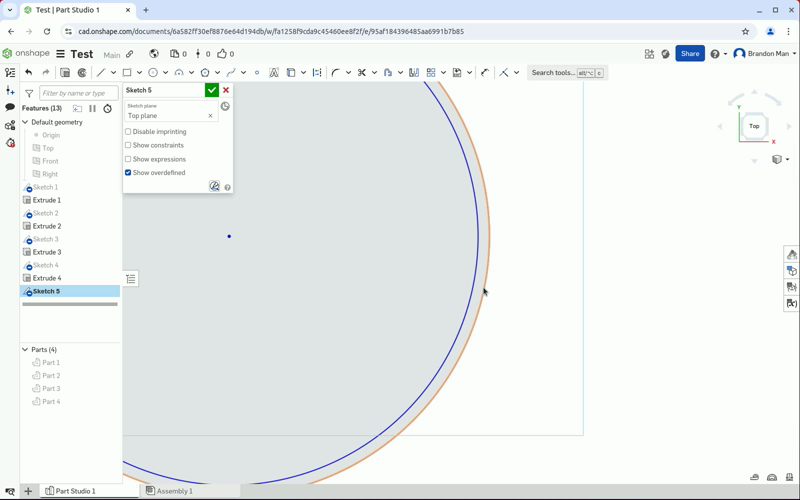
scroll(-6)
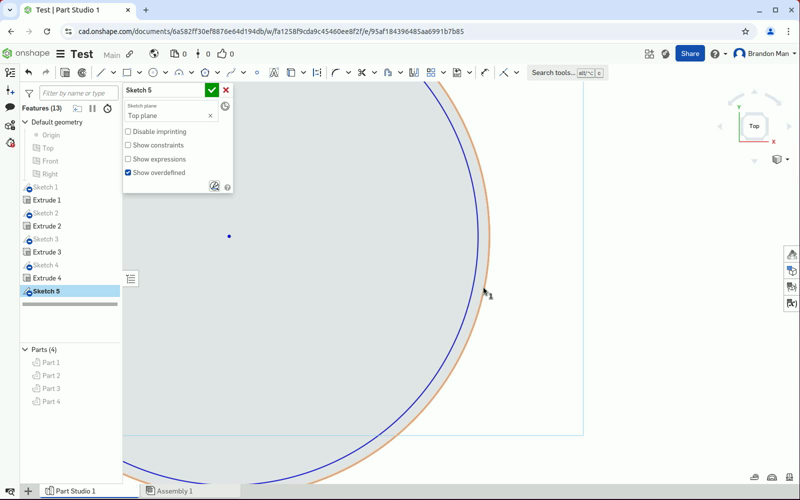
scroll(-6)
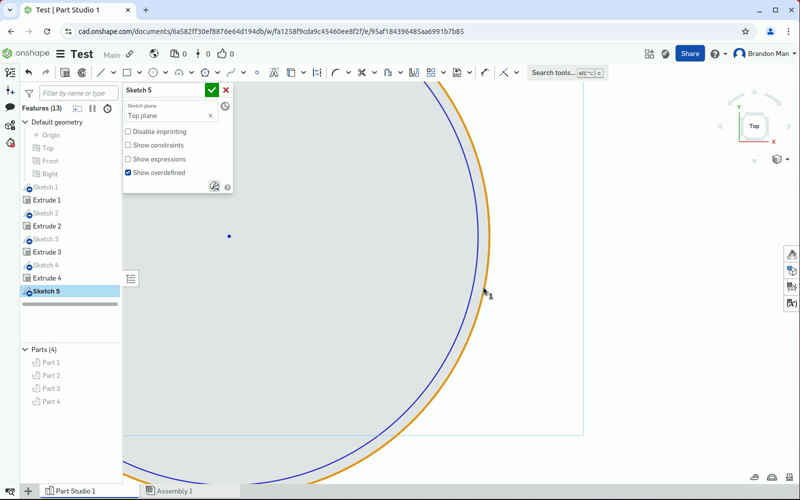
scroll(-6)
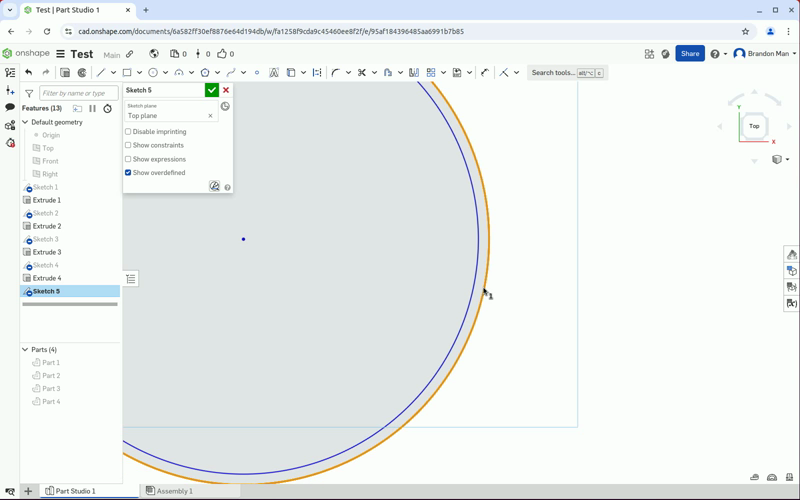
scroll(-6)
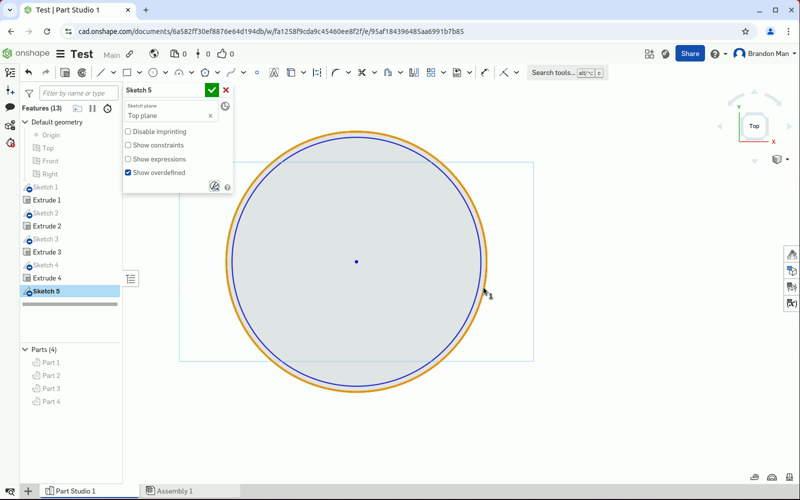
scroll(-6)
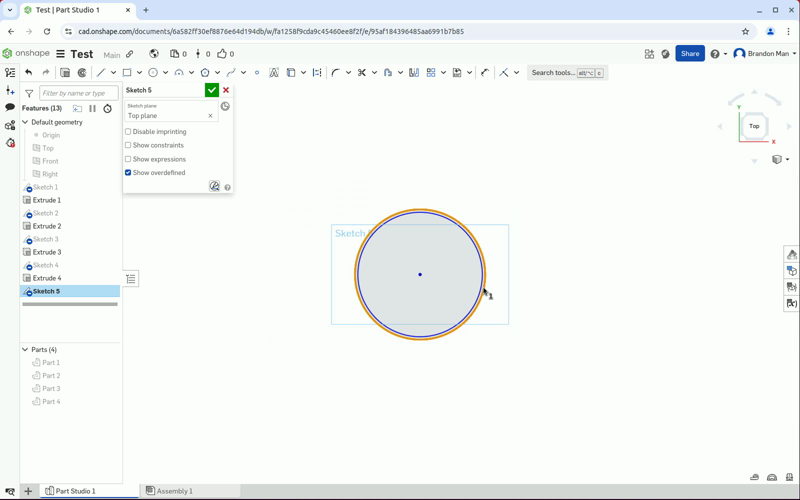
scroll(-6)
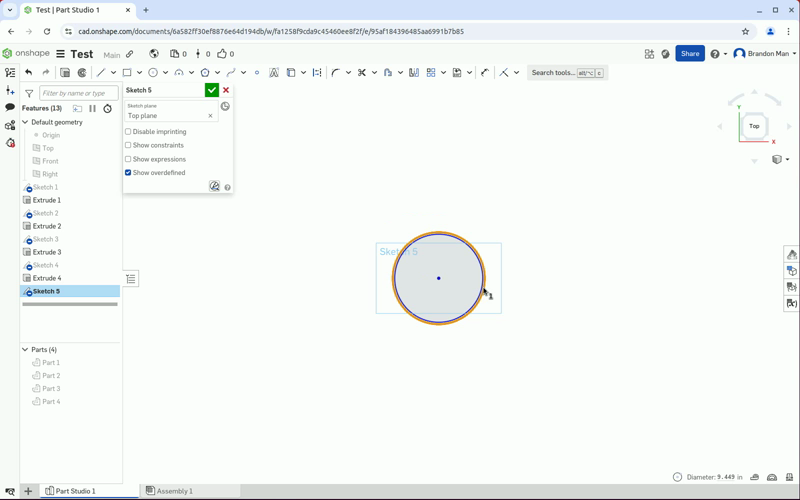
scroll(-6)
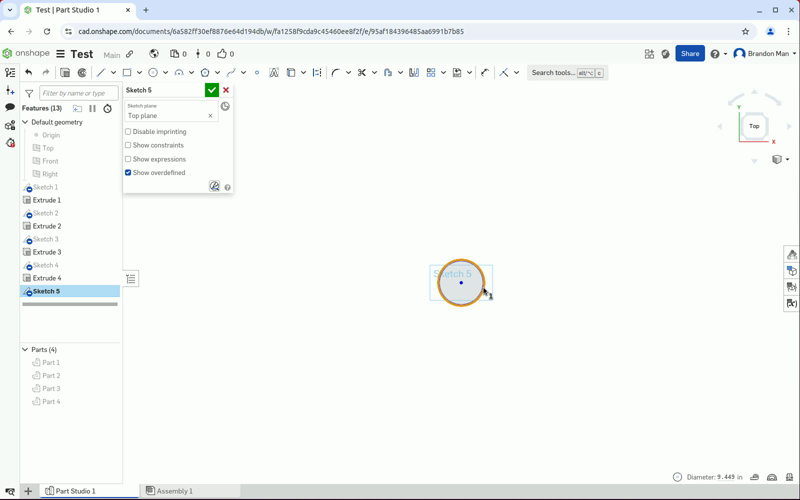
mouse_move(73, 352)
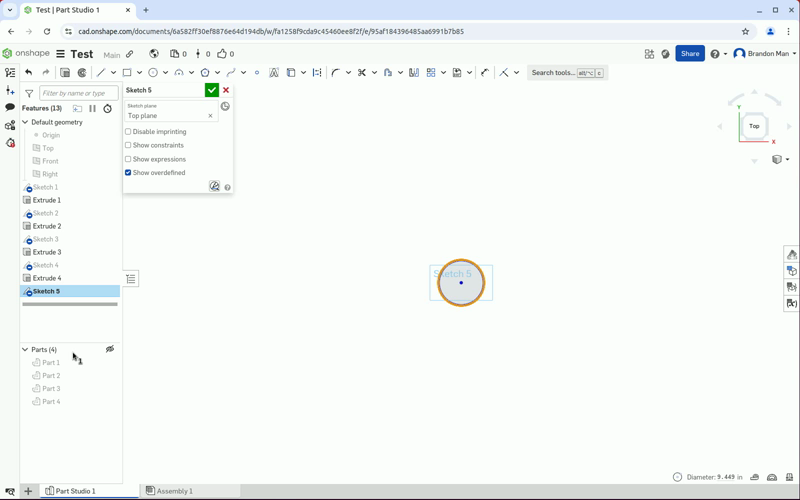
key(shift+y)
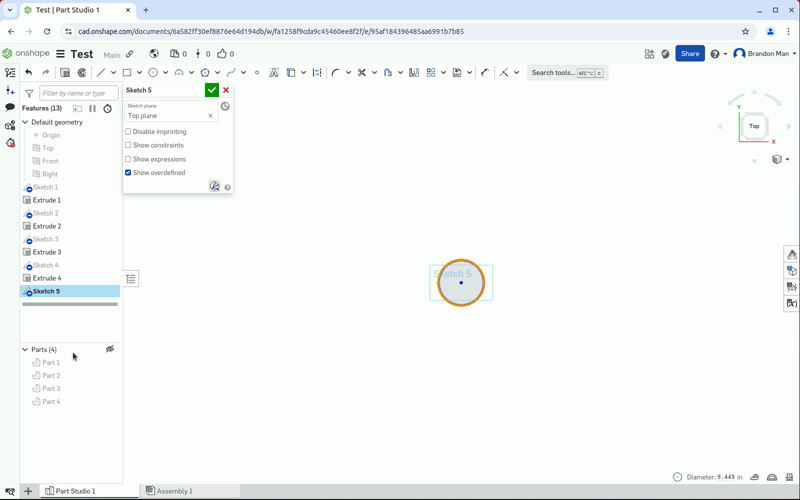
key(shift+e)
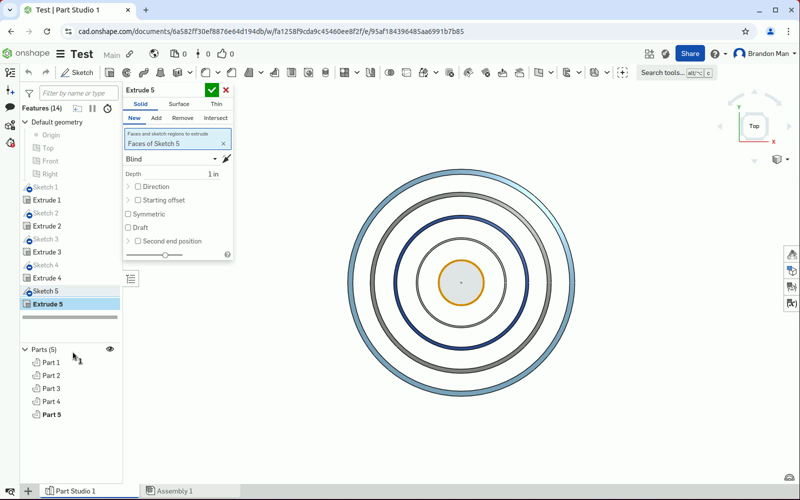
mouse_move(143, 106)
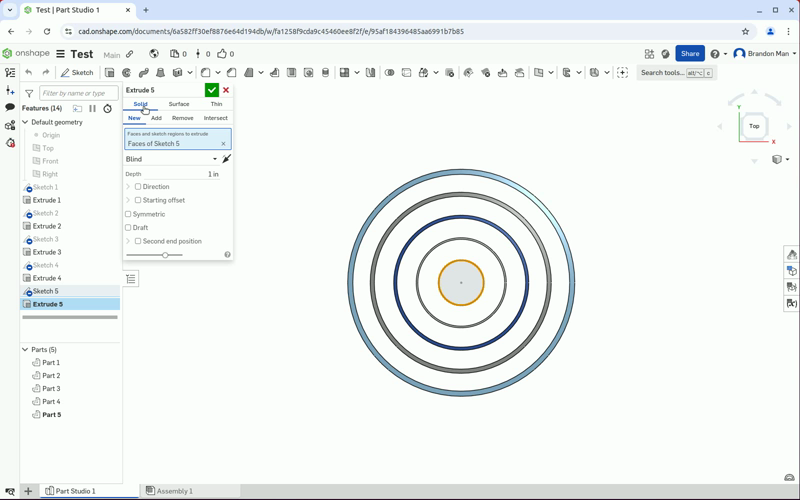
click(143, 106)
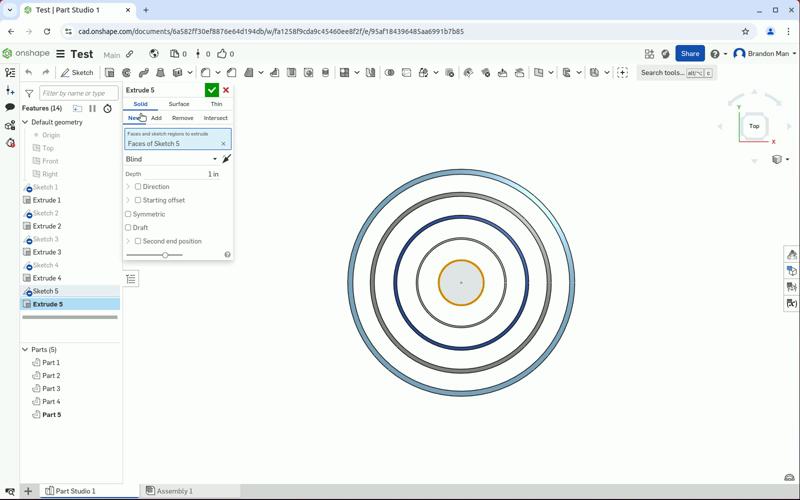
mouse_move(137, 120)
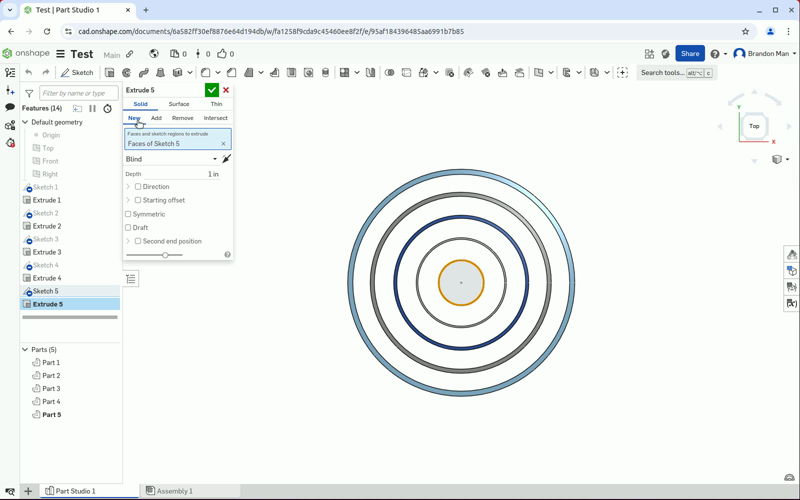
click(137, 120)
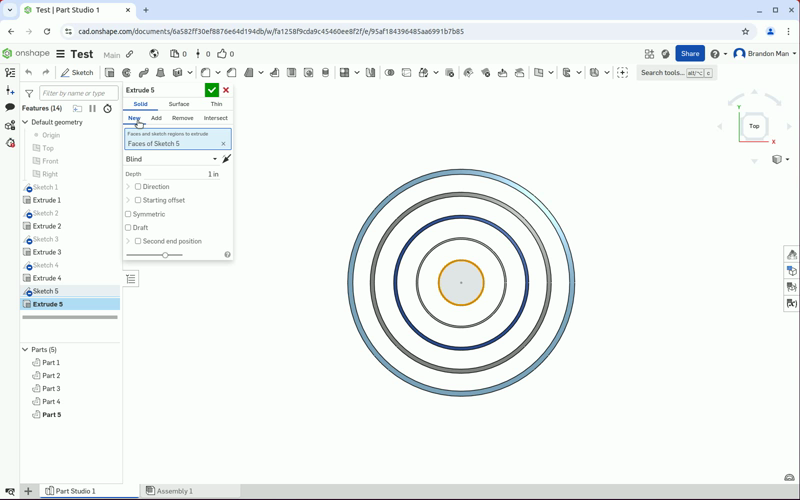
key(tab, 4)
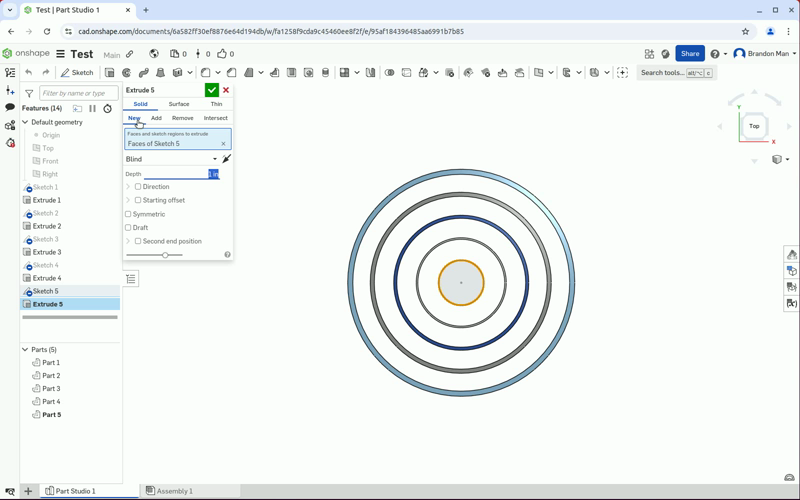
text(17.813)
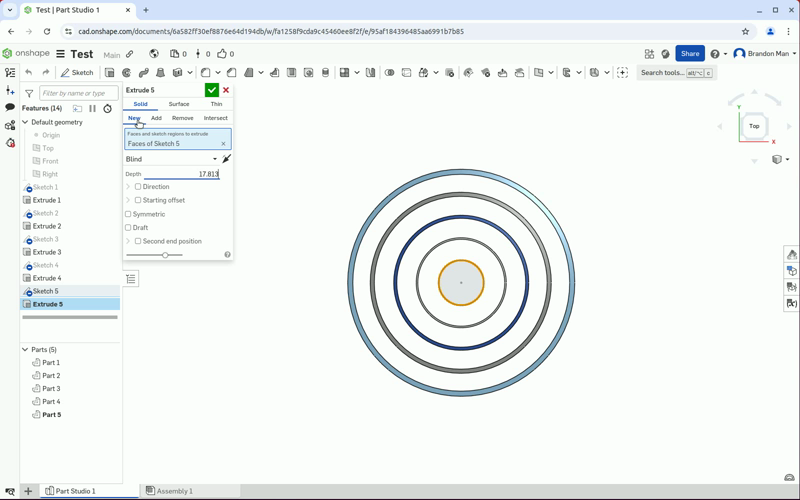
key(enter)
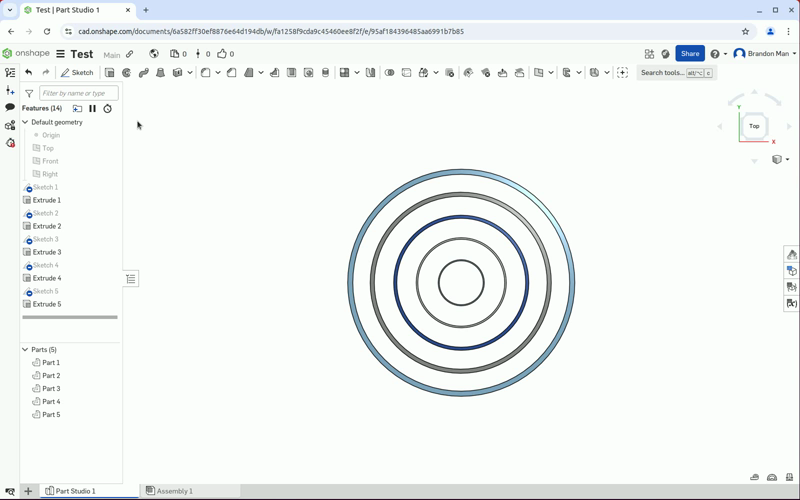
key(shift+h)
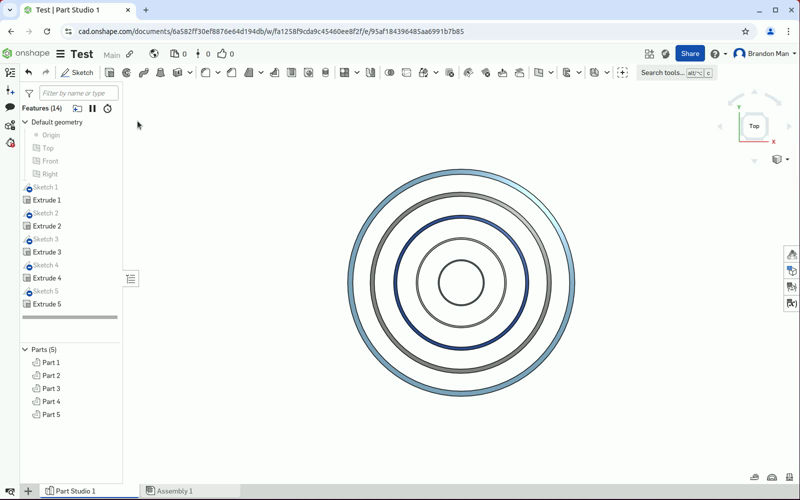
key(shift+h)
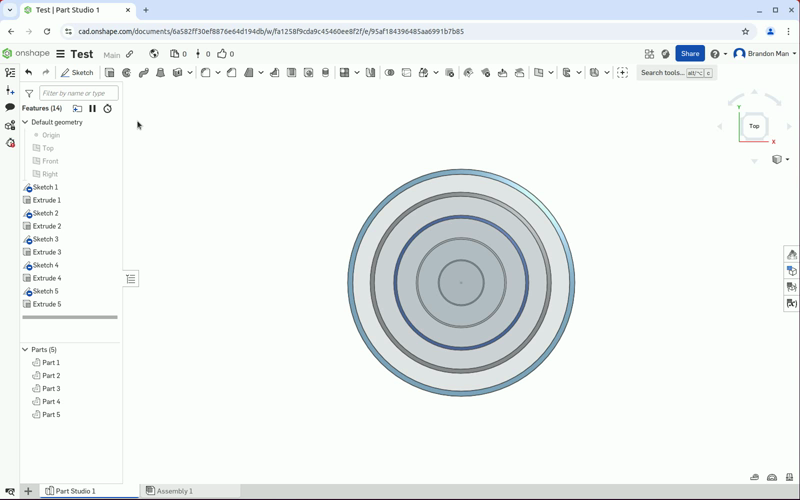
key(shift+7)
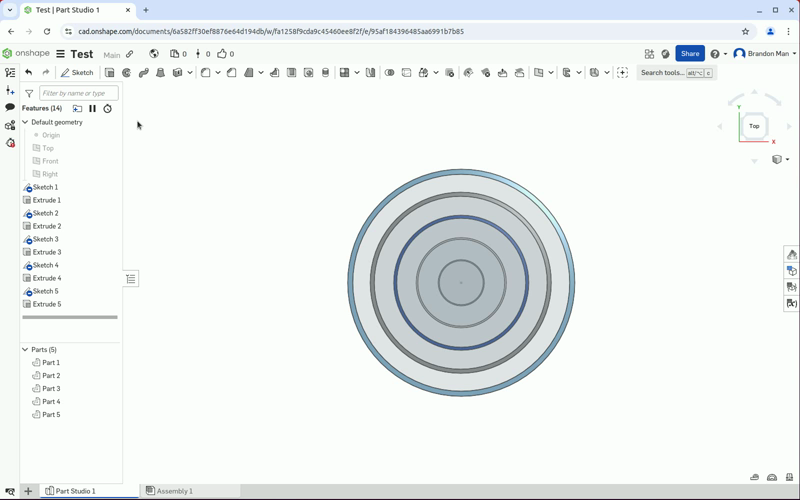
key(up, 3)
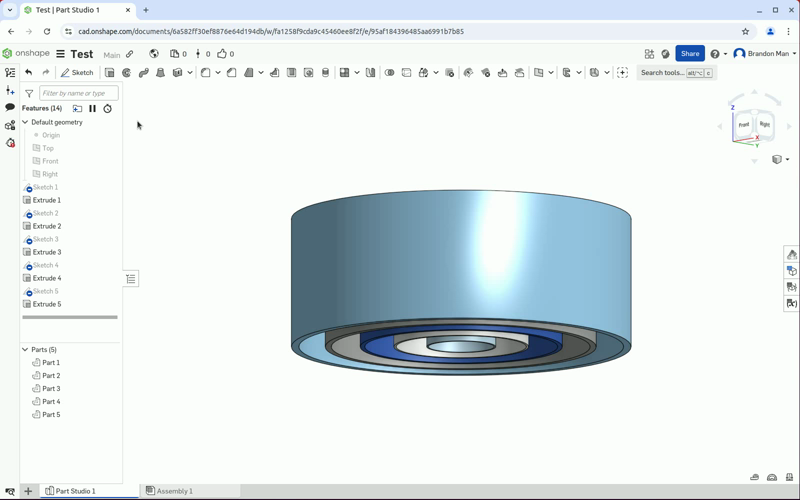
key(left, 3)
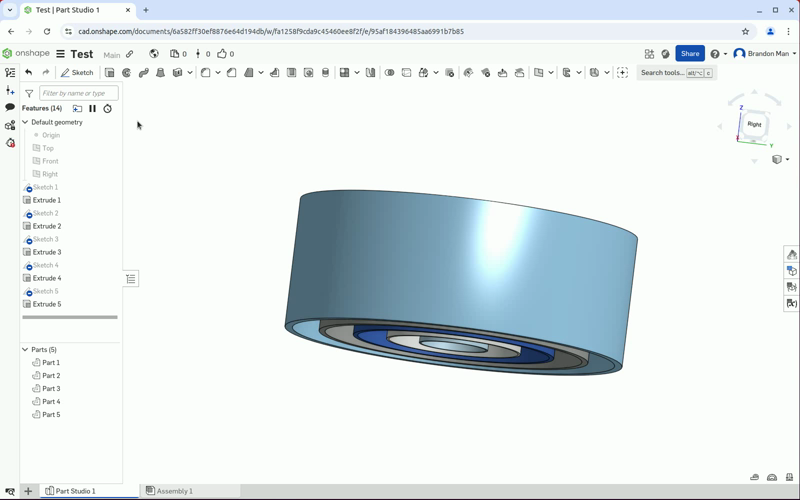
key(right, 3)
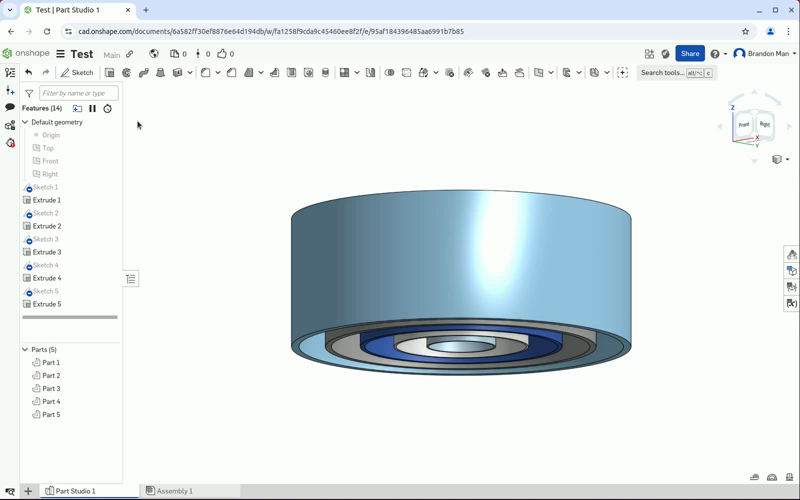
key(down, 3)
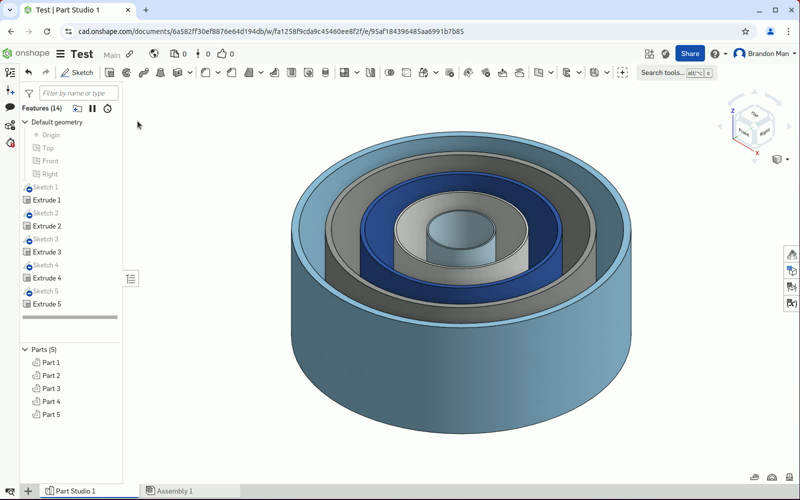
mouse_move(73, 189)
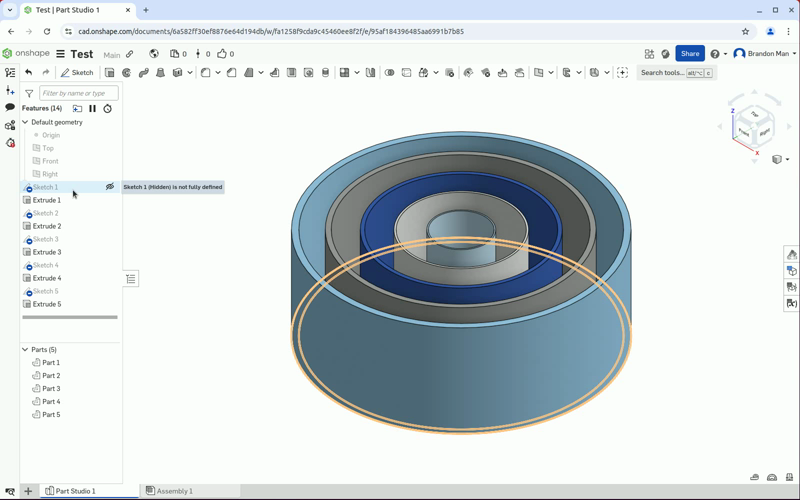
click(73, 189)